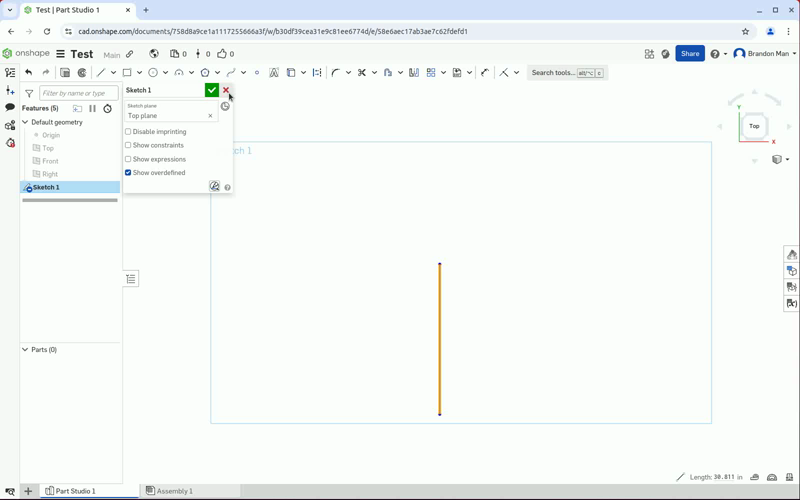
key(shift+h)
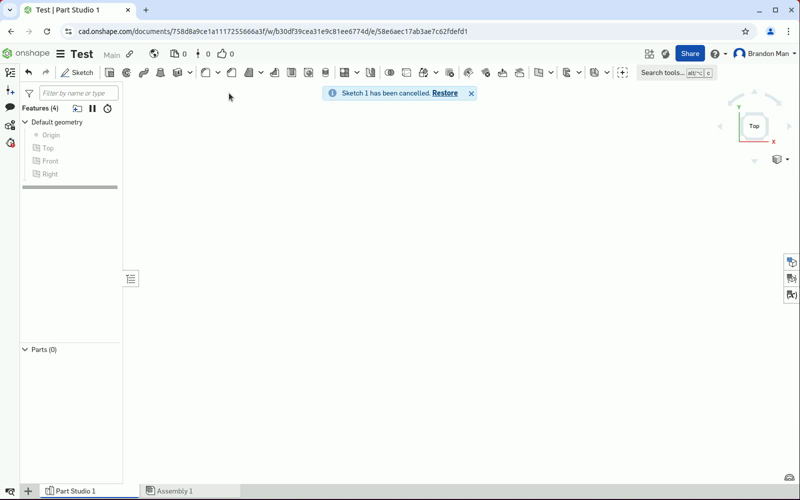
mouse_move(73, 352)
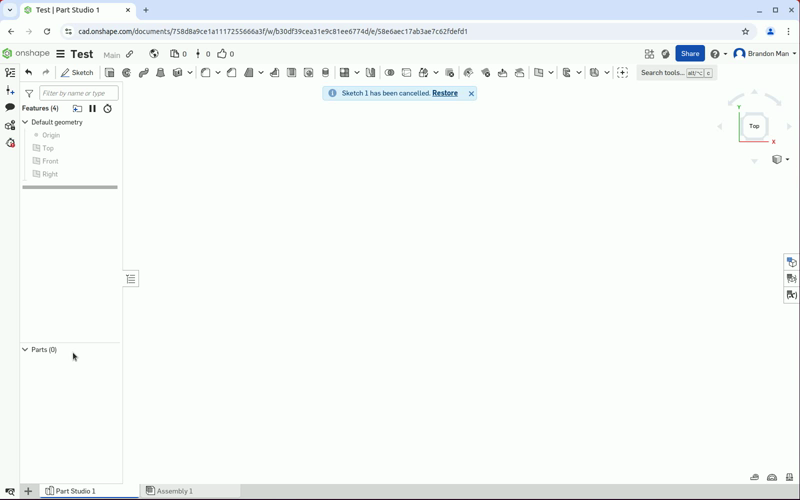
key(y)
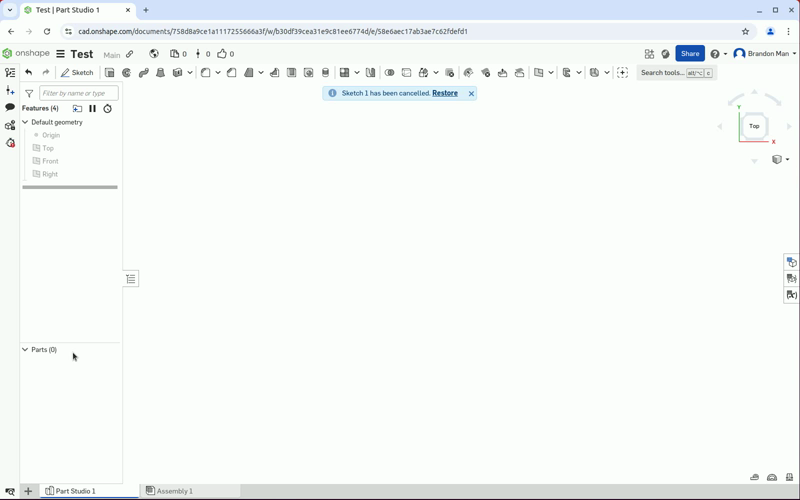
key(shift+p)
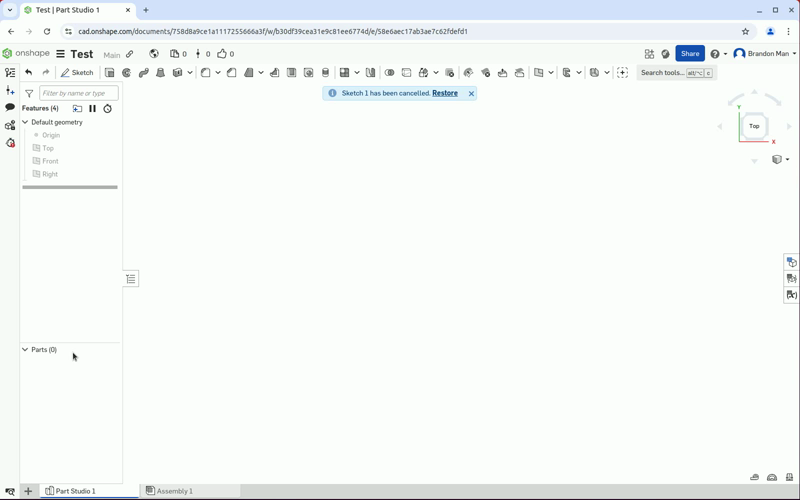
key(space)
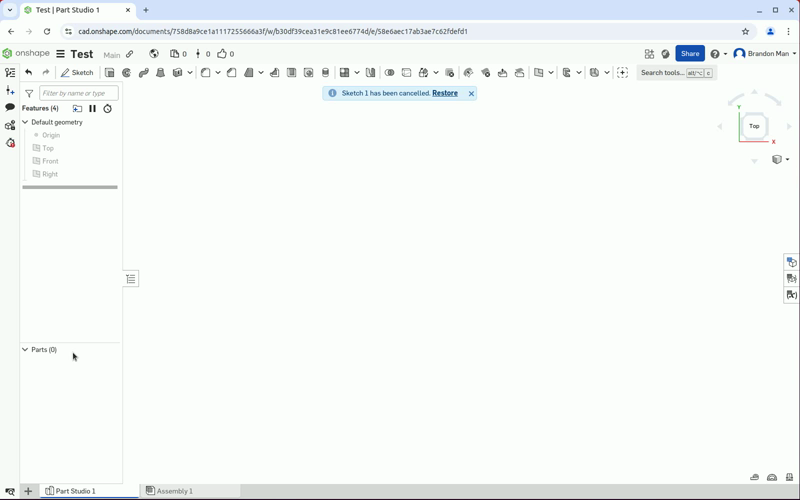
key_down(shift)
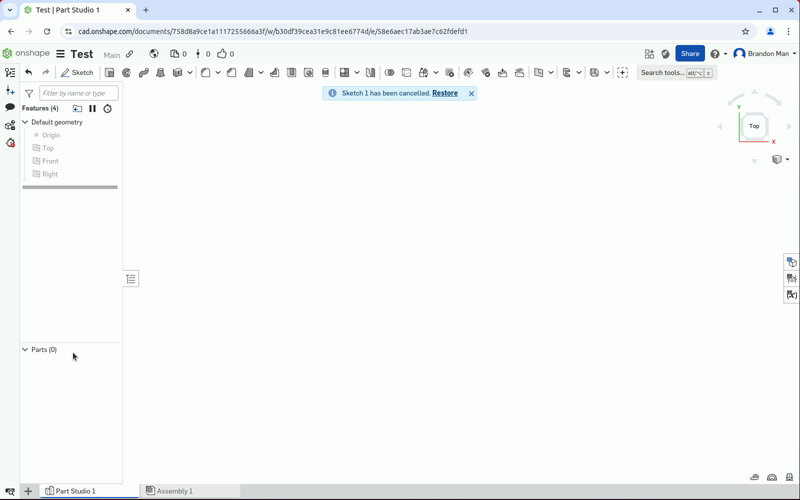
key(up)
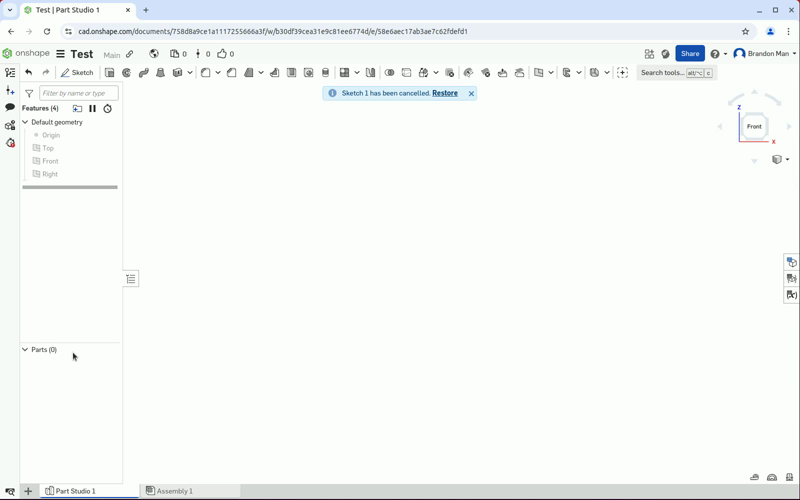
key_up(shift)
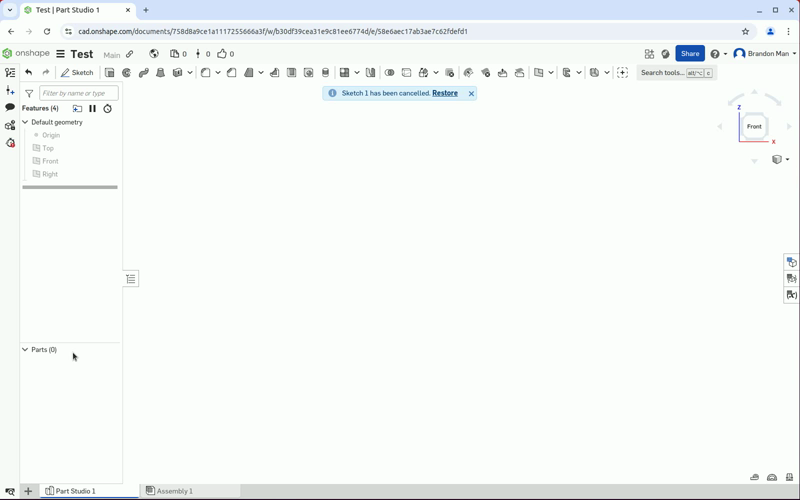
key(space)
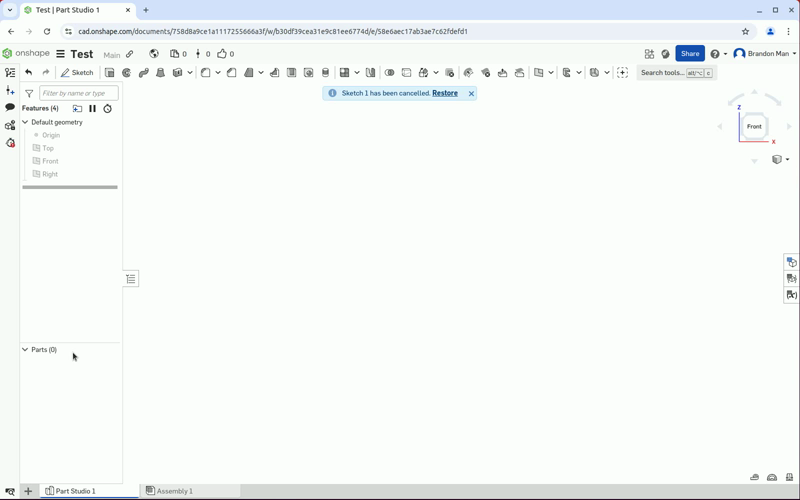
key_down(shift)
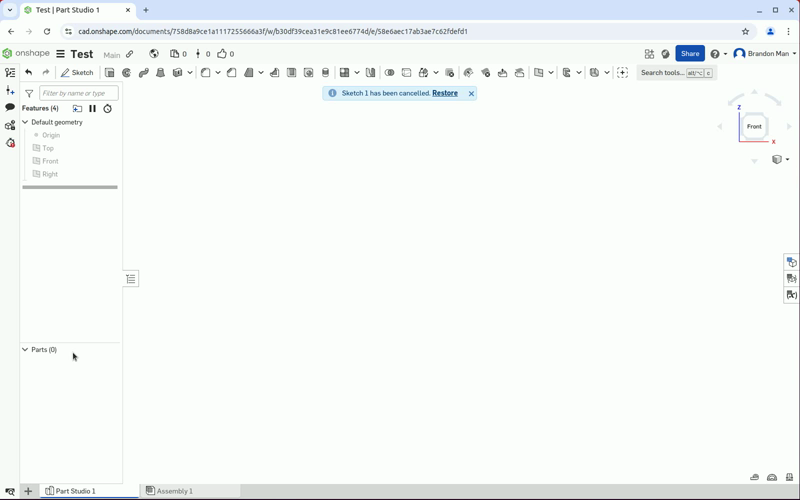
key(left)
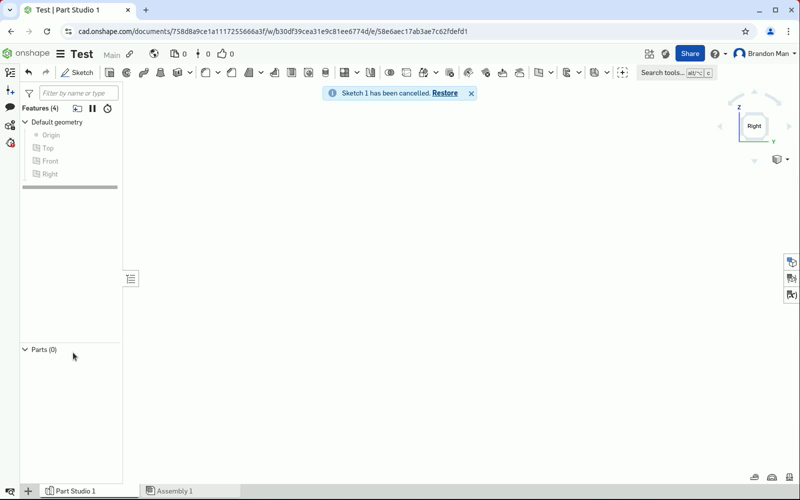
key_up(shift)
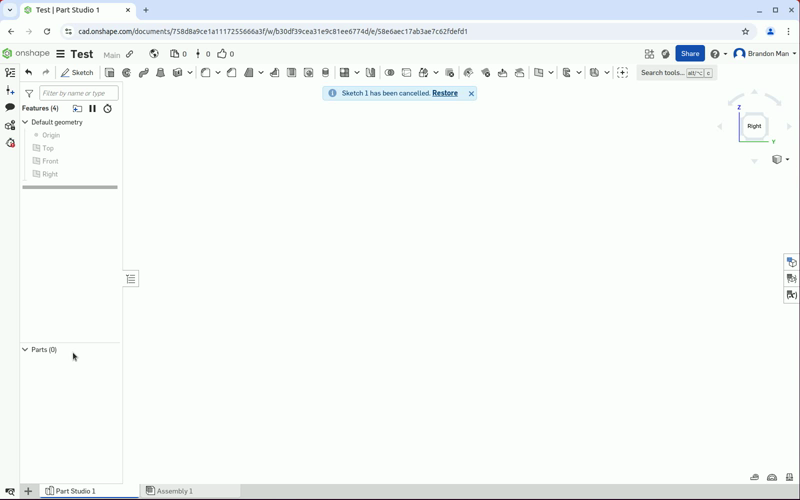
mouse_move(73, 352)
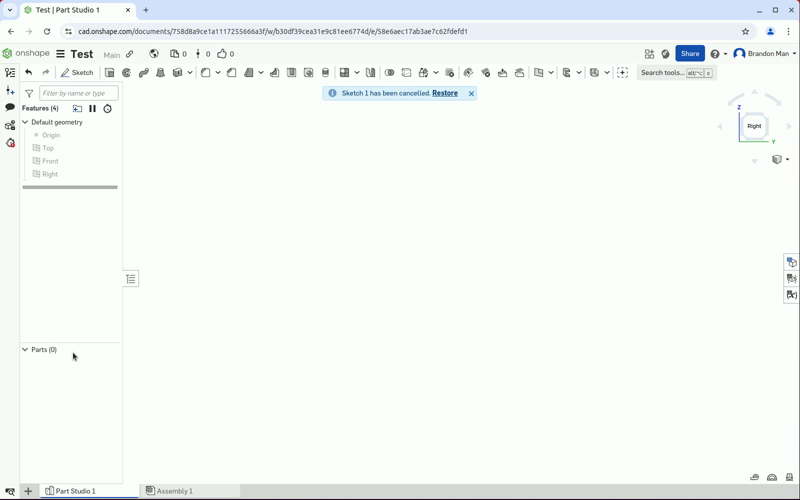
key(shift+y)
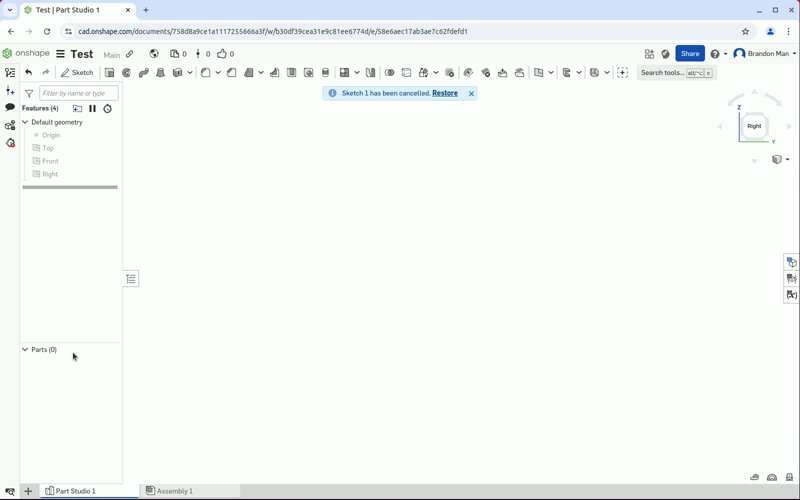
key(shift+s)
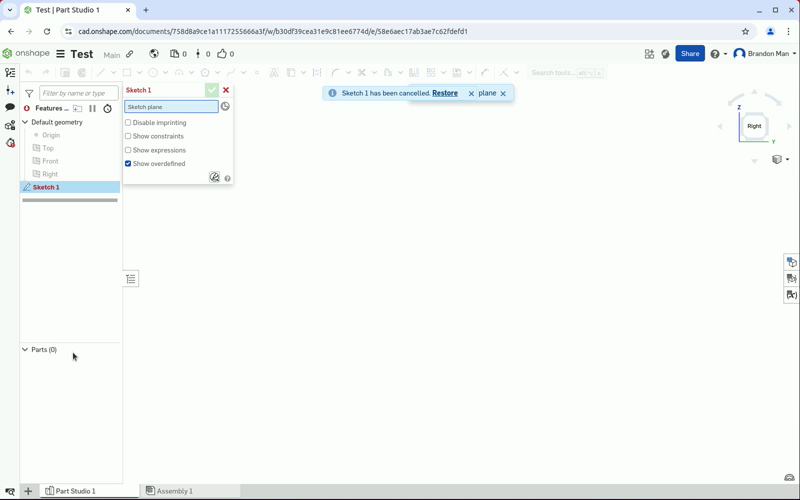
mouse_move(73, 176)
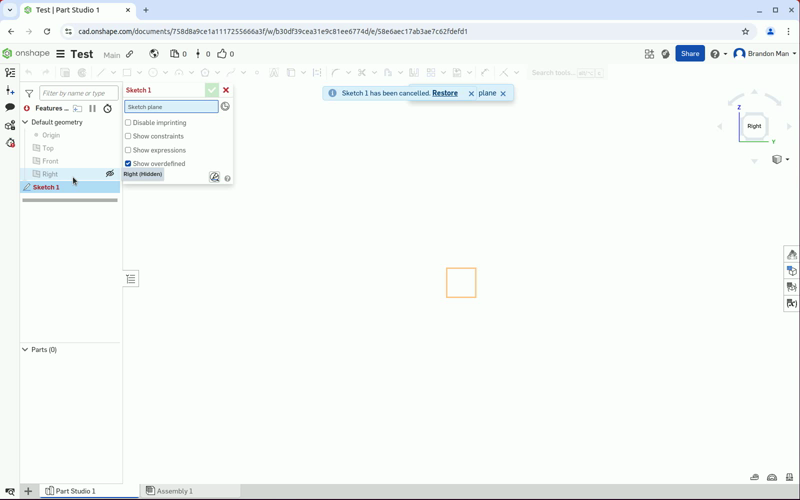
click(73, 176)
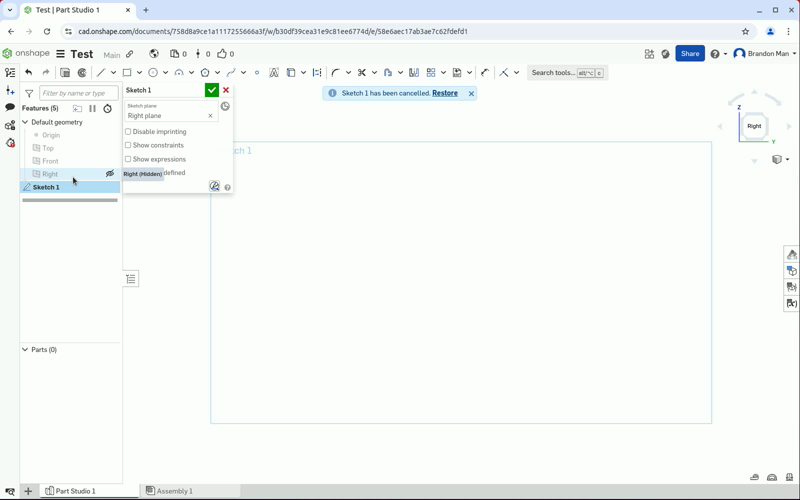
mouse_move(73, 352)
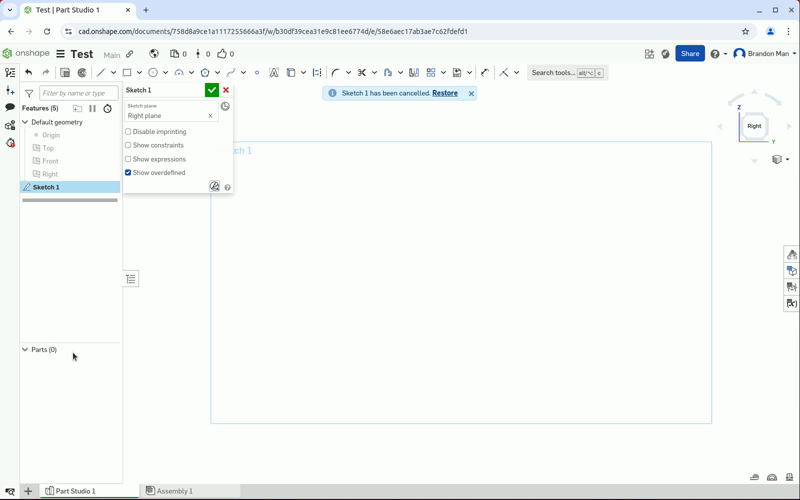
key(y)
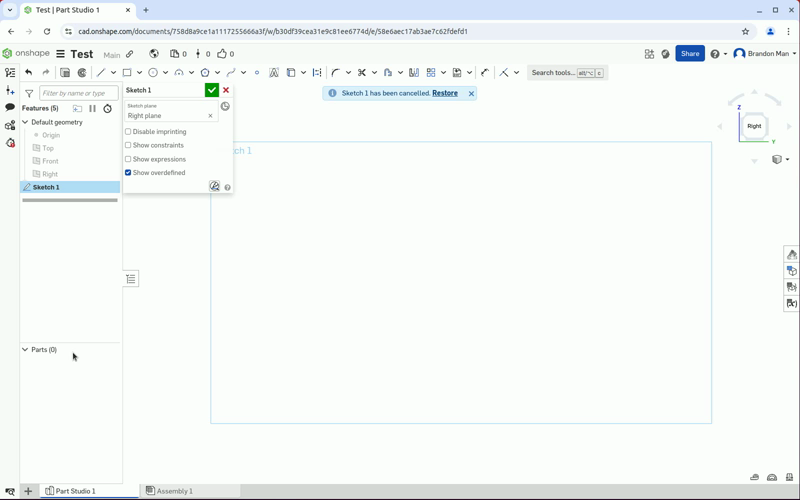
key(l)
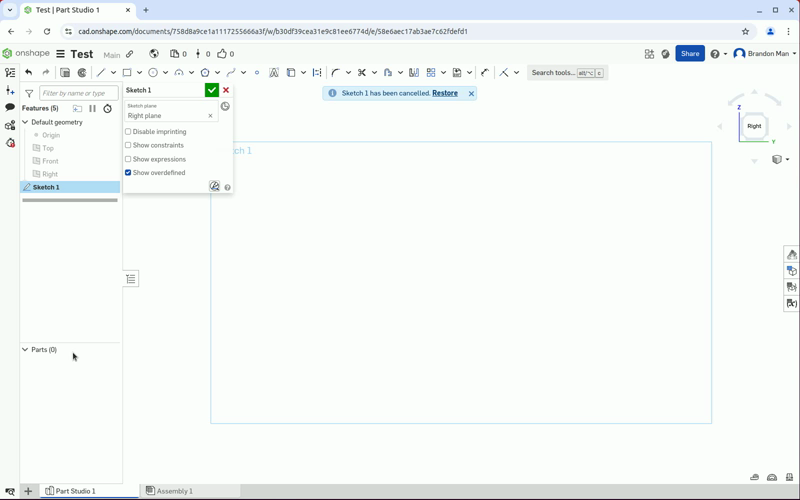
key_down(shift)
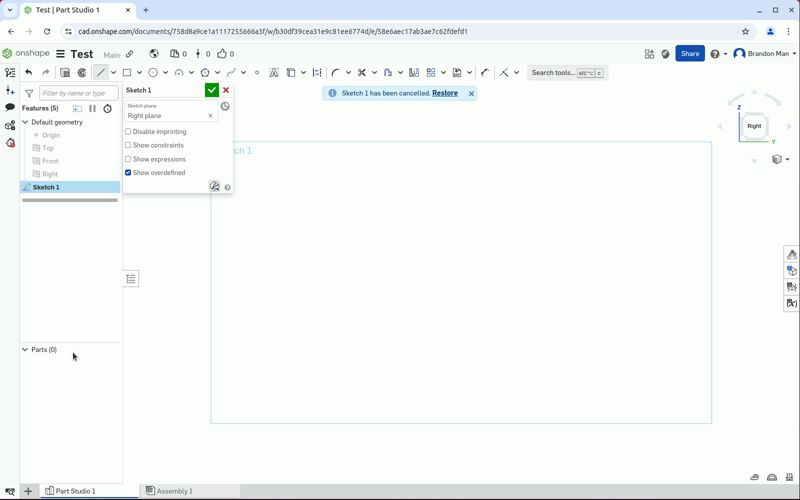
mouse_move(368, 282)
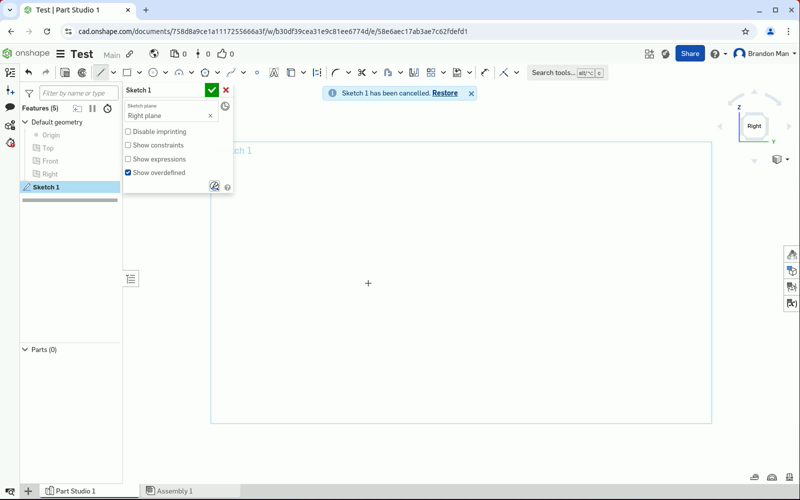
click(368, 282)
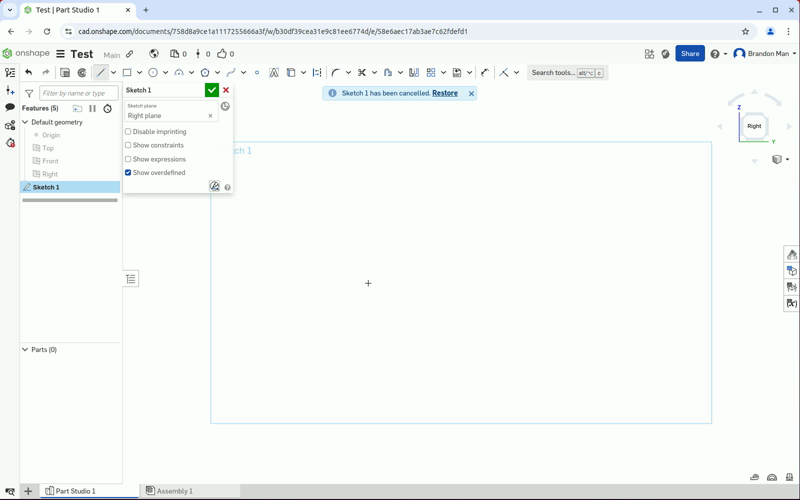
key_up(shift)
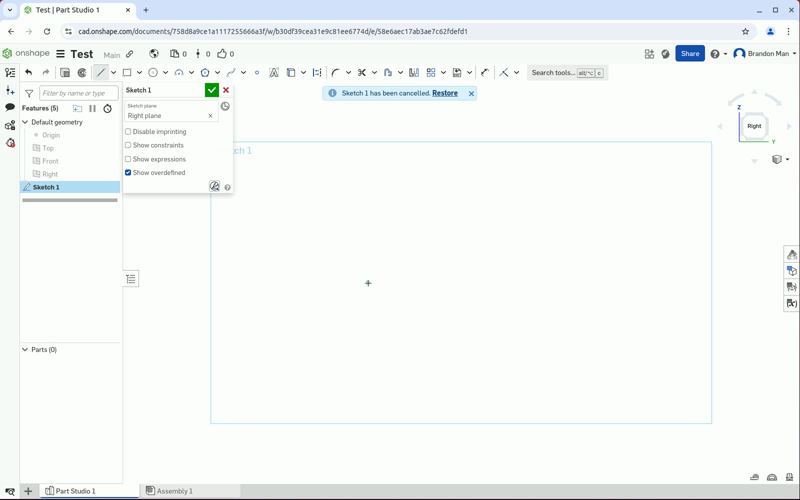
key_down(shift)
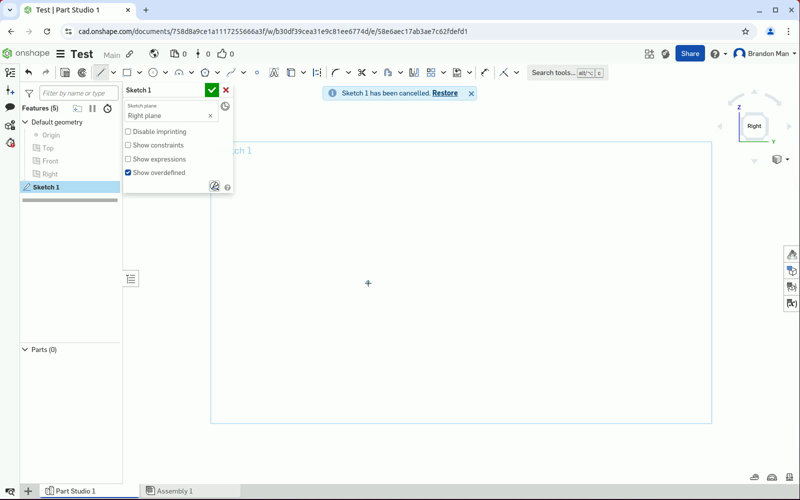
mouse_move(486, 282)
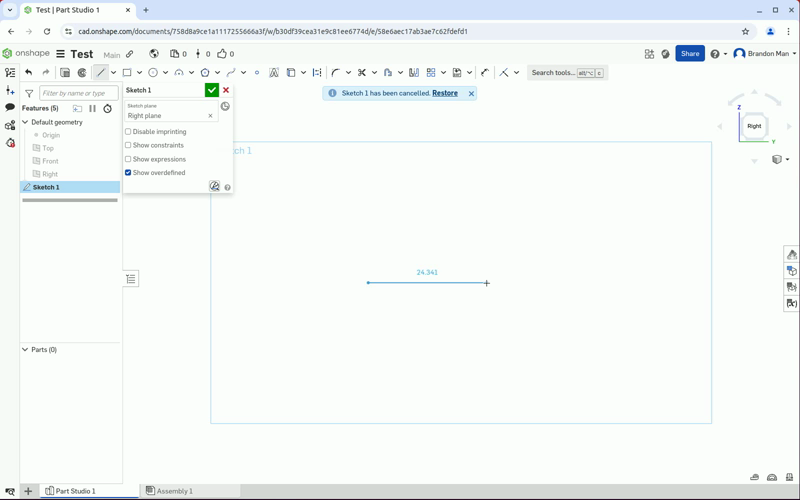
click(486, 282)
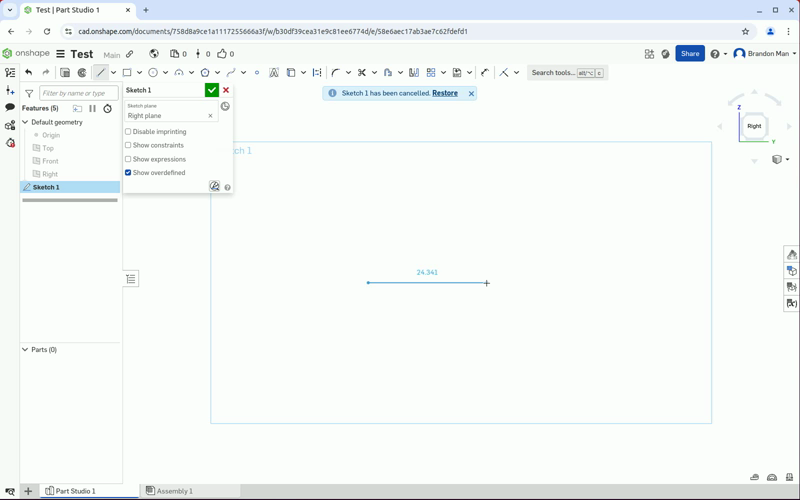
key_up(shift)
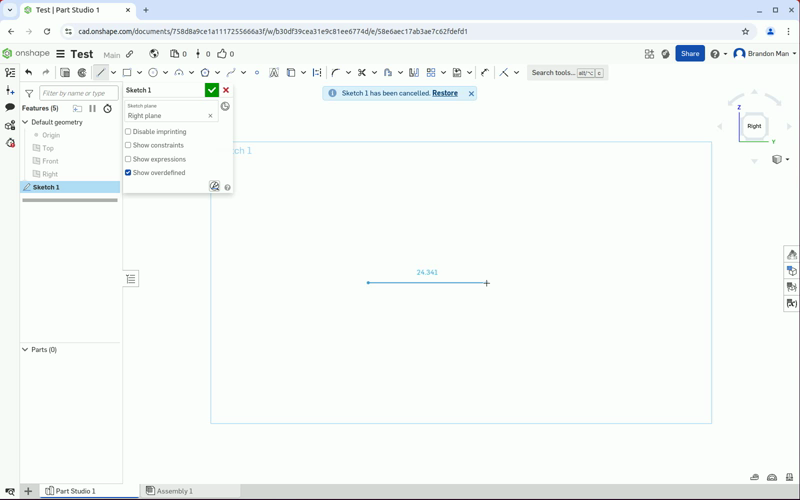
key_down(shift)
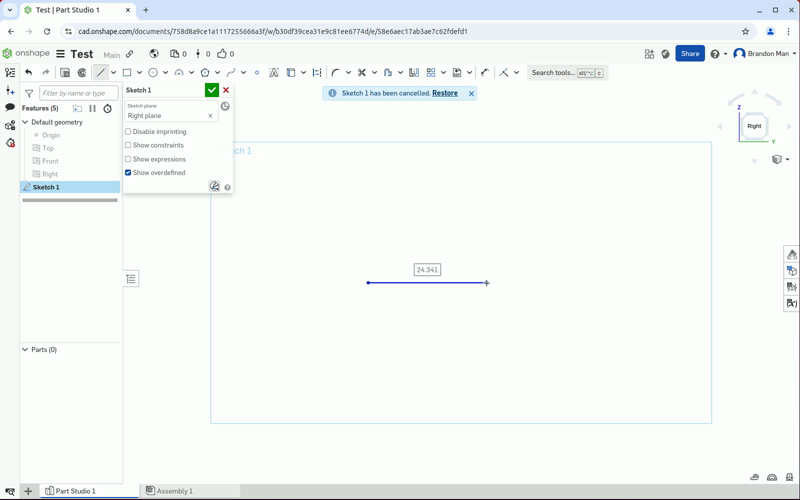
mouse_move(516, 282)
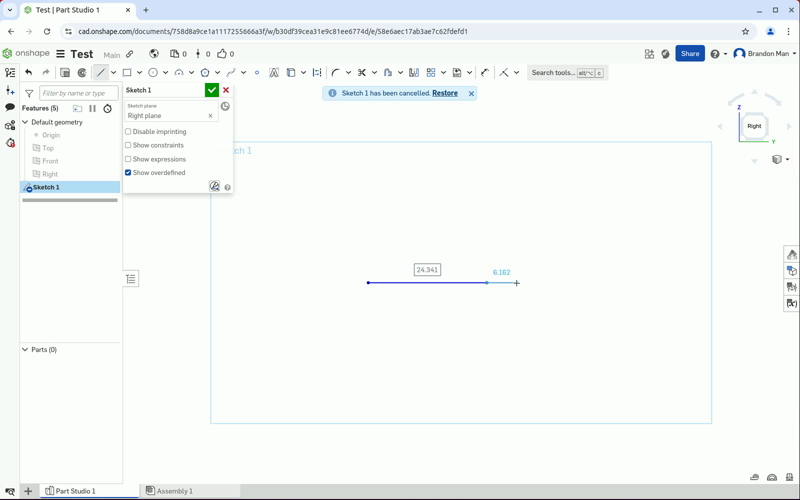
mouse_move(458, 273)
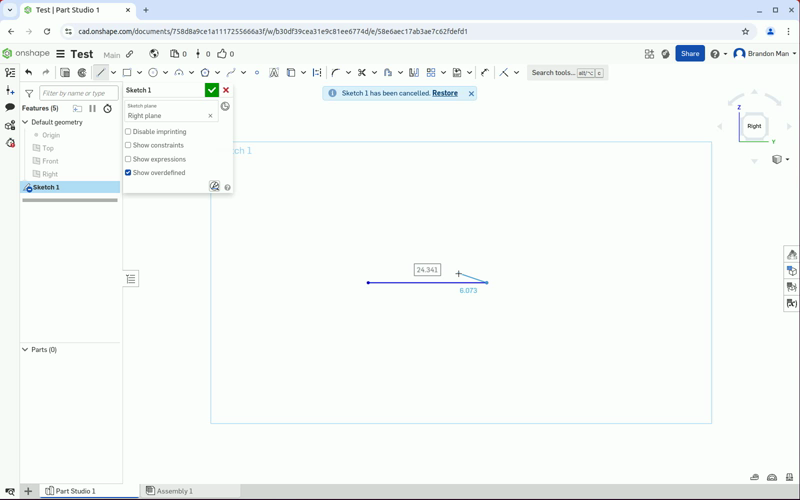
click(458, 273)
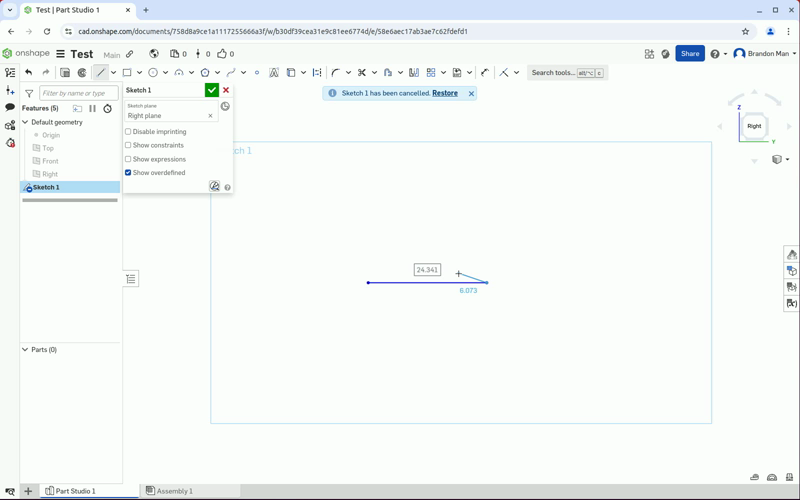
key_up(shift)
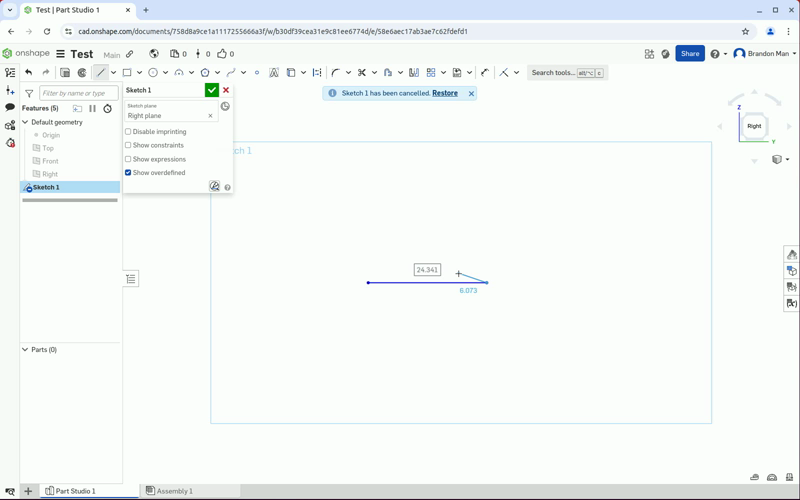
key_down(shift)
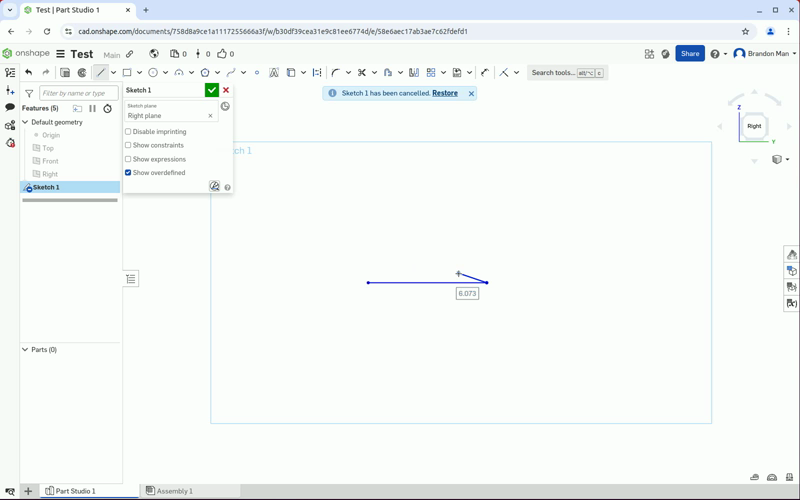
mouse_move(489, 273)
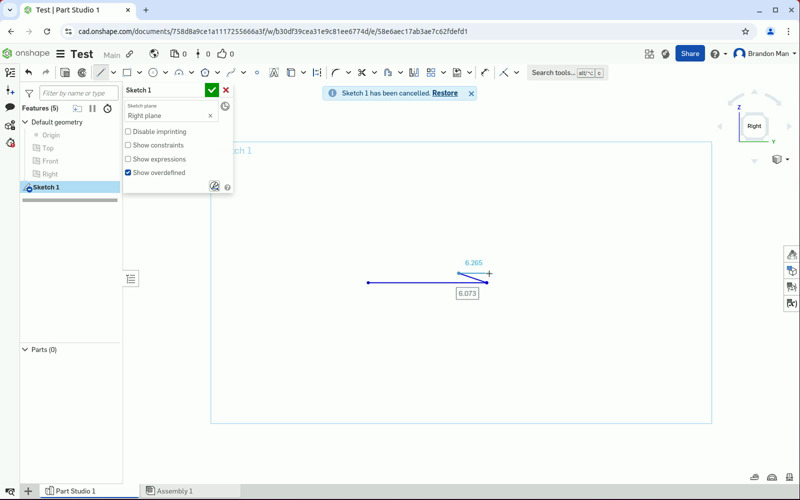
mouse_move(454, 265)
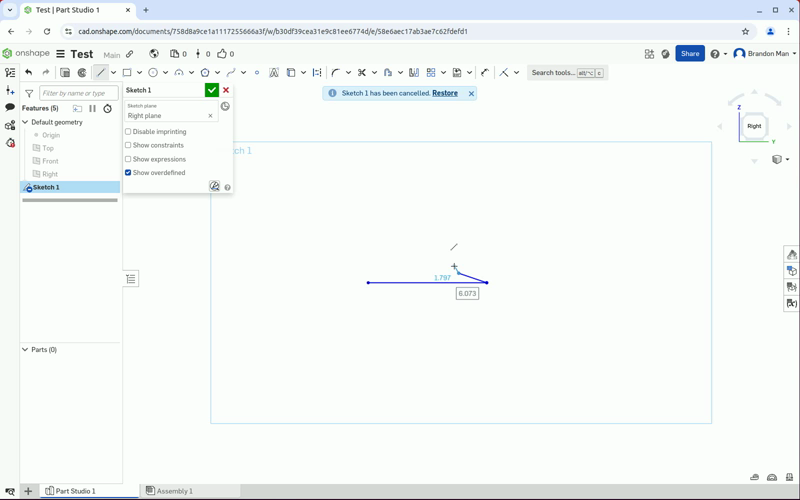
click(454, 265)
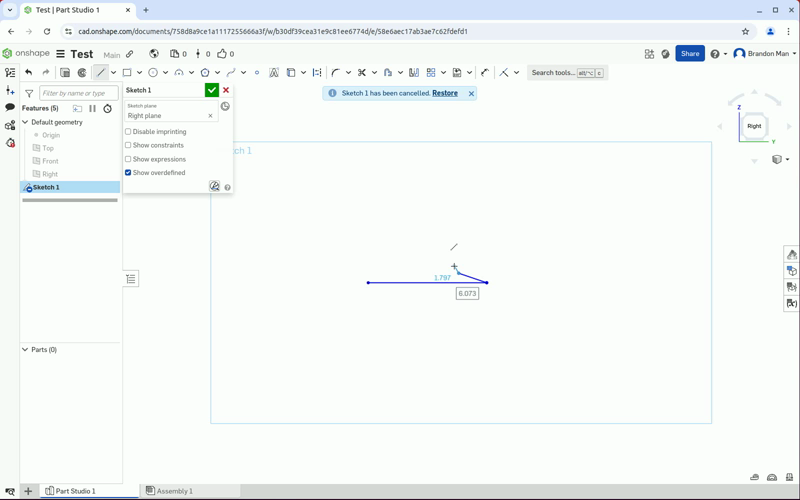
key_up(shift)
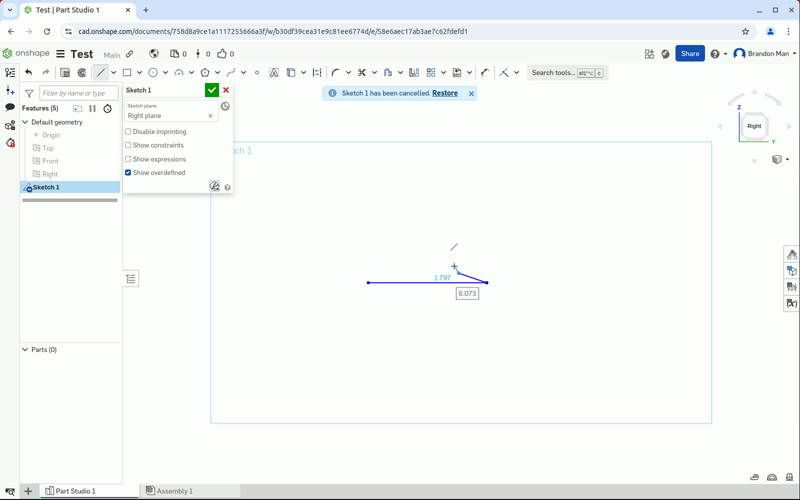
key_down(shift)
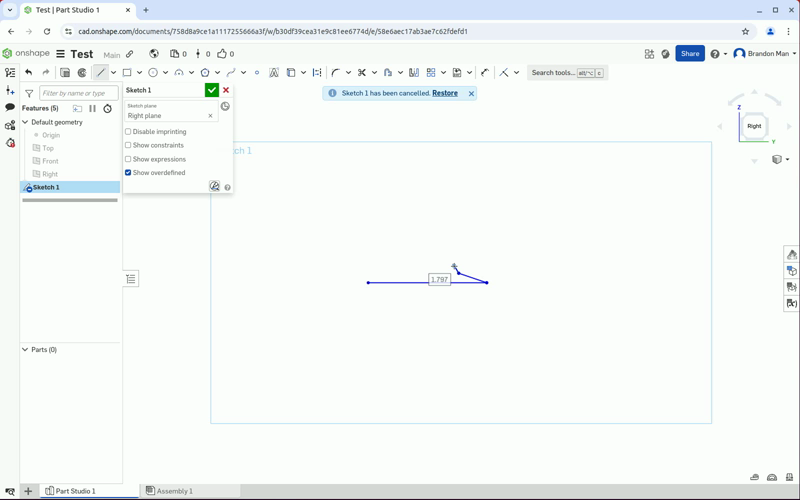
mouse_move(484, 265)
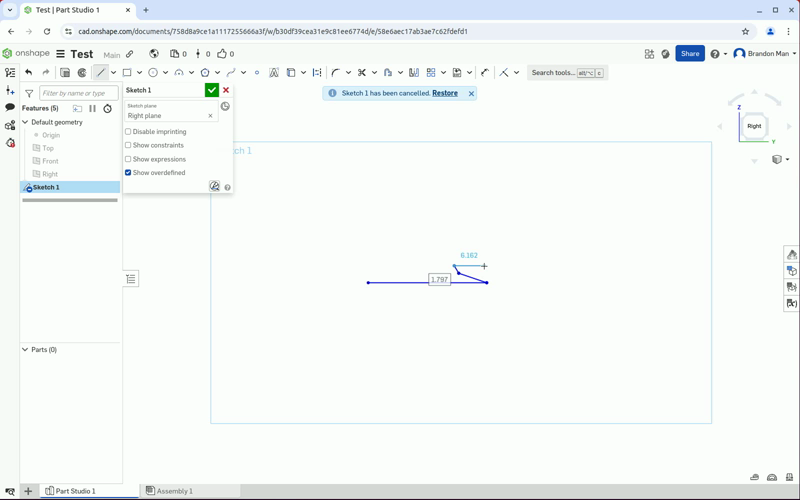
mouse_move(439, 261)
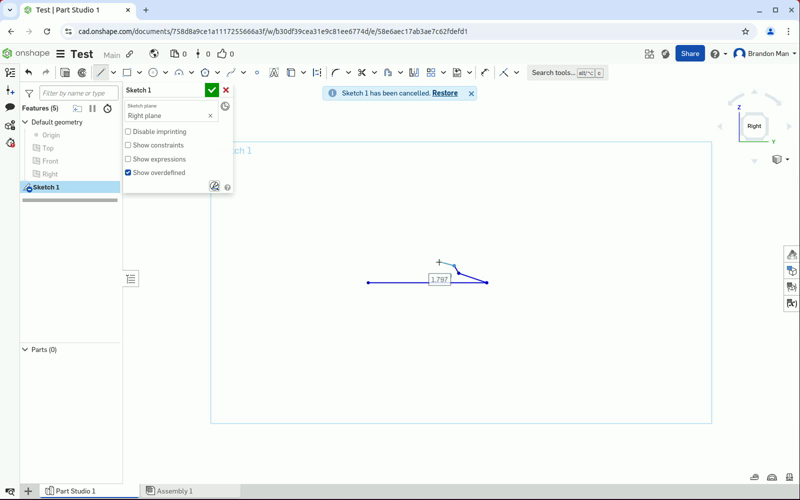
click(439, 261)
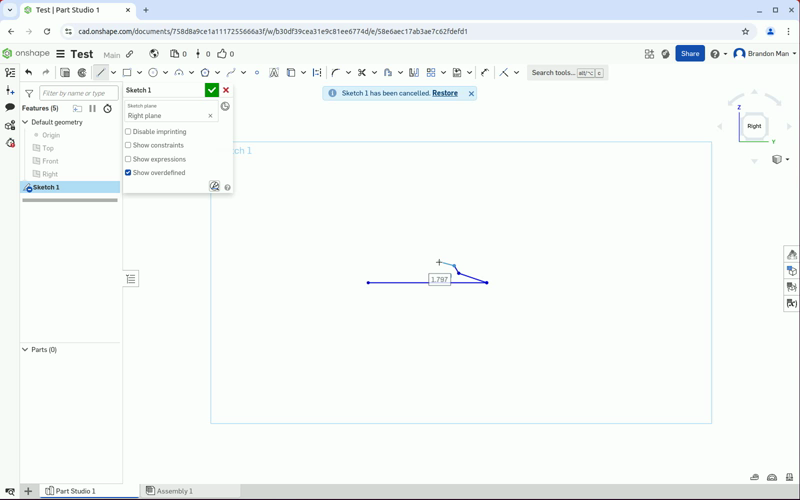
key_up(shift)
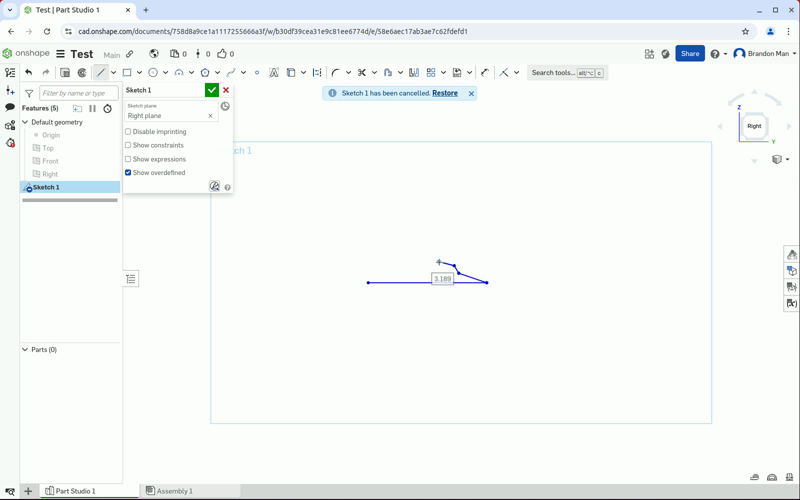
key_down(shift)
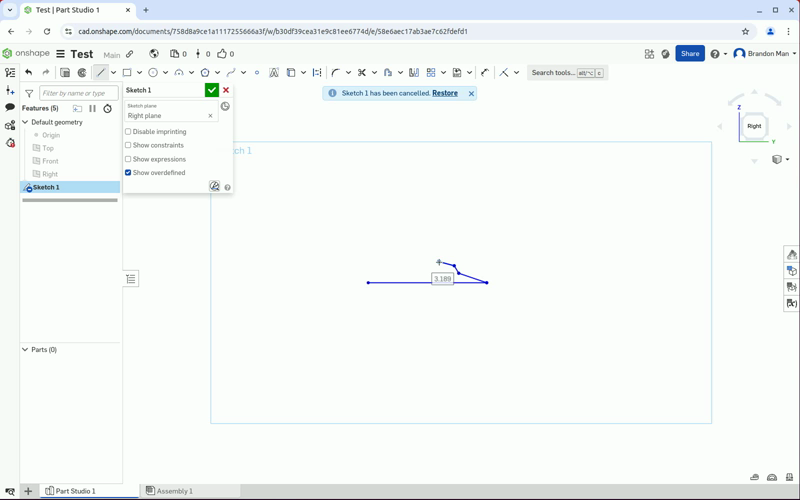
mouse_move(469, 261)
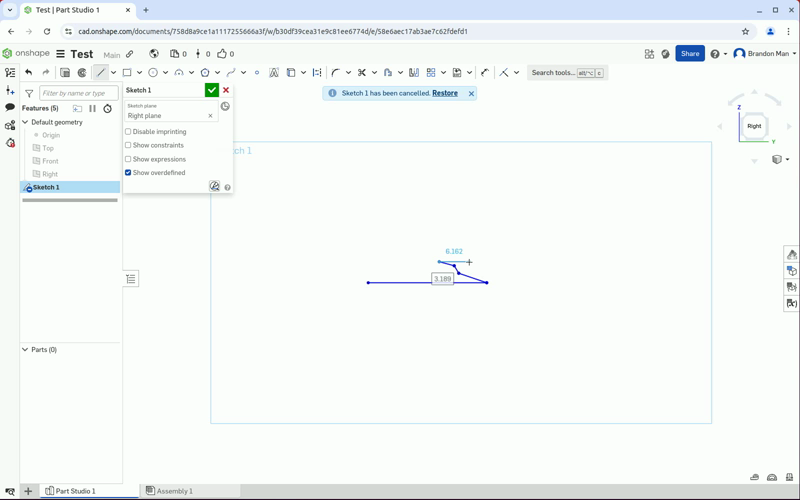
mouse_move(425, 270)
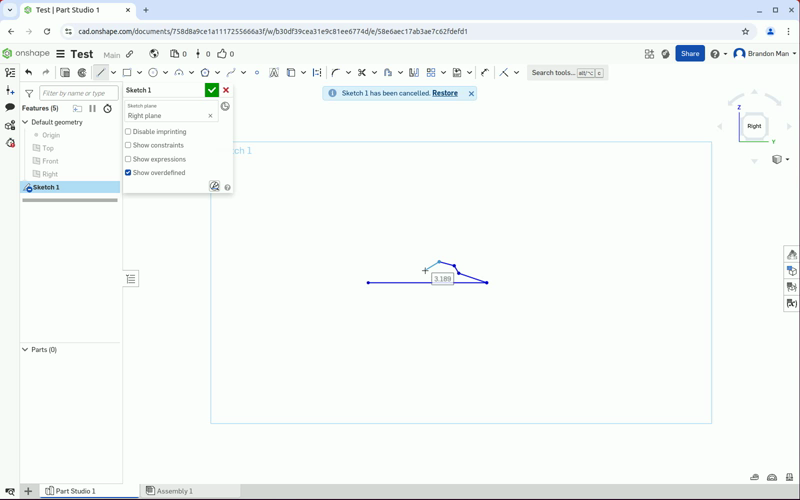
click(425, 270)
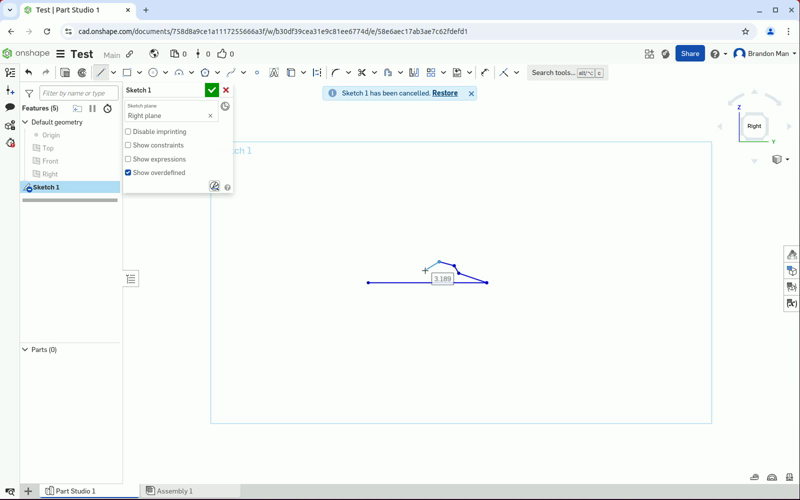
key_up(shift)
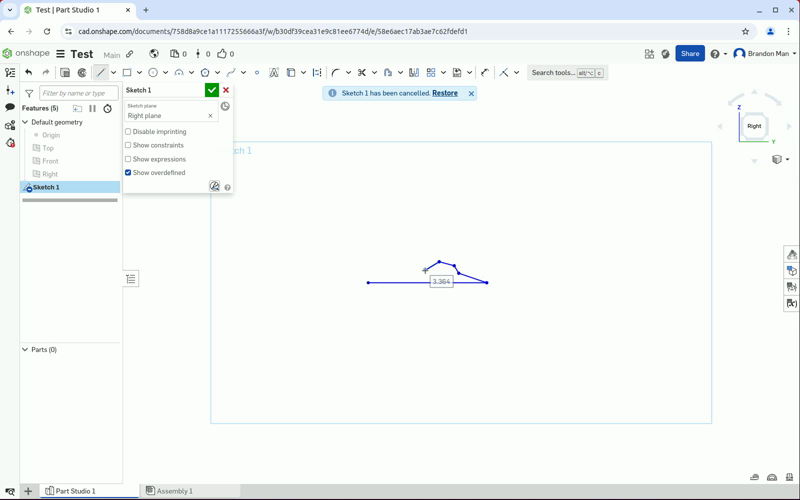
key_down(shift)
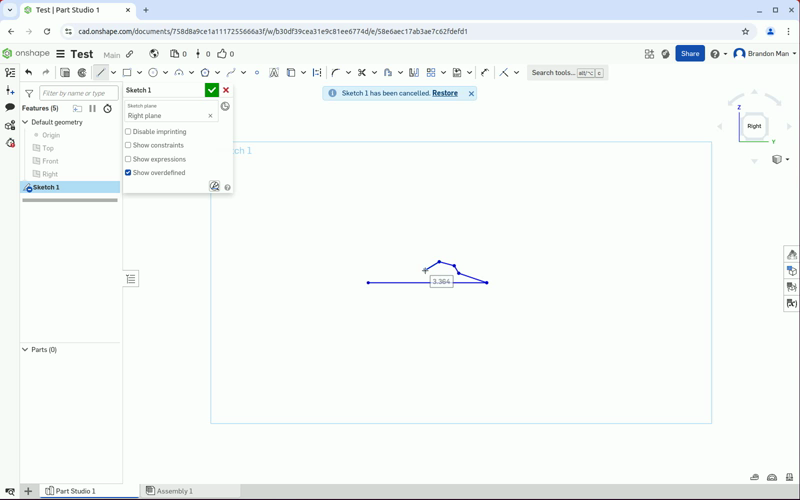
mouse_move(455, 270)
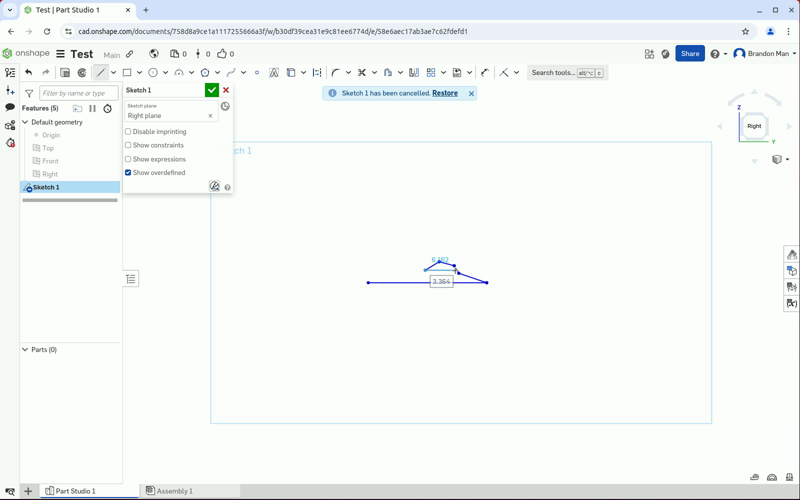
mouse_move(368, 270)
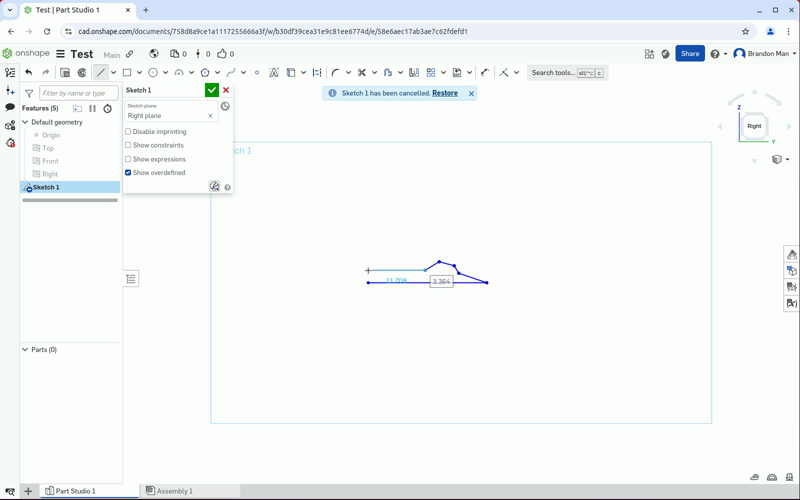
click(368, 270)
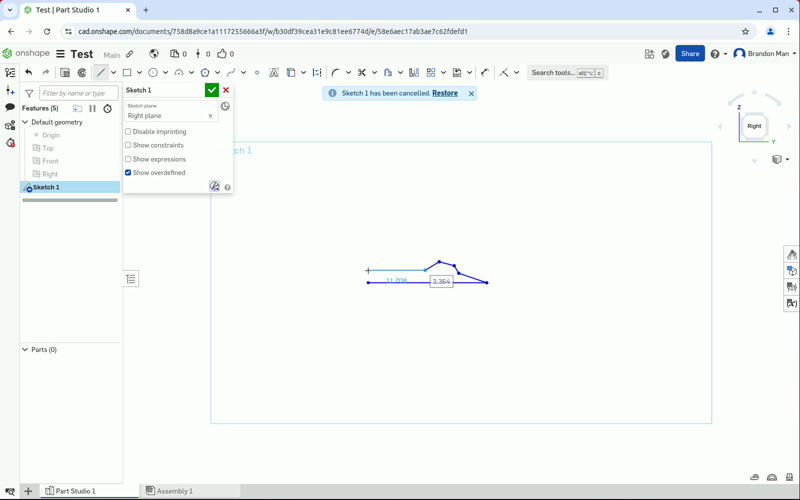
key_up(shift)
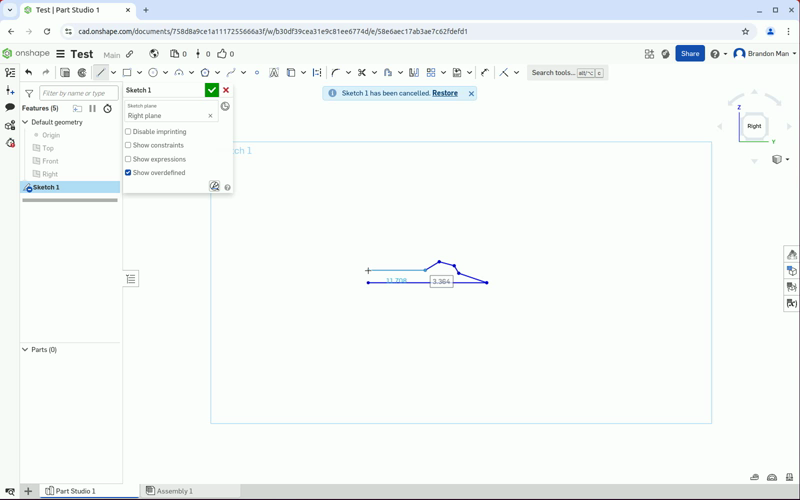
mouse_move(398, 270)
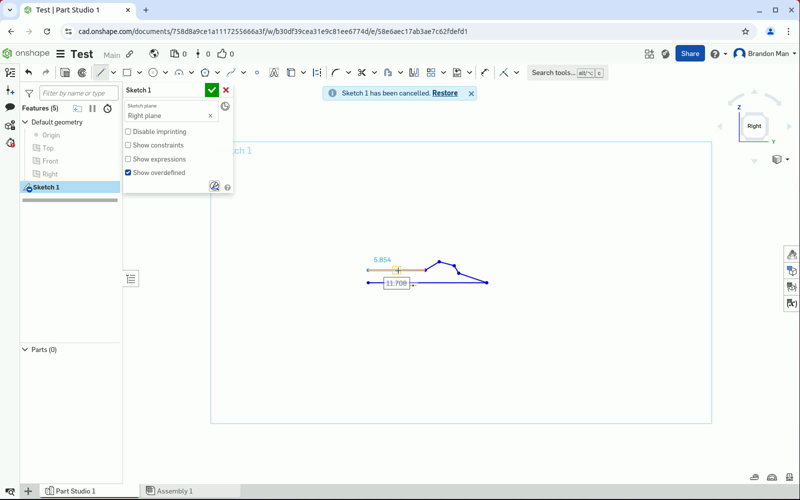
key_down(shift)
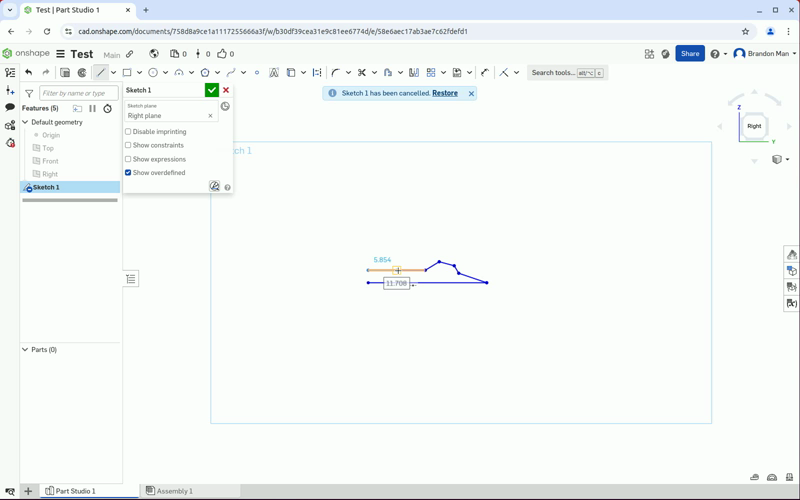
mouse_move(368, 282)
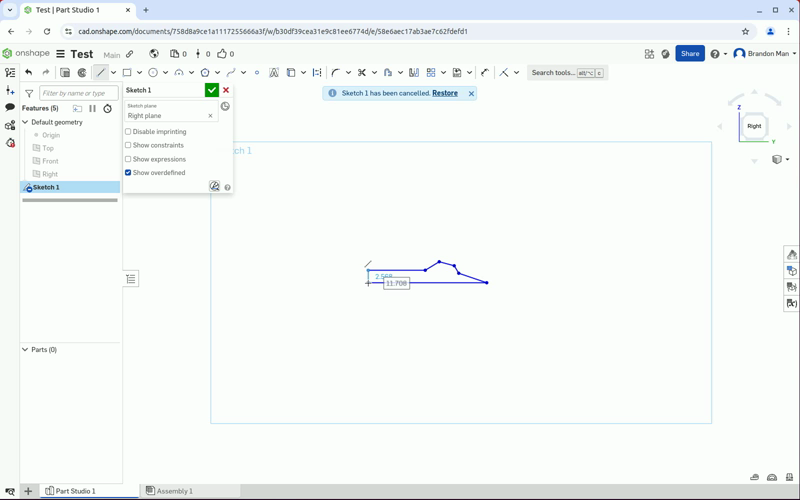
key_up(shift)
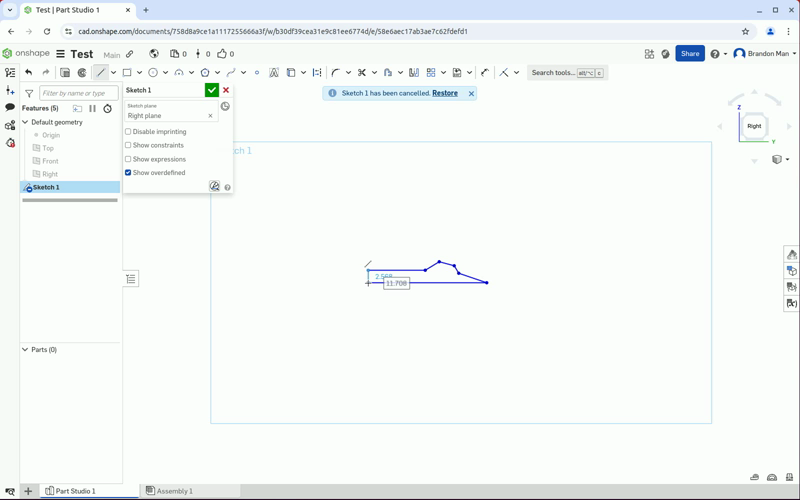
click(368, 282)
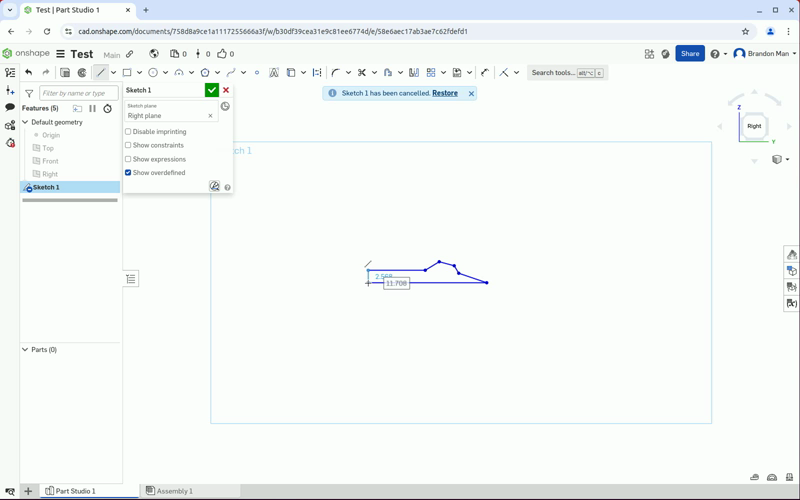
key(esc)
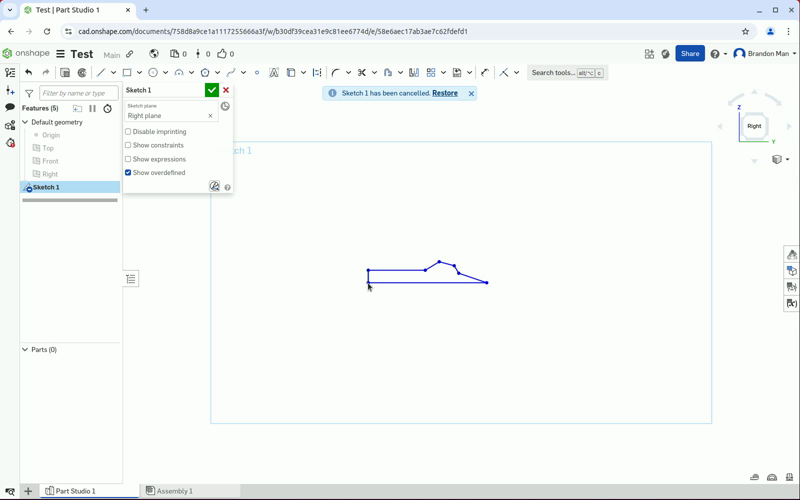
mouse_move(369, 272)
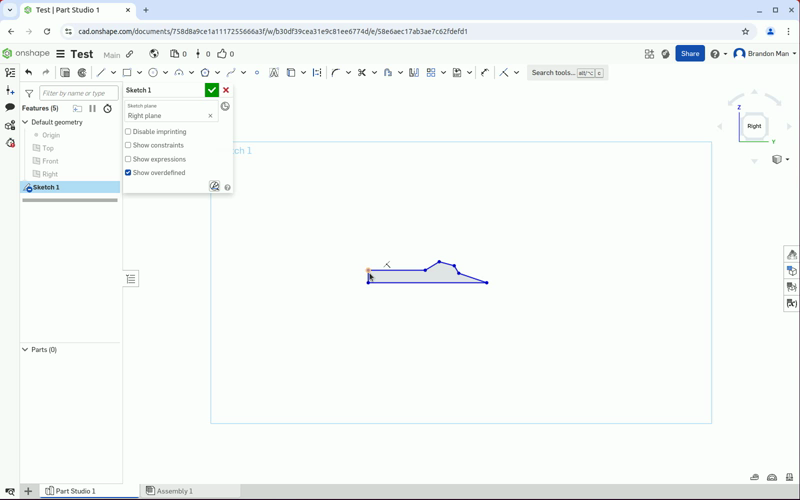
scroll(6)
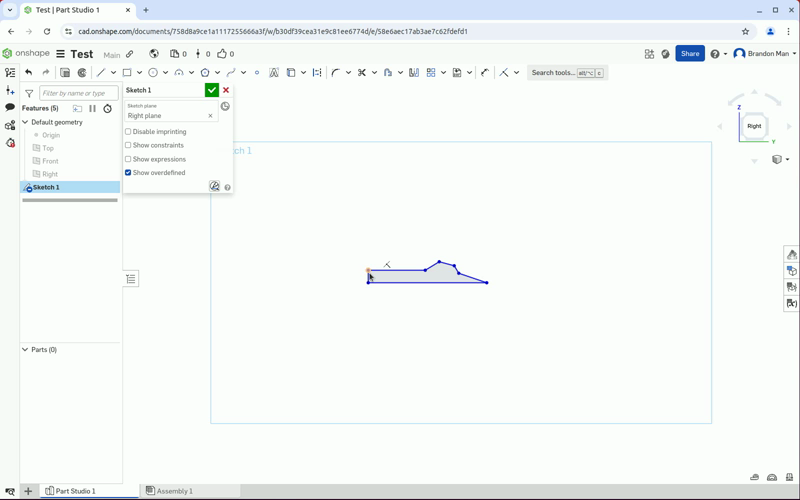
scroll(6)
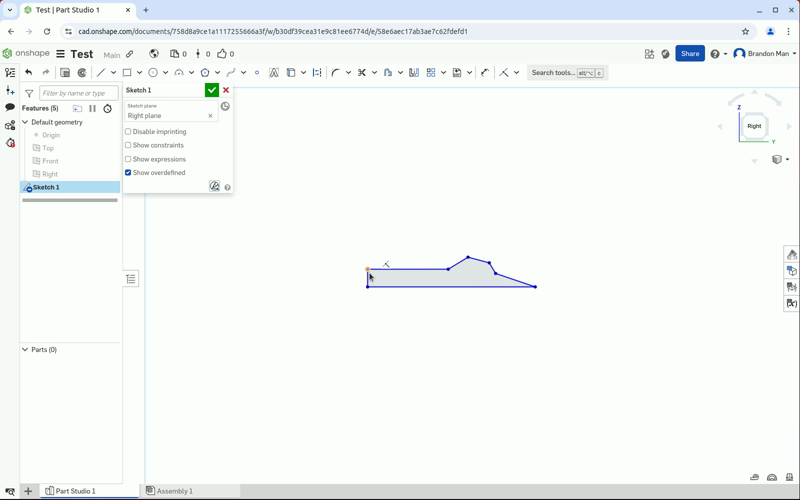
scroll(6)
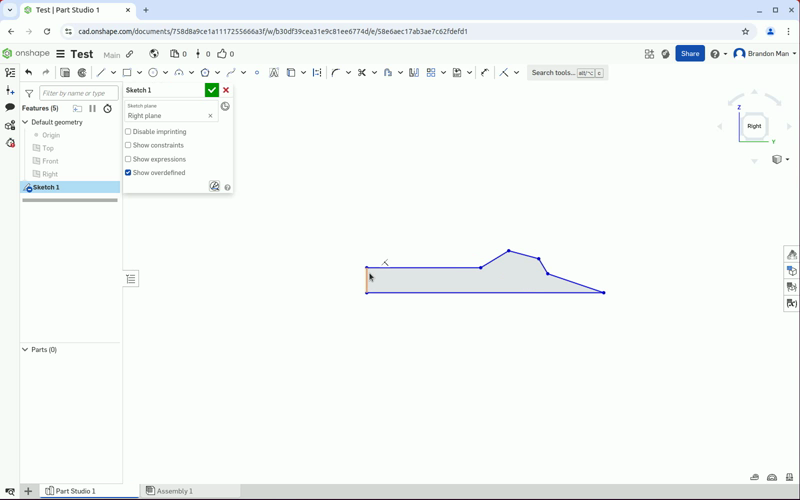
scroll(6)
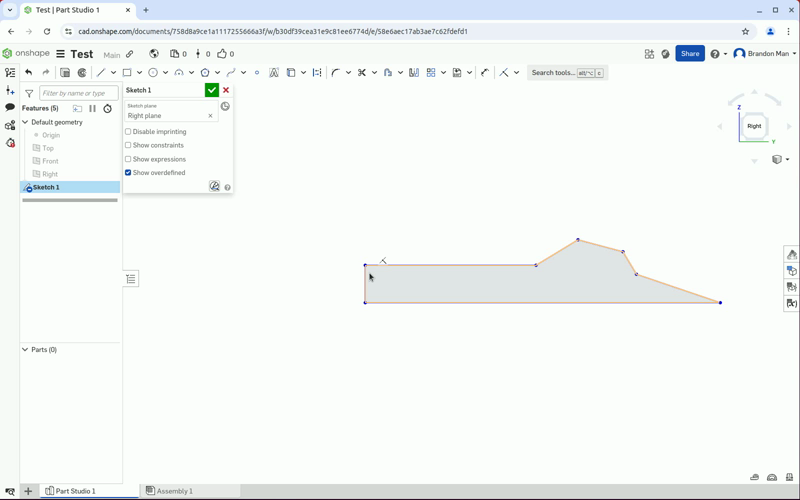
scroll(6)
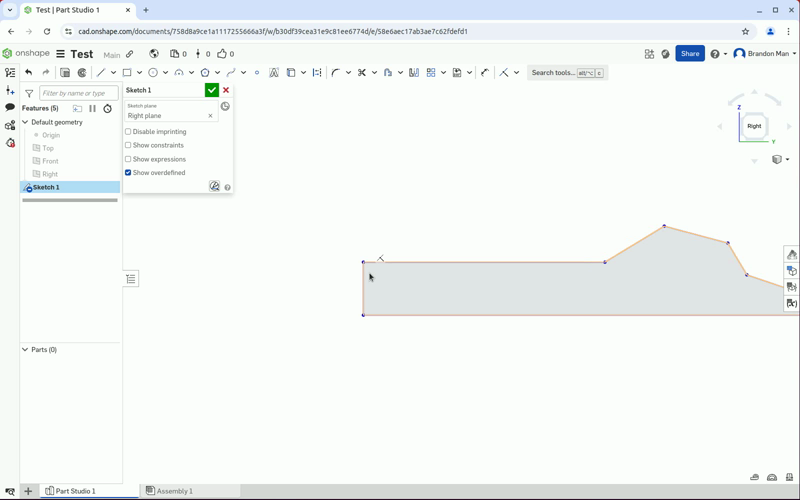
scroll(6)
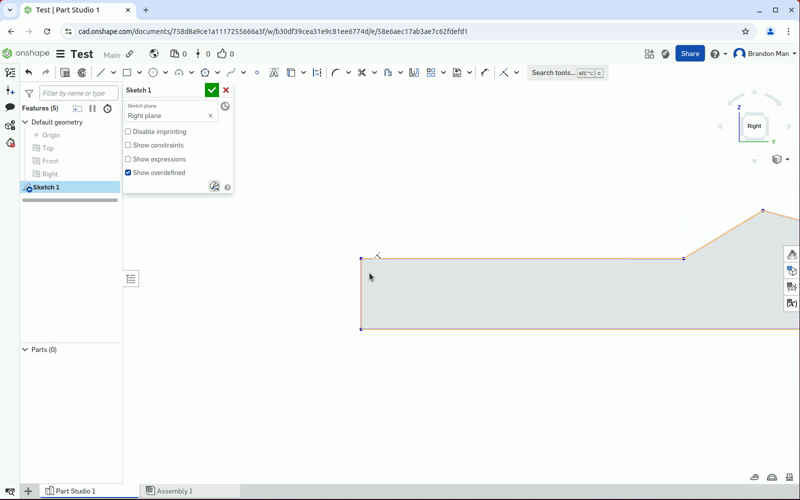
scroll(6)
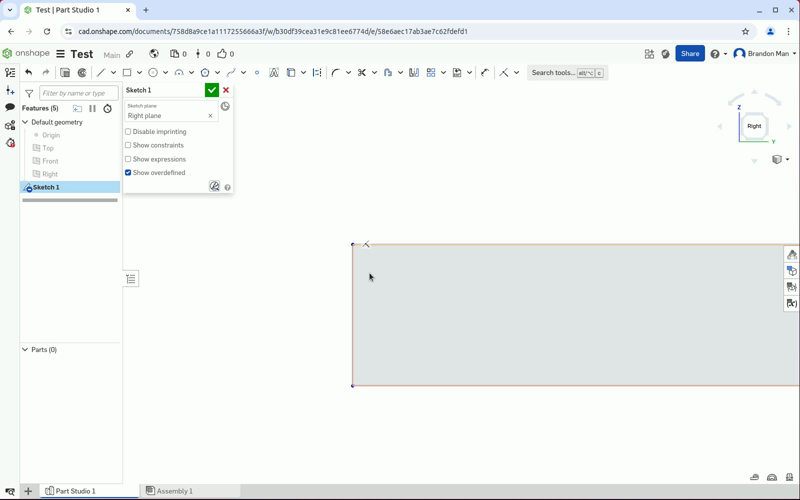
click(369, 272)
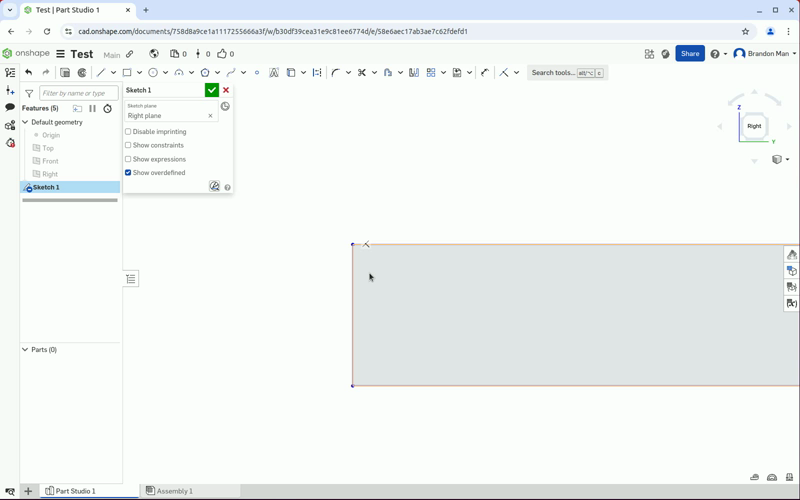
scroll(-6)
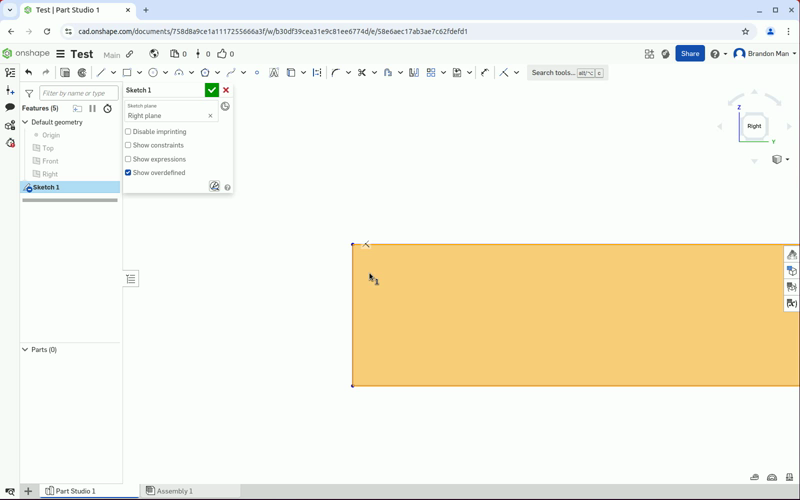
scroll(-6)
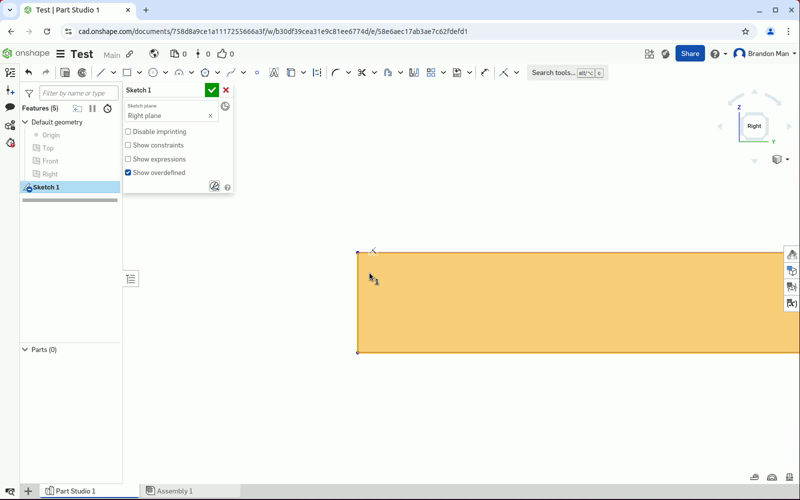
scroll(-6)
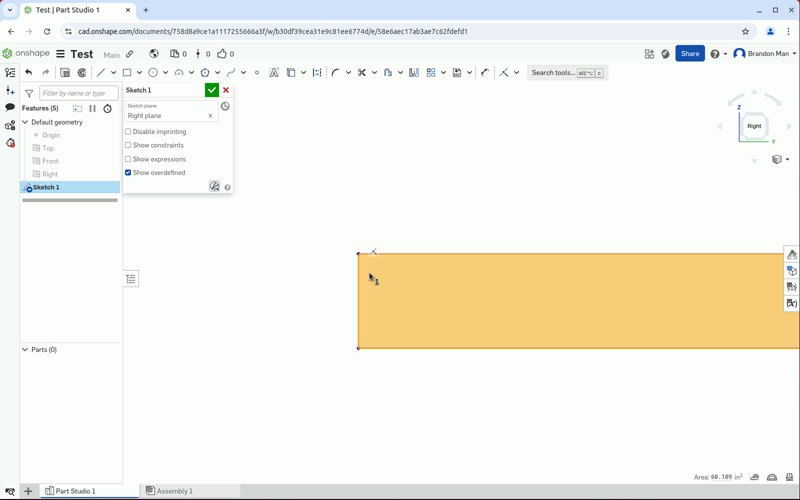
scroll(-6)
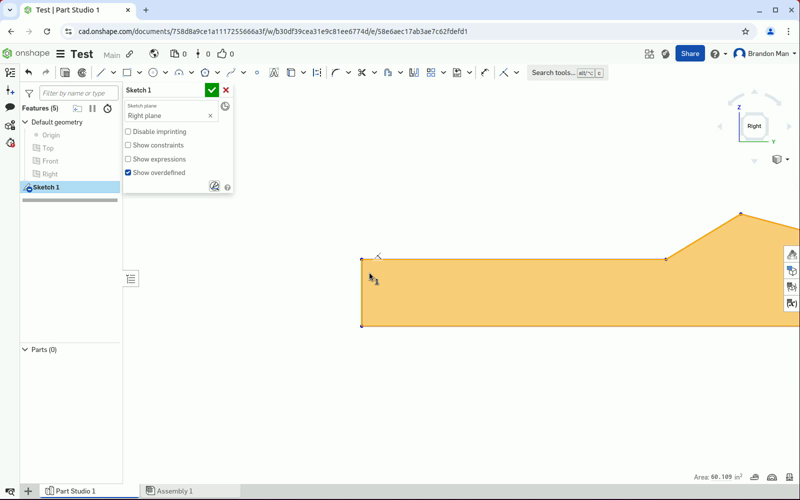
scroll(-6)
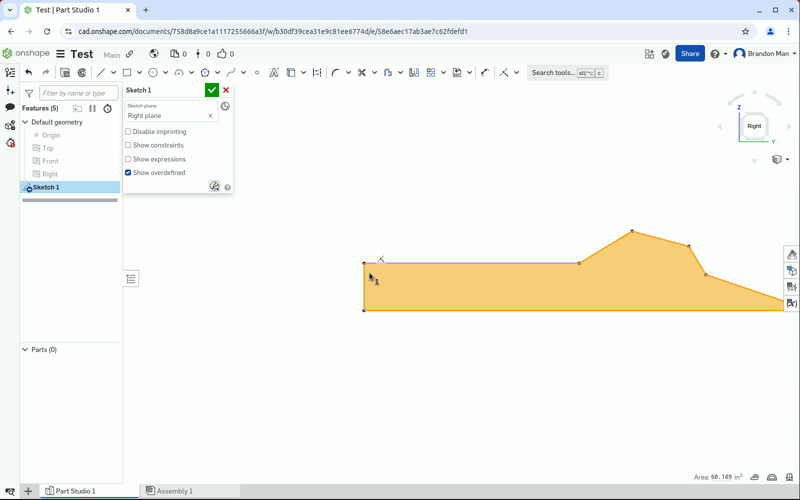
scroll(-6)
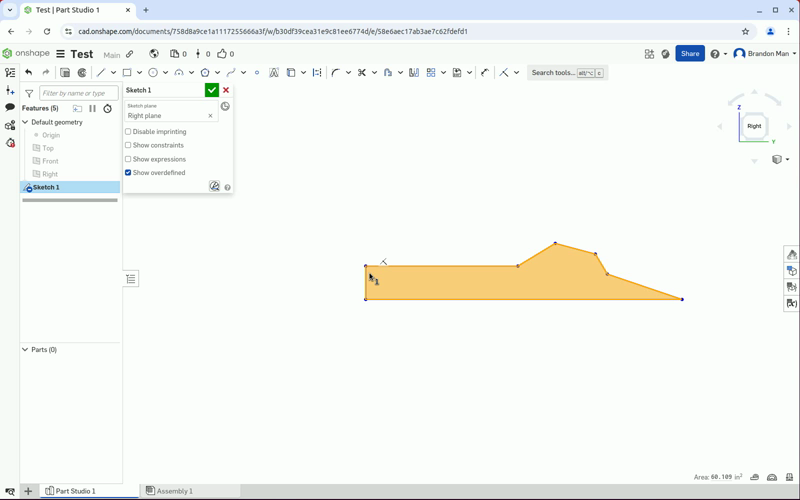
scroll(-6)
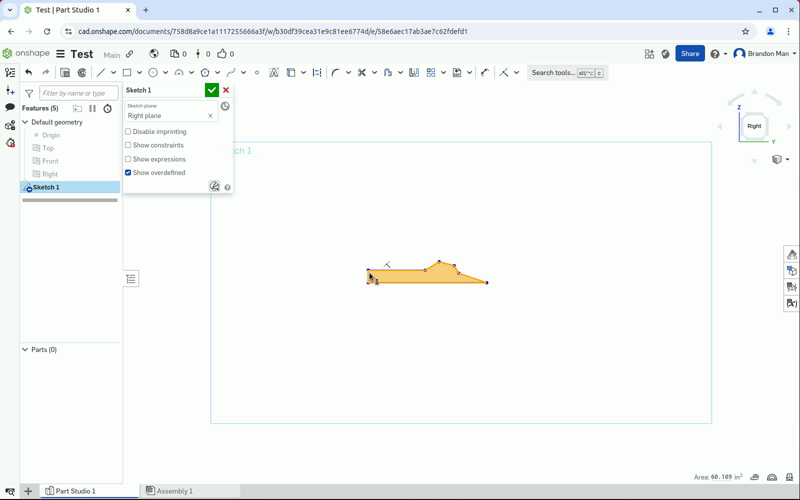
mouse_move(73, 352)
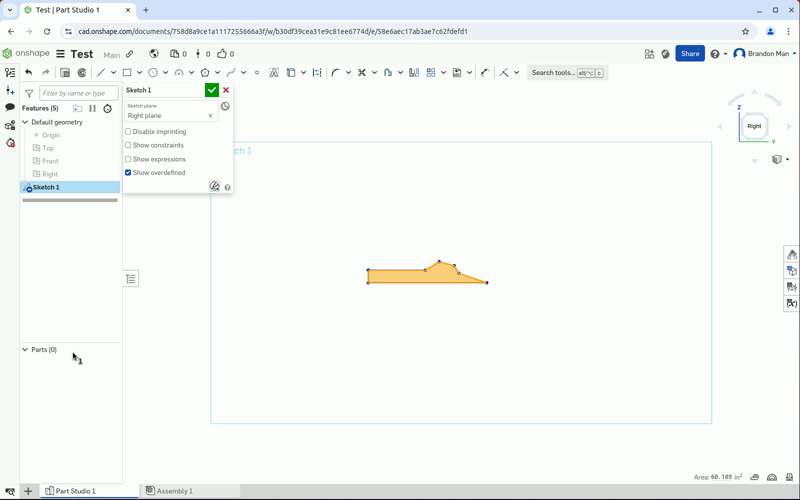
key(shift+y)
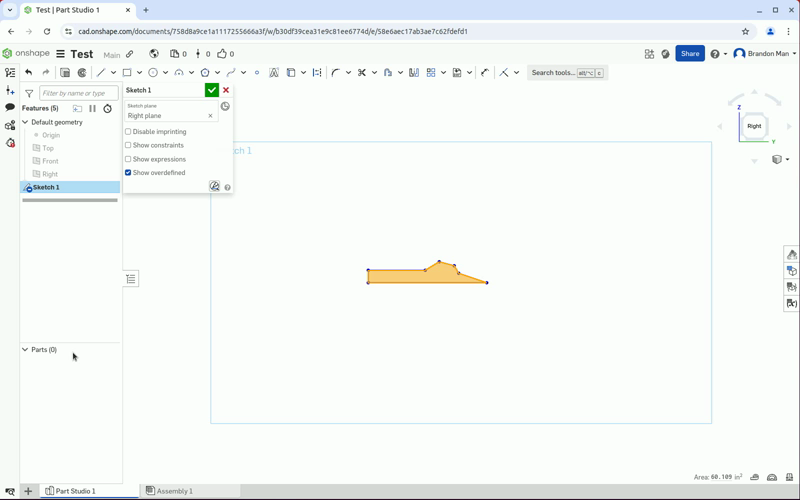
key(shift+e)
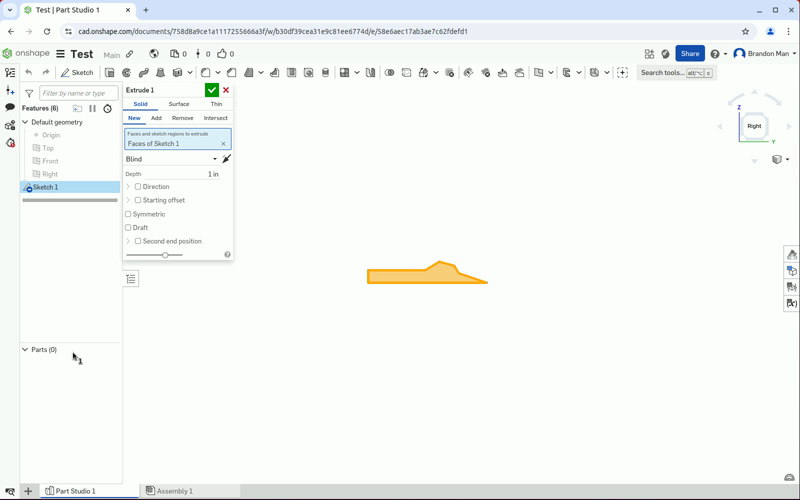
mouse_move(143, 106)
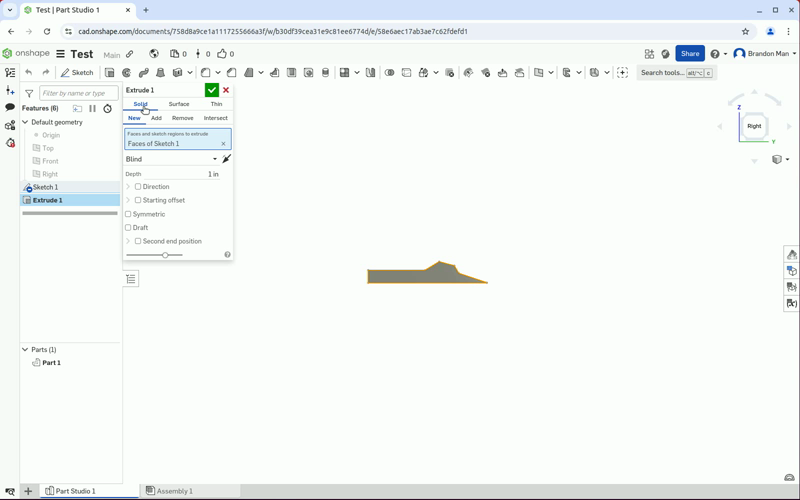
click(143, 106)
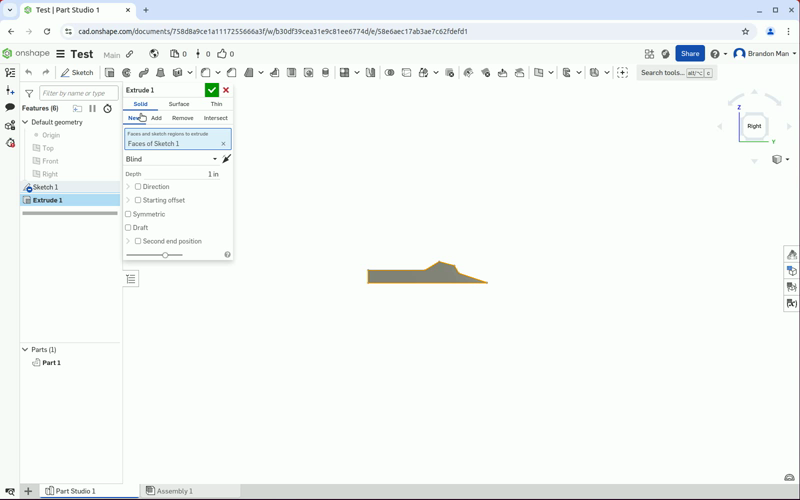
mouse_move(137, 120)
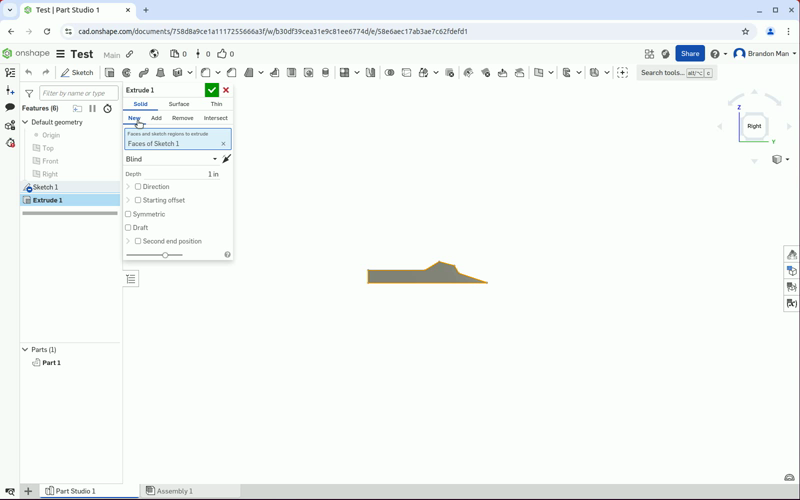
click(137, 120)
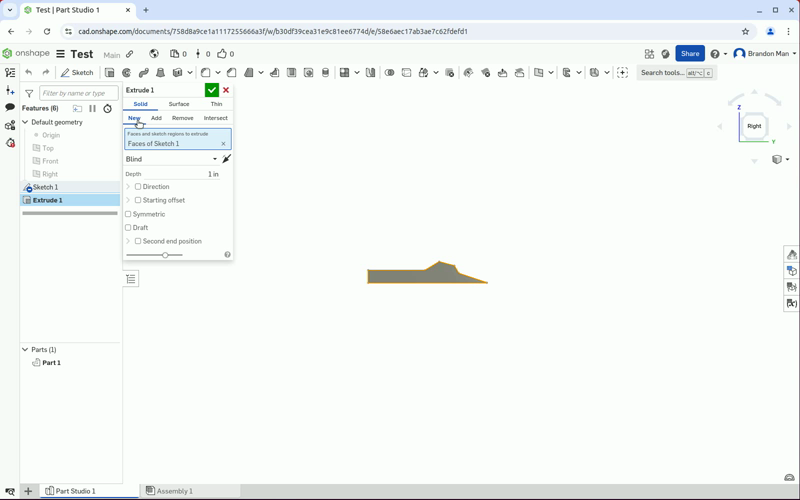
key(tab, 4)
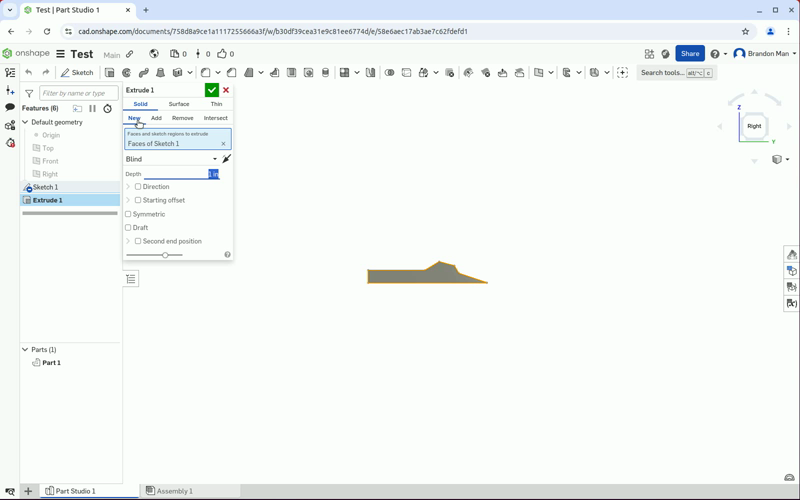
text(1.444)
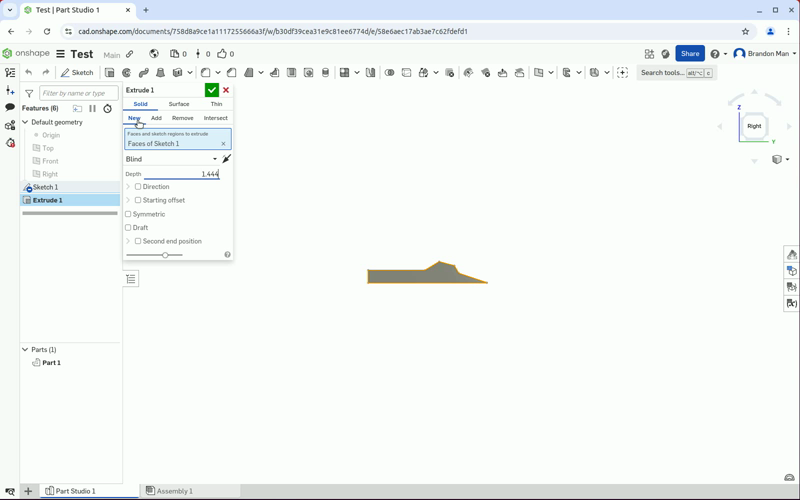
key(enter)
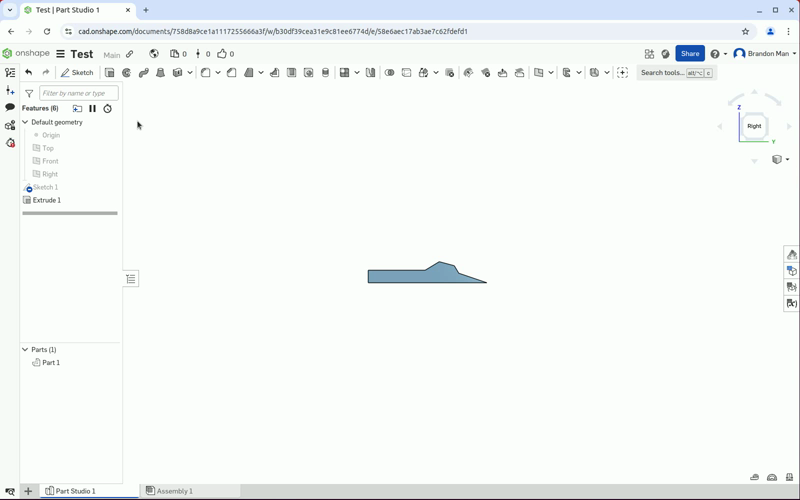
key(shift+h)
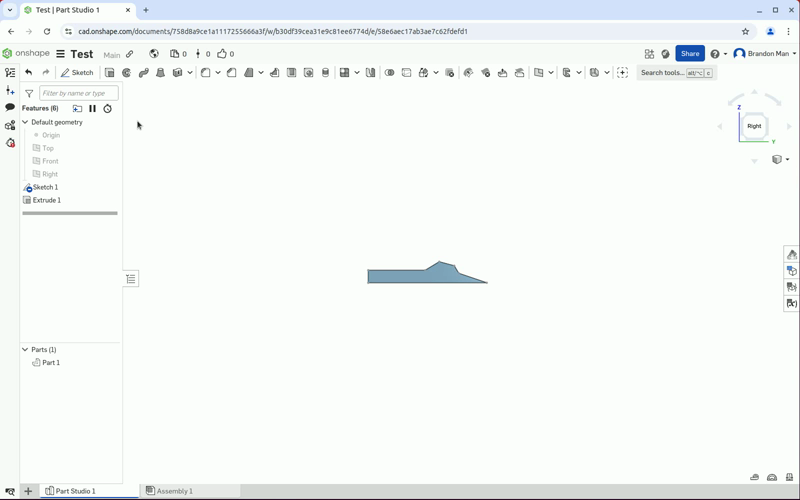
key(shift+h)
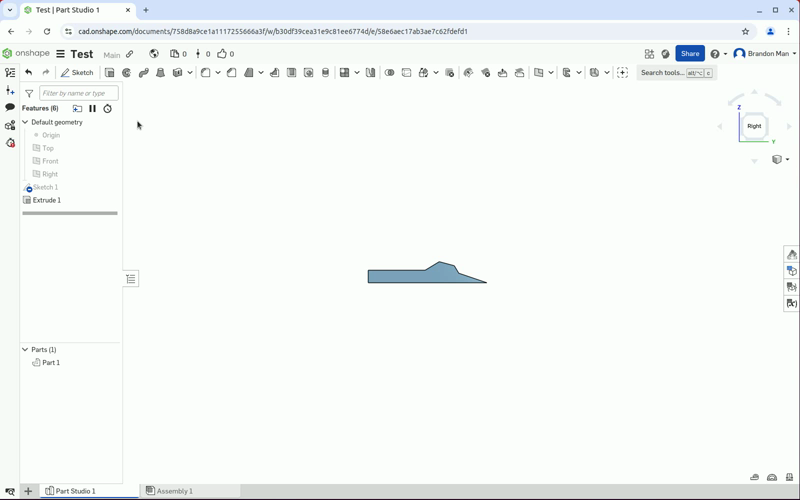
mouse_move(73, 189)
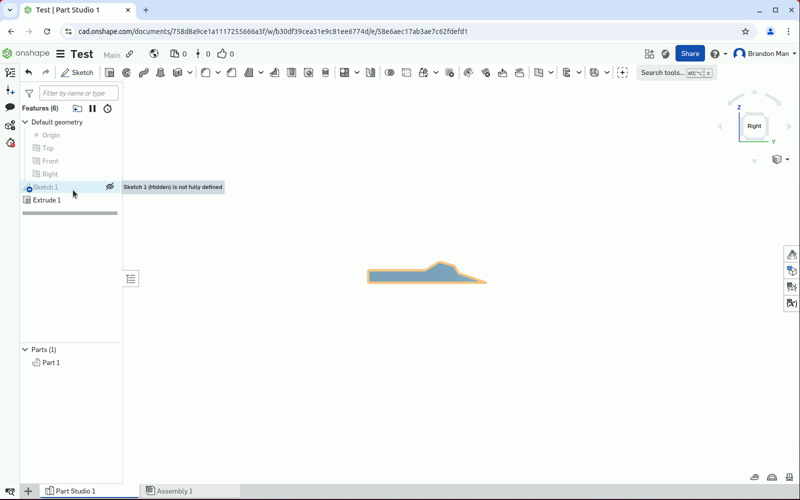
click(73, 189)
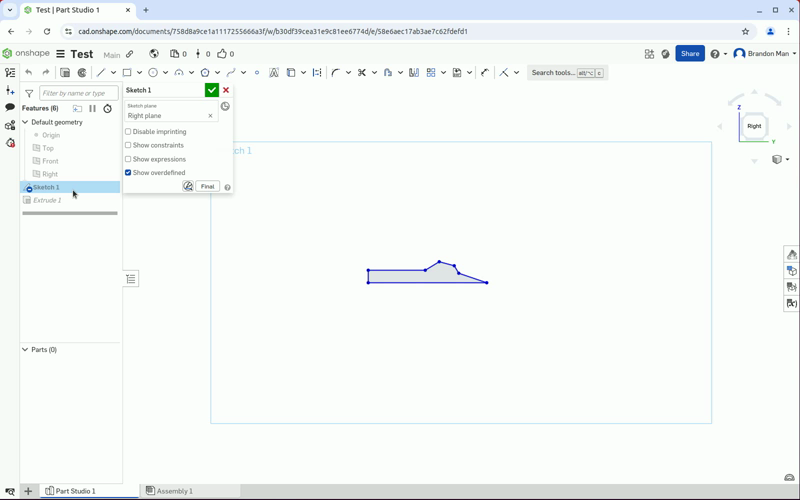
mouse_move(229, 92)
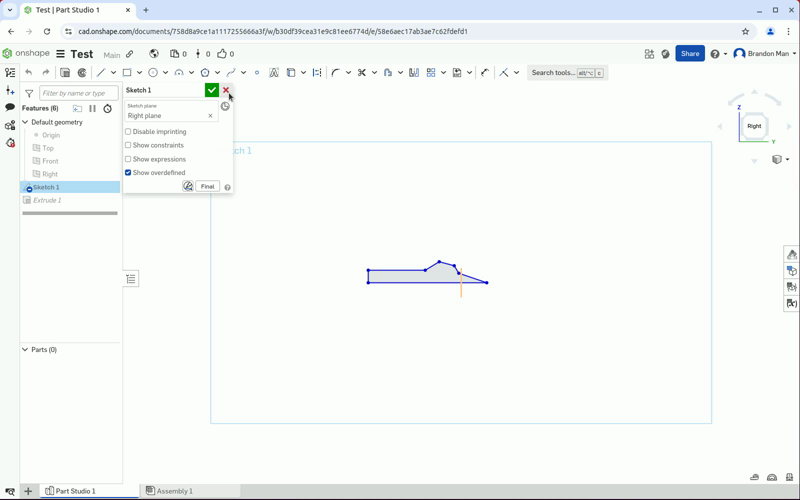
click(229, 92)
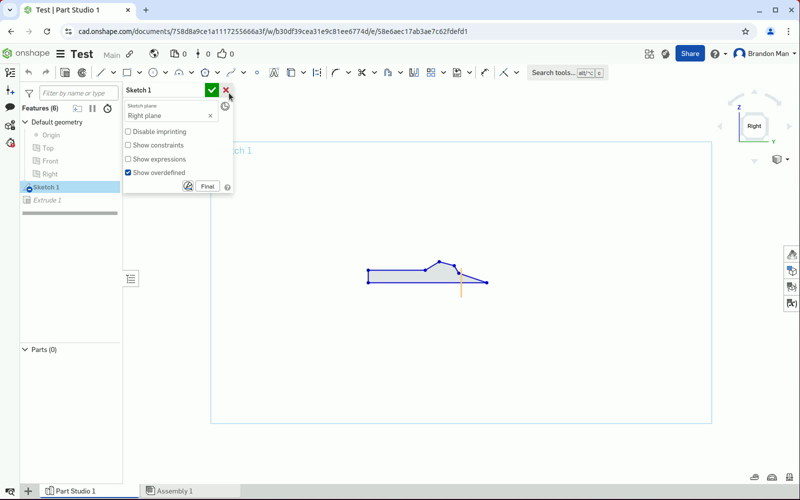
key(shift+s)
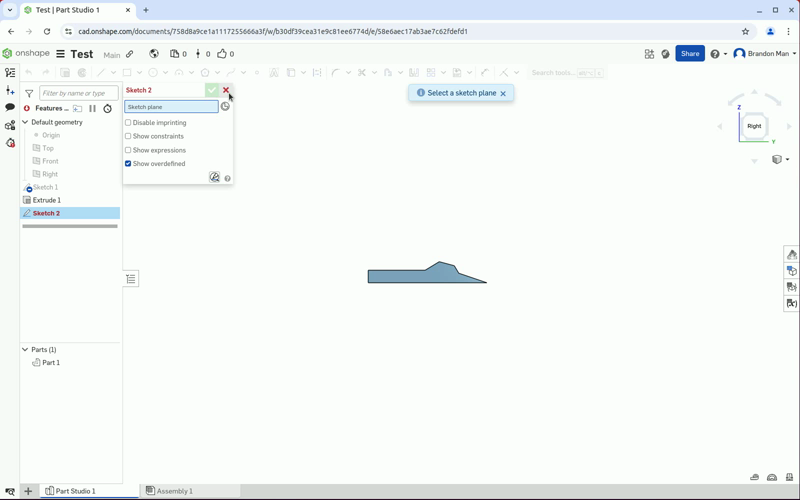
mouse_move(73, 176)
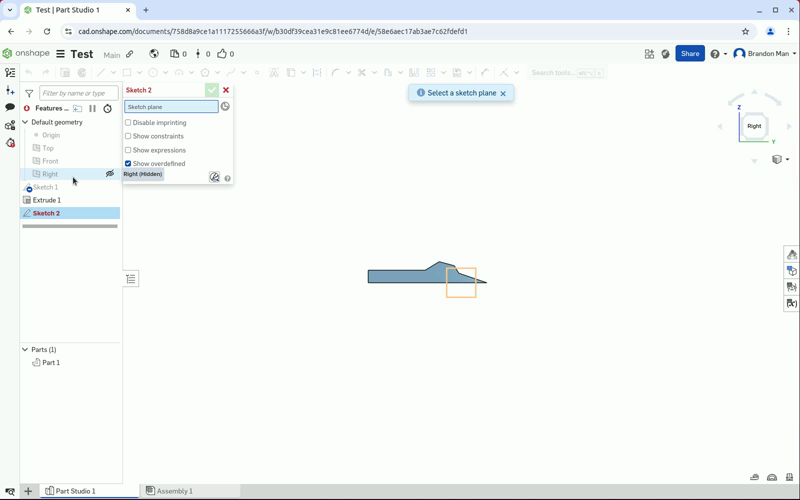
click(73, 176)
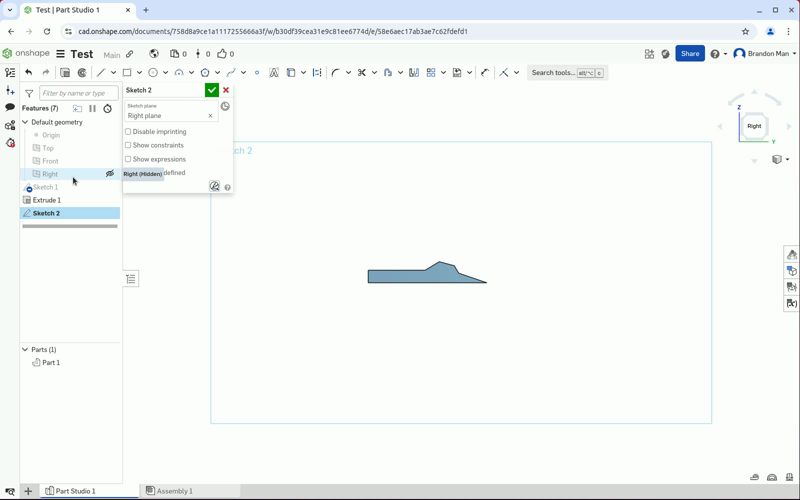
mouse_move(73, 352)
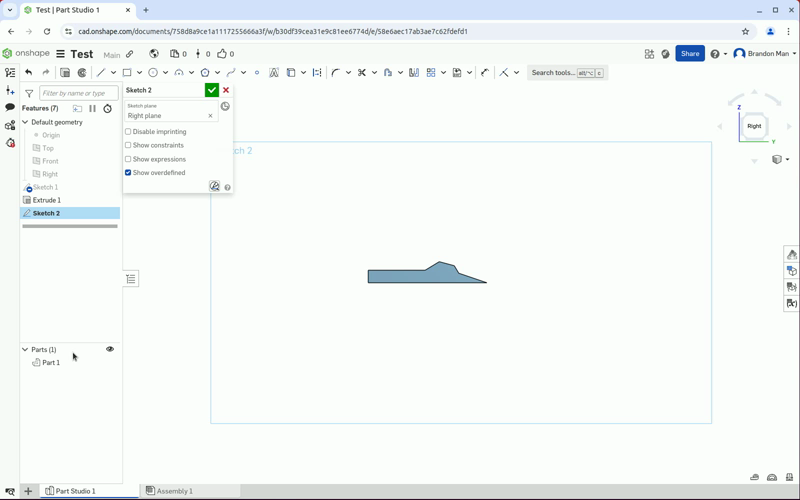
key(y)
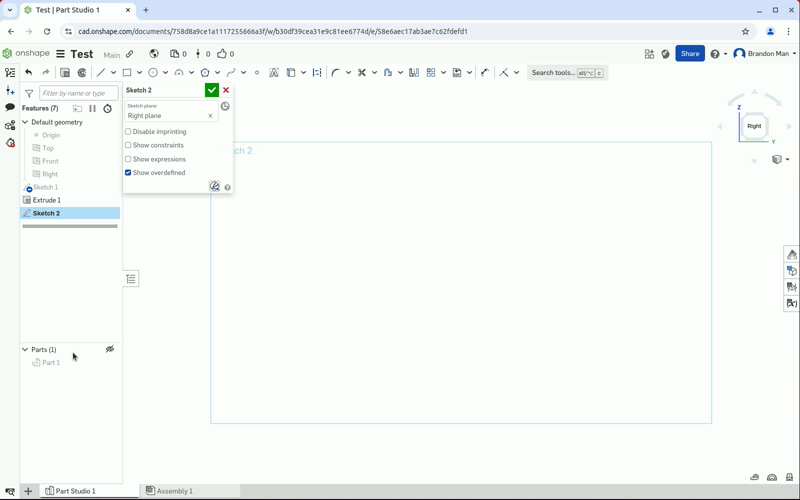
key(l)
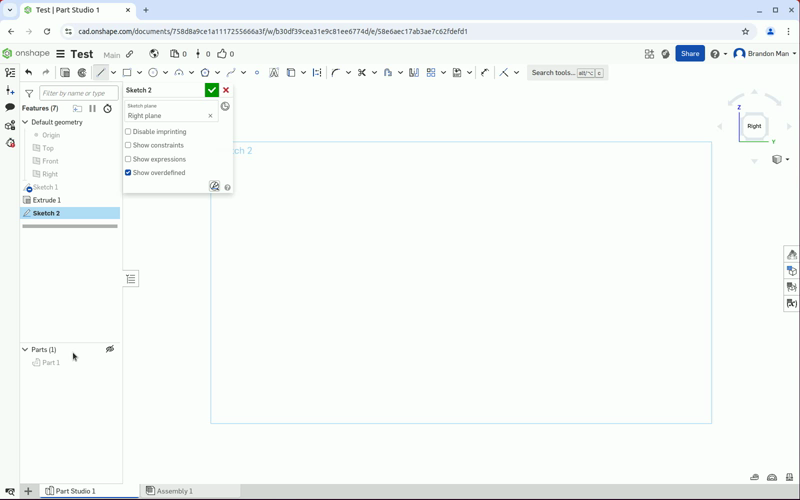
key_down(shift)
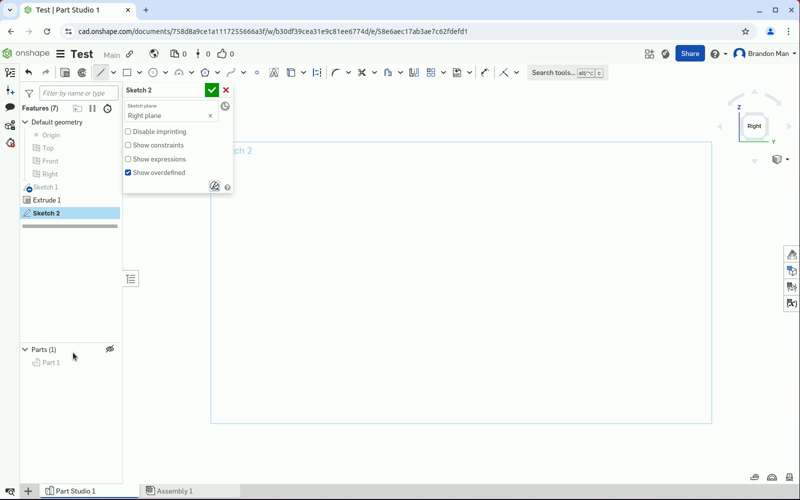
mouse_move(368, 282)
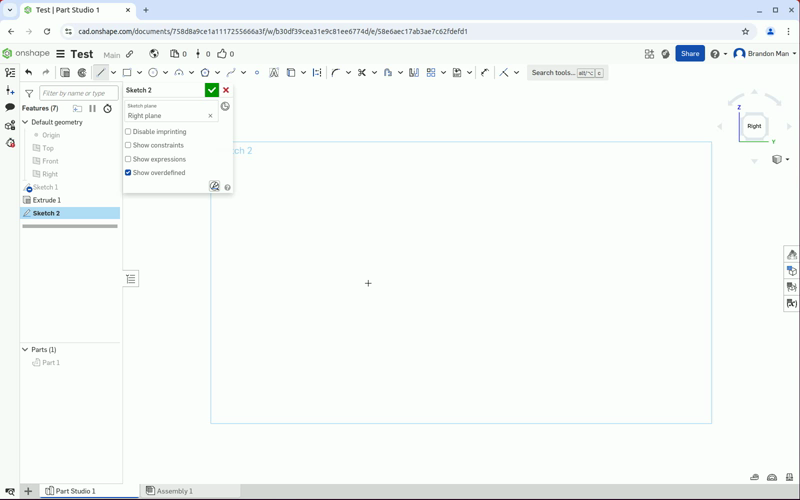
click(368, 282)
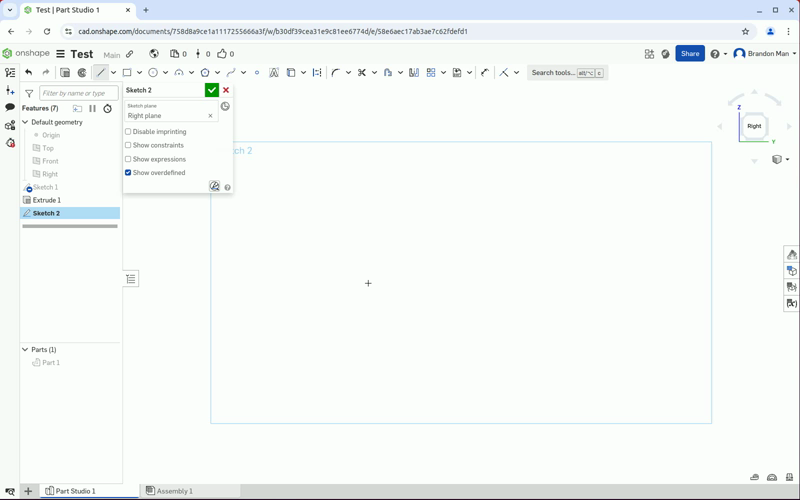
key_up(shift)
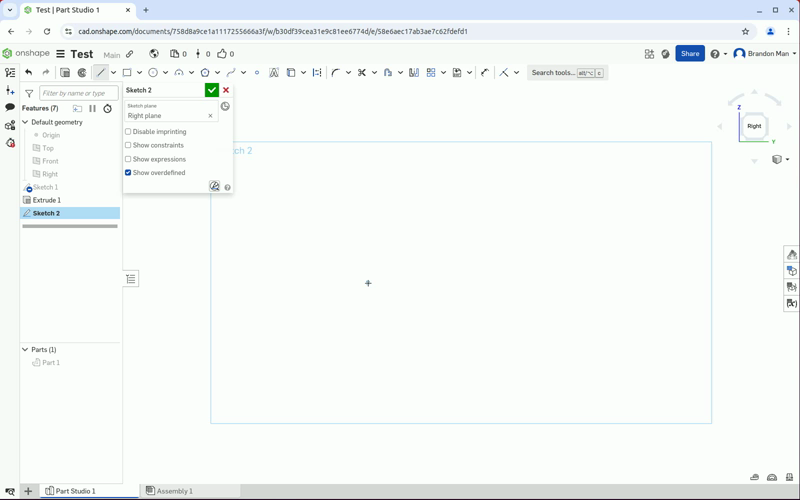
key_down(shift)
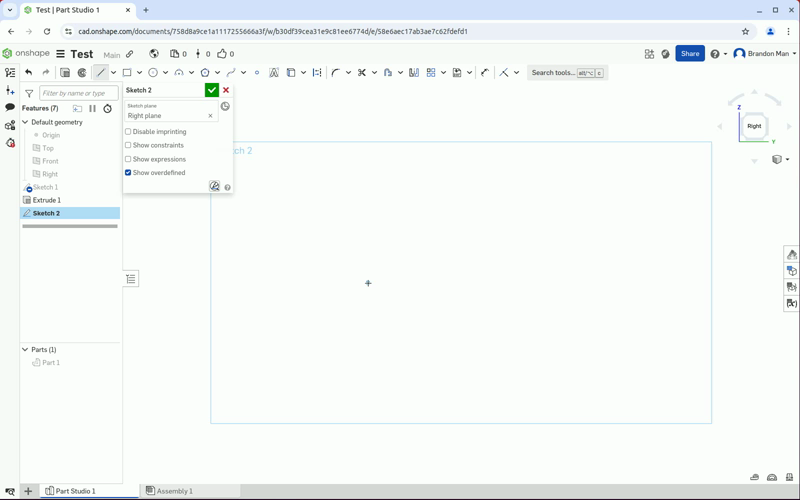
mouse_move(486, 282)
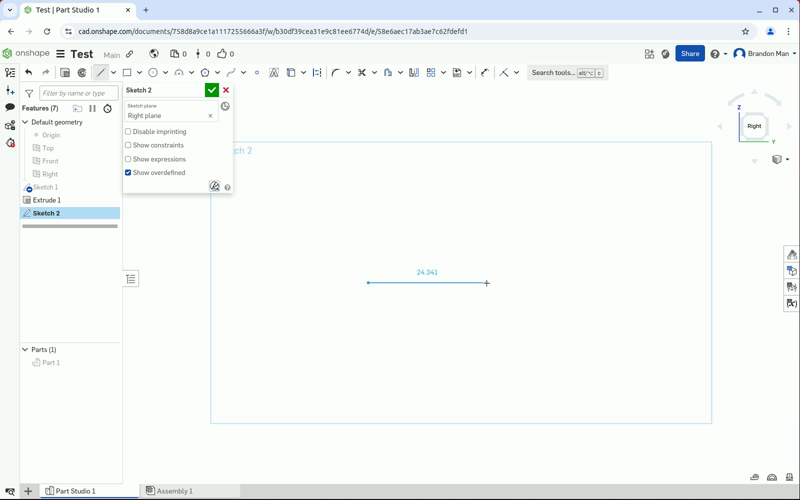
click(486, 282)
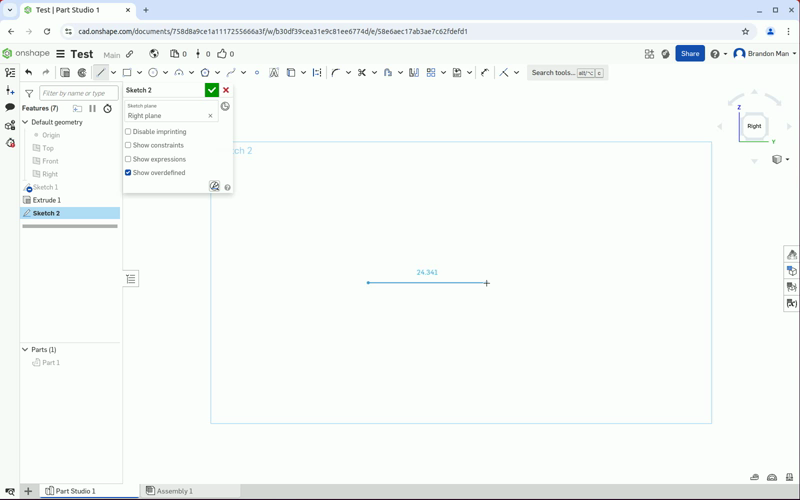
key_up(shift)
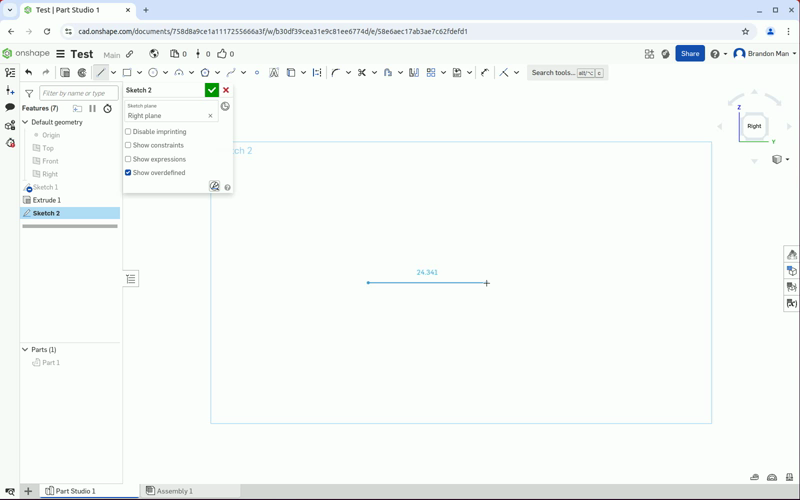
key_down(shift)
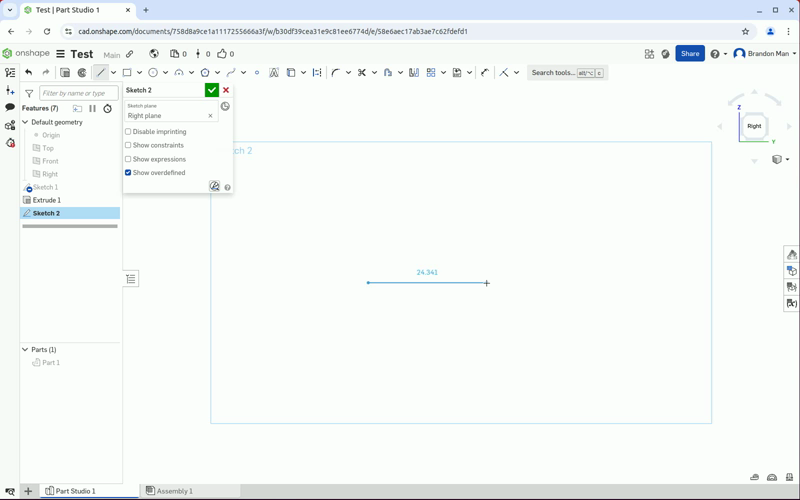
mouse_move(516, 282)
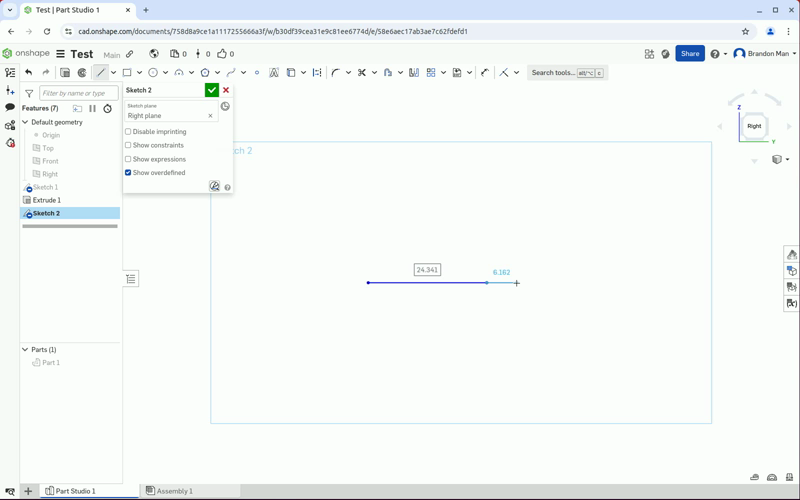
mouse_move(458, 273)
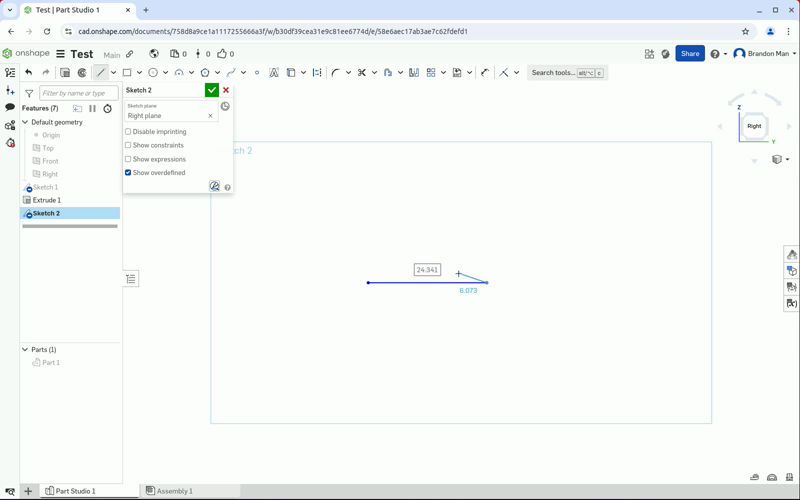
click(458, 273)
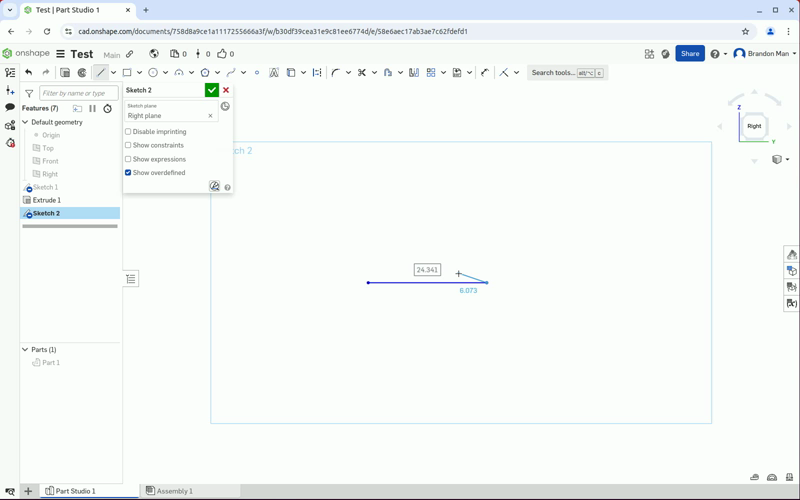
key_up(shift)
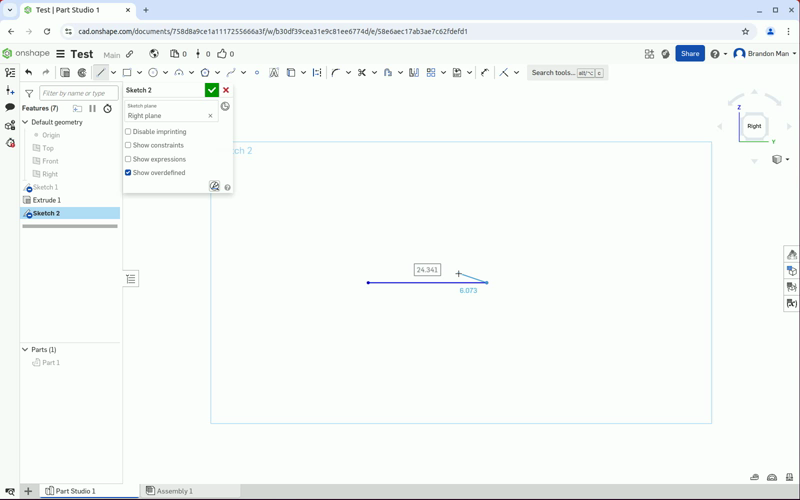
key_down(shift)
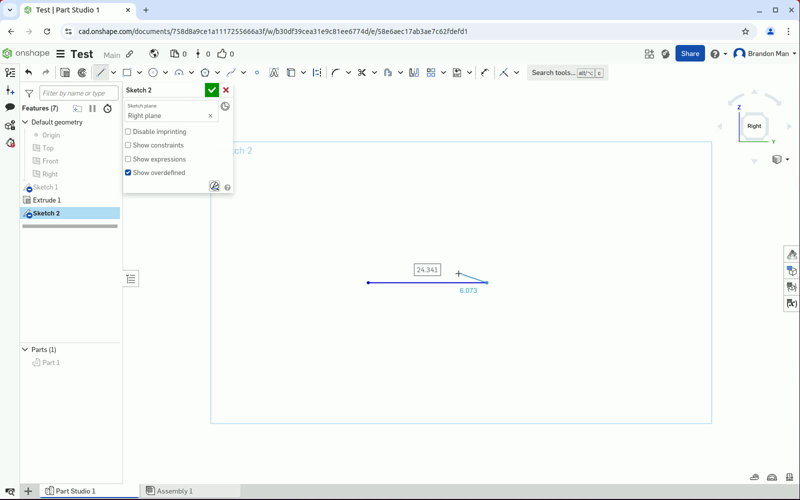
mouse_move(489, 273)
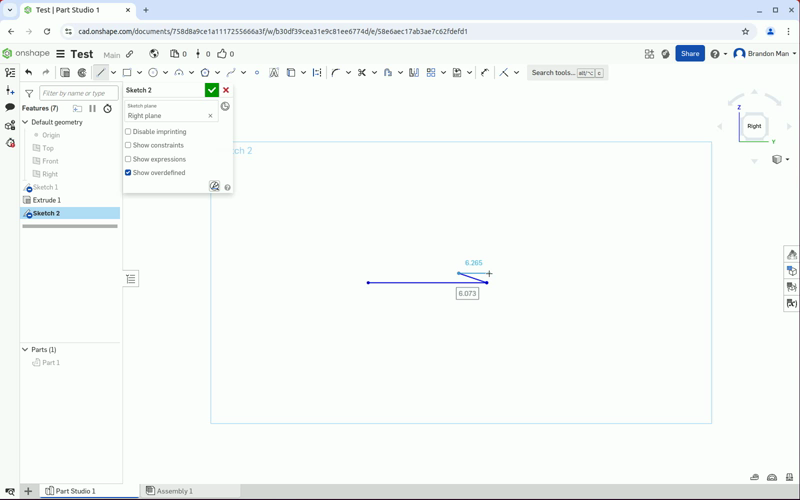
mouse_move(454, 265)
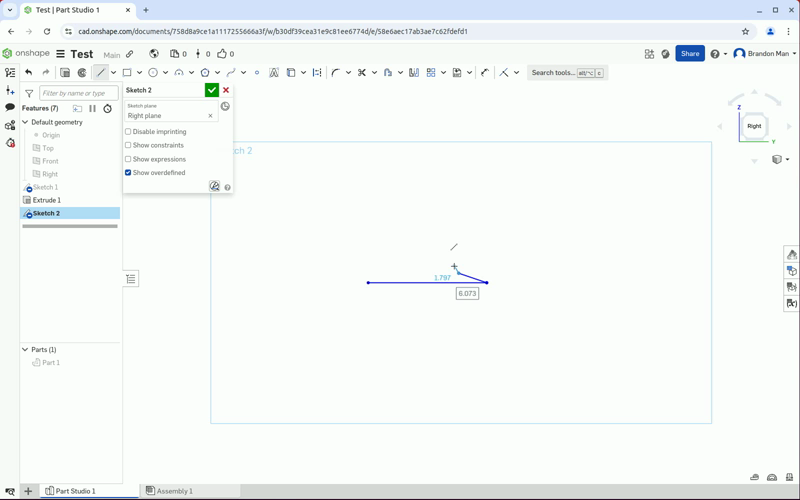
click(454, 265)
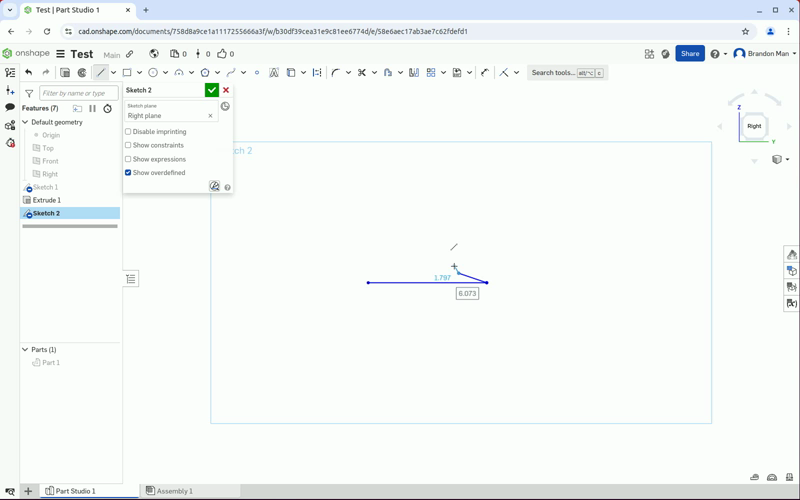
key_up(shift)
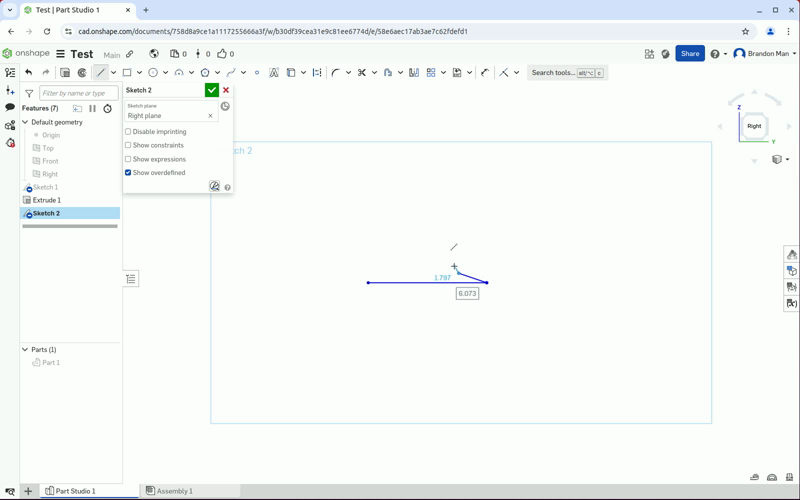
key_down(shift)
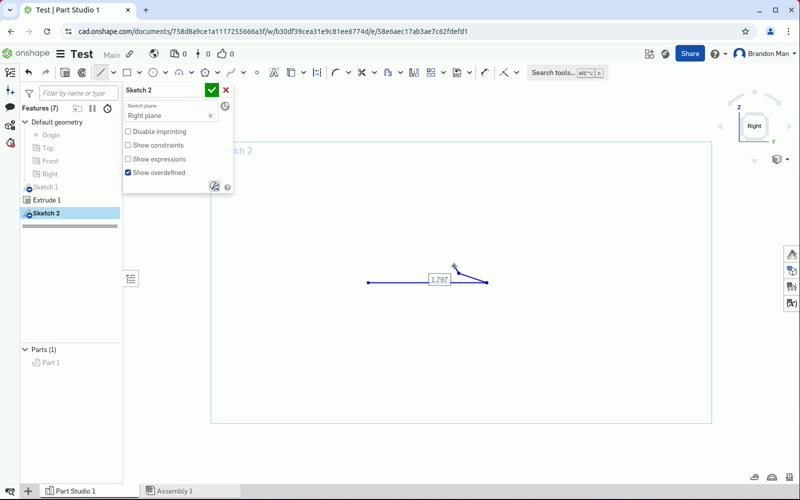
mouse_move(484, 265)
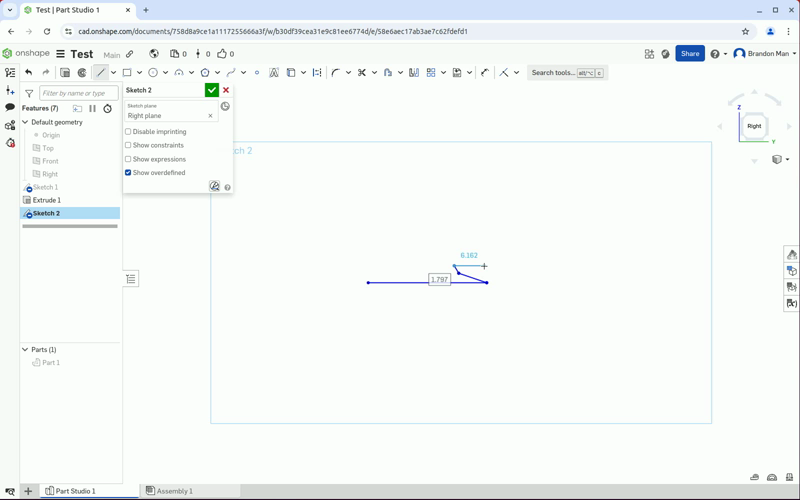
mouse_move(439, 261)
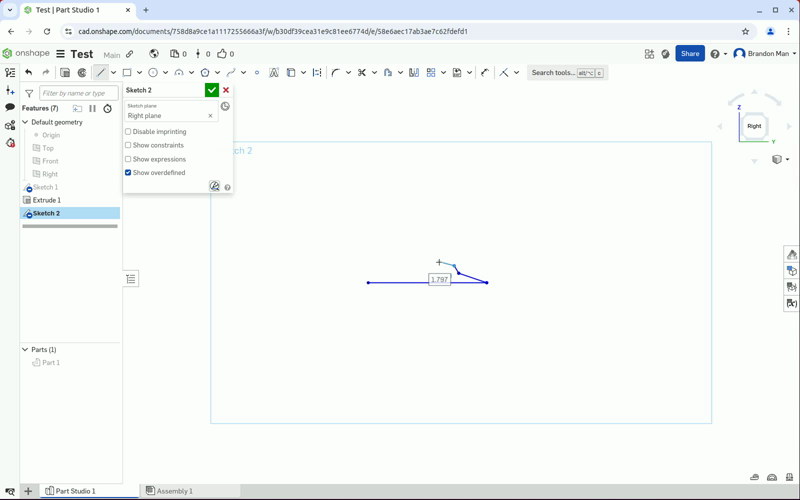
click(439, 261)
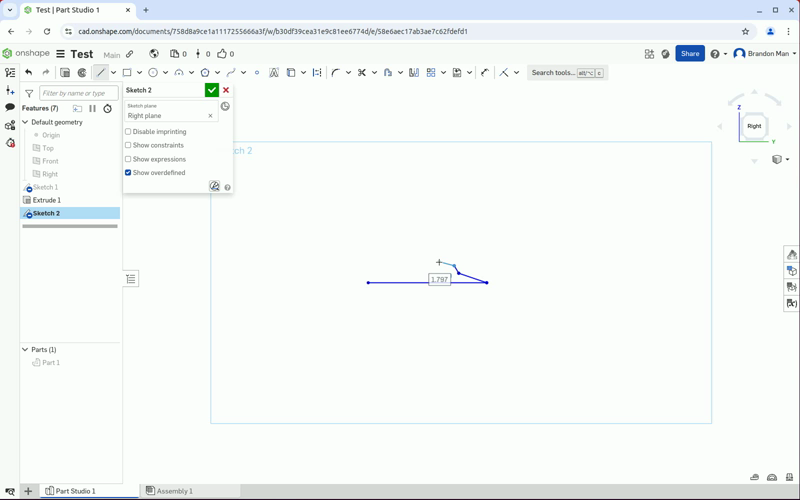
key_up(shift)
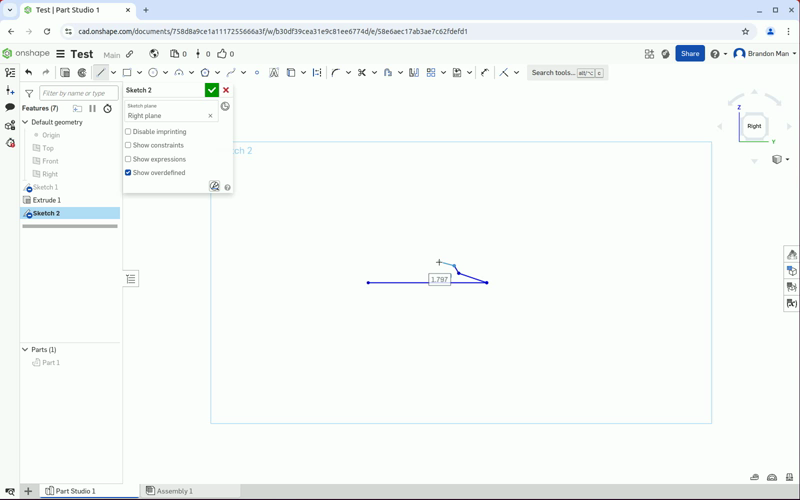
key_down(shift)
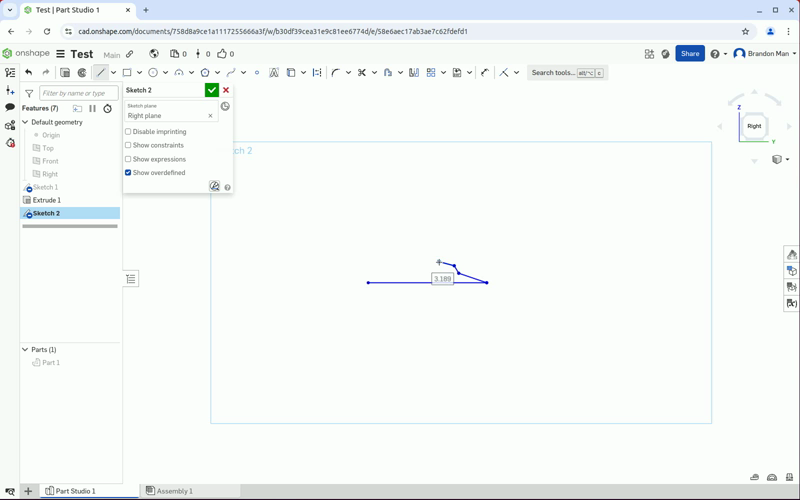
mouse_move(469, 261)
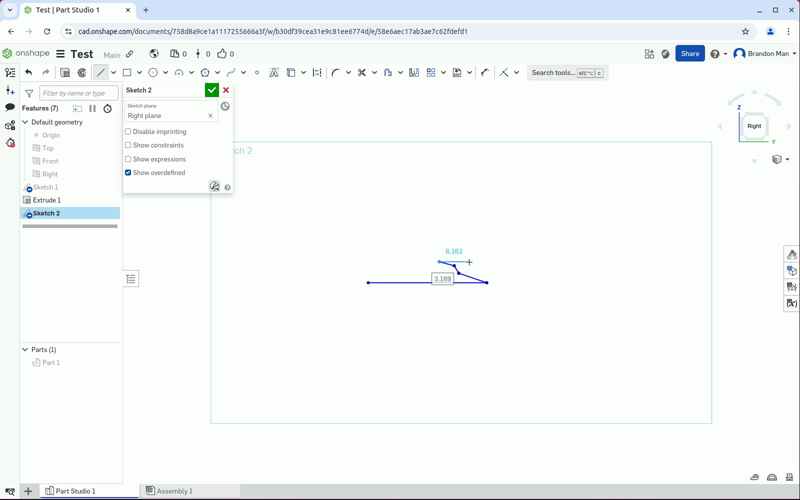
mouse_move(425, 270)
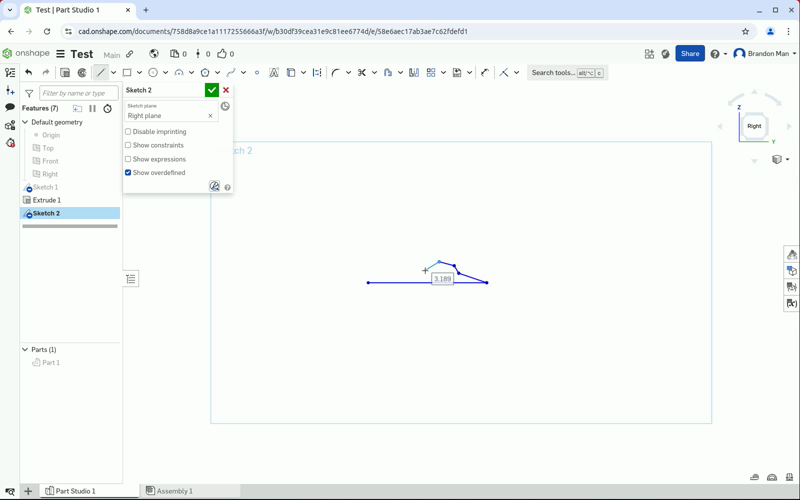
click(425, 270)
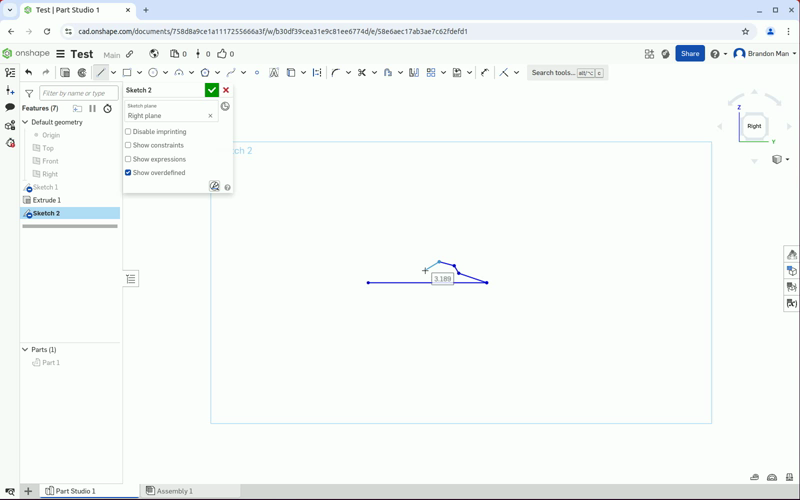
key_up(shift)
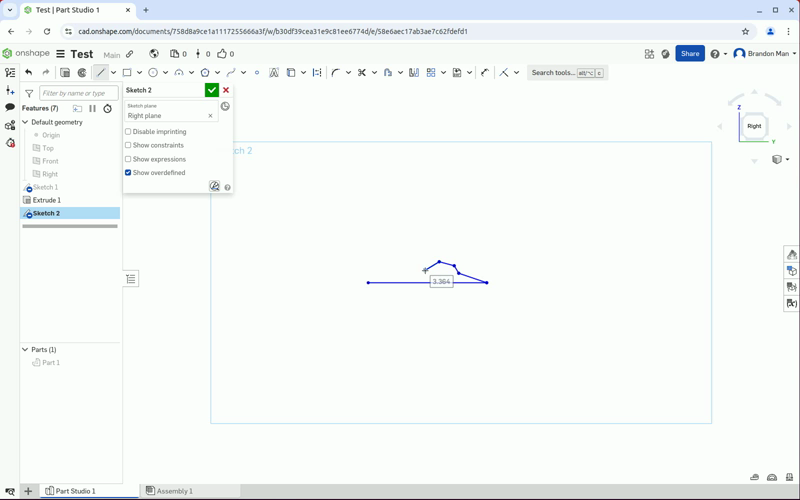
key_down(shift)
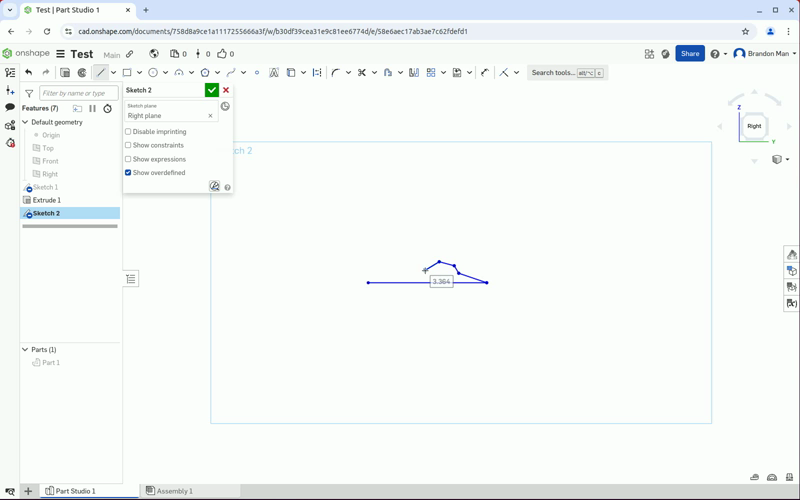
mouse_move(455, 270)
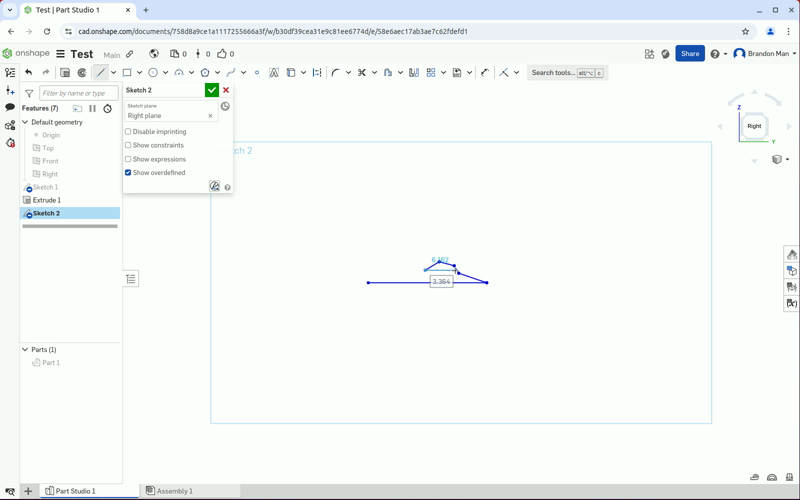
mouse_move(368, 270)
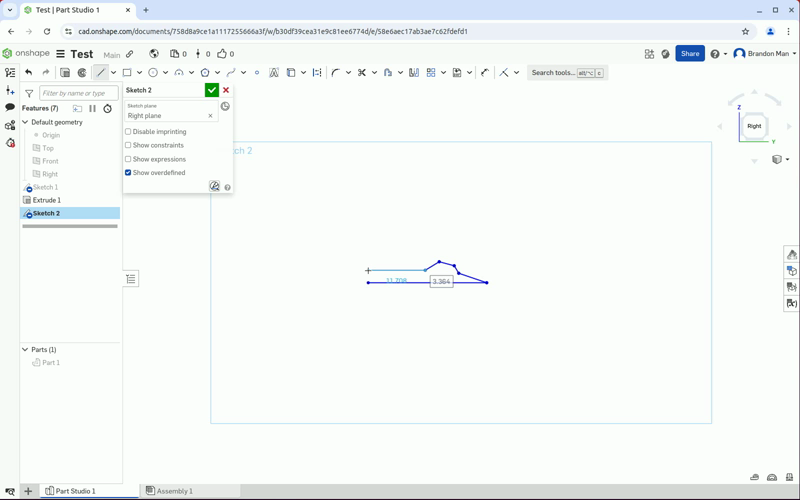
click(368, 270)
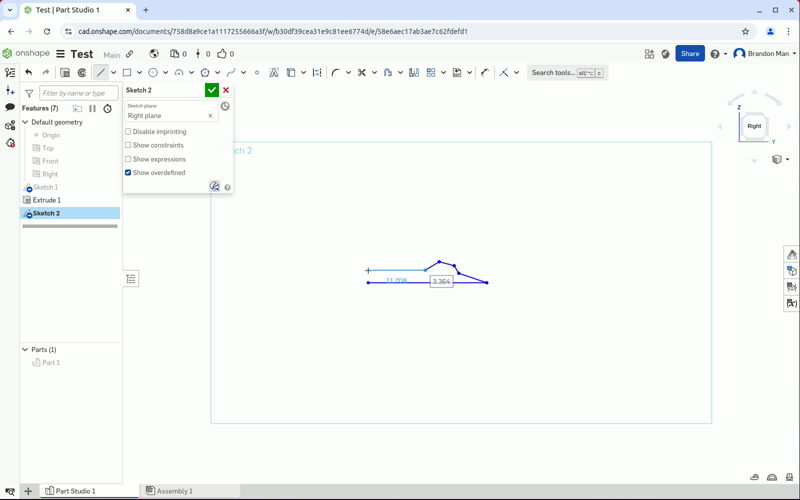
key_up(shift)
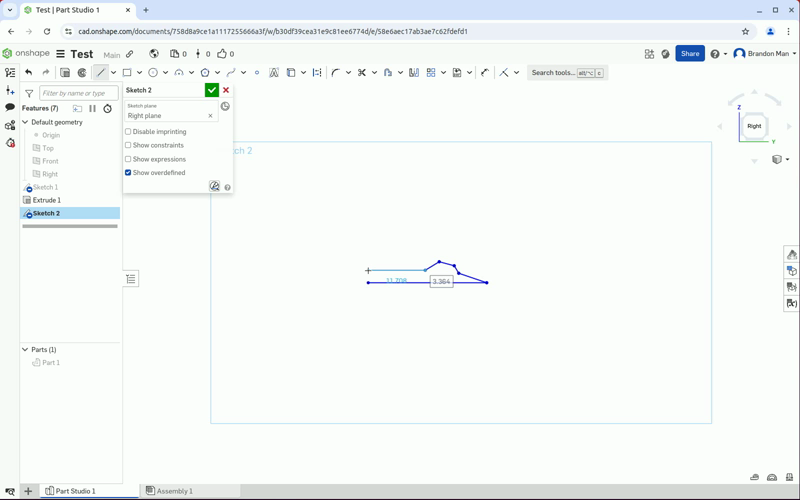
mouse_move(398, 270)
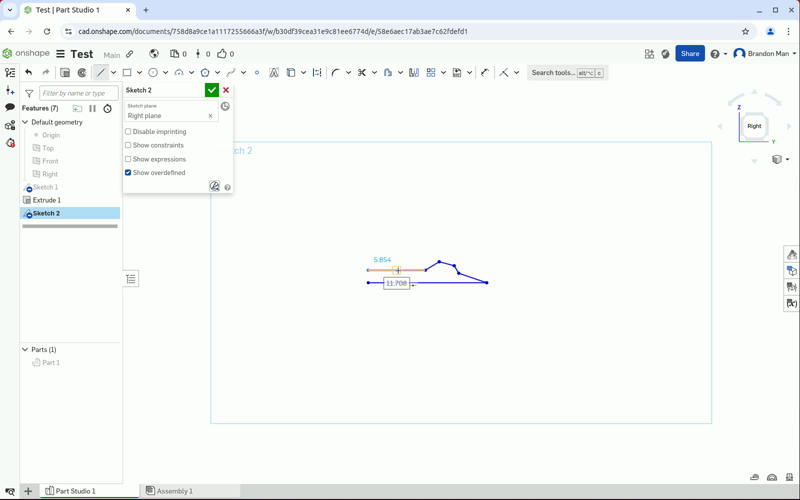
key_down(shift)
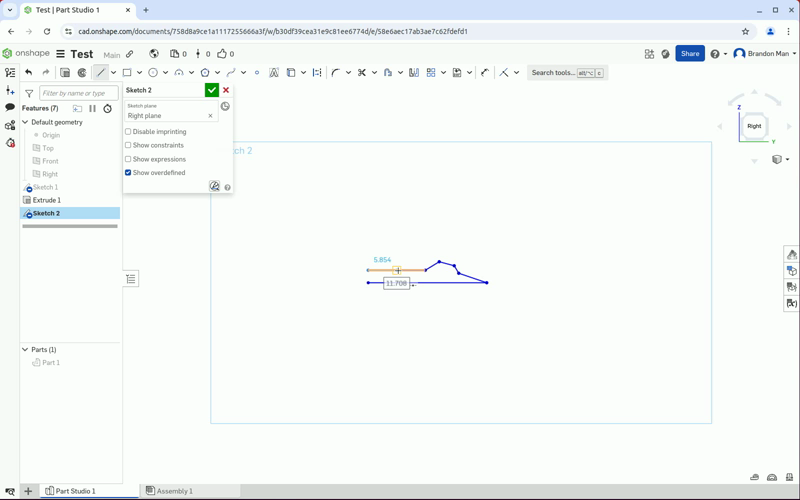
mouse_move(368, 282)
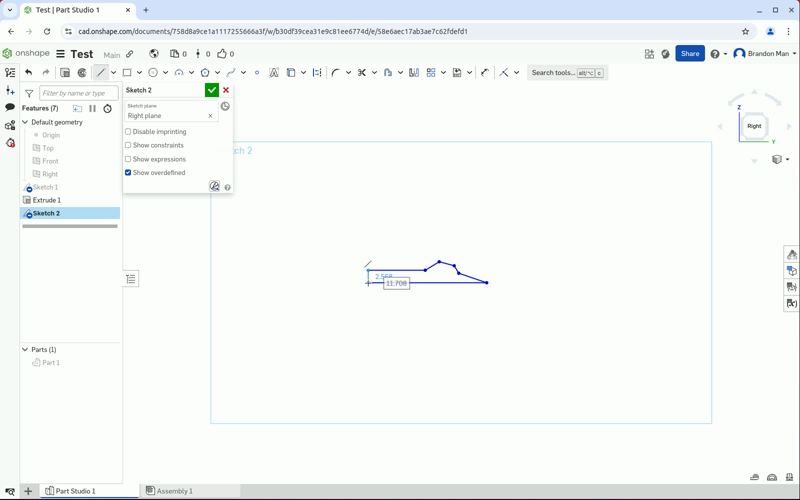
key_up(shift)
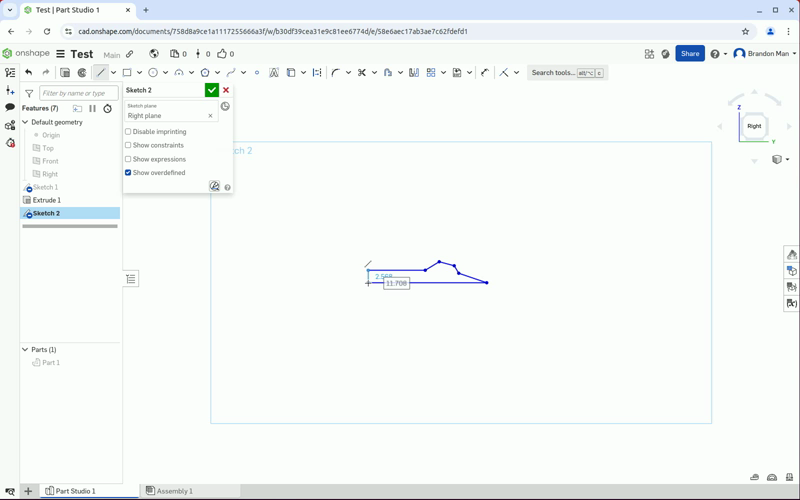
click(368, 282)
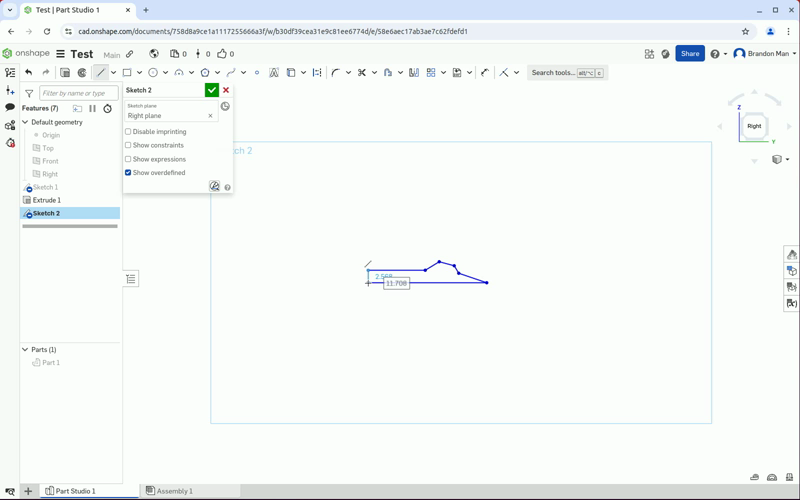
key(esc)
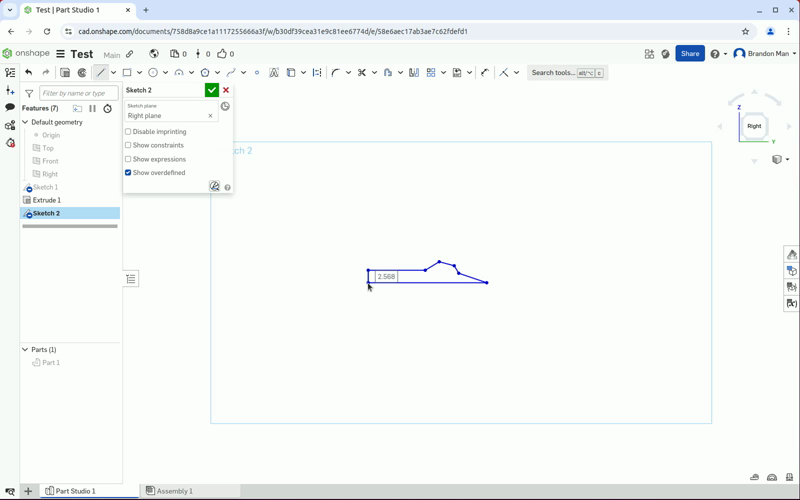
mouse_move(447, 265)
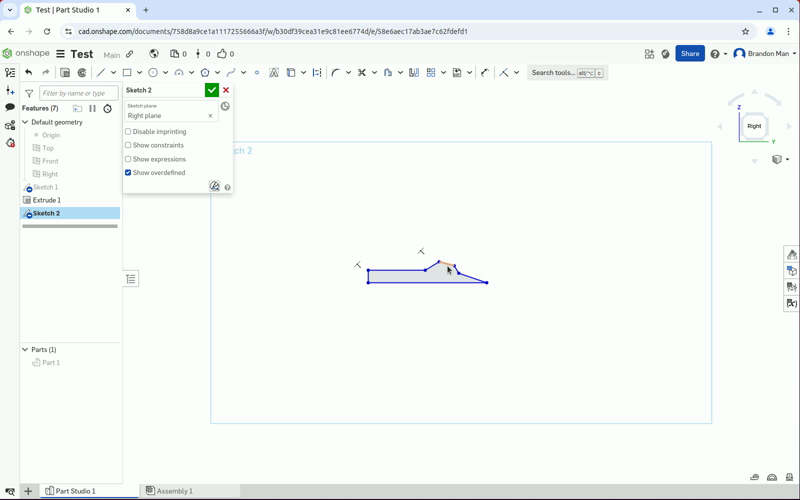
scroll(6)
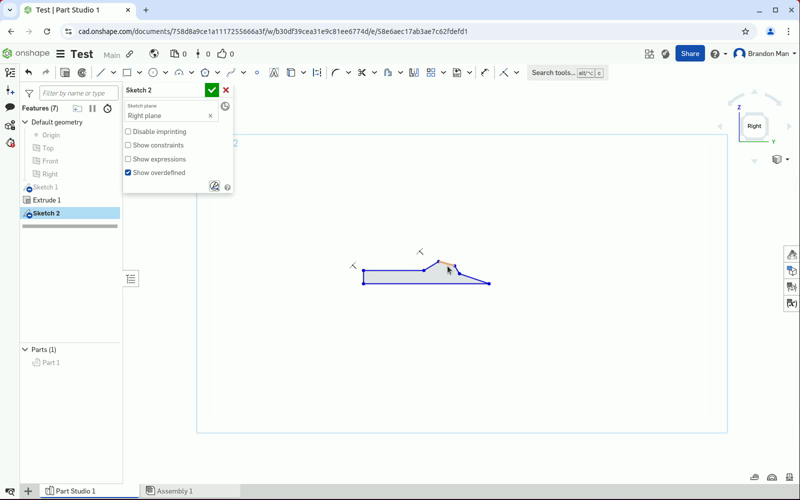
scroll(6)
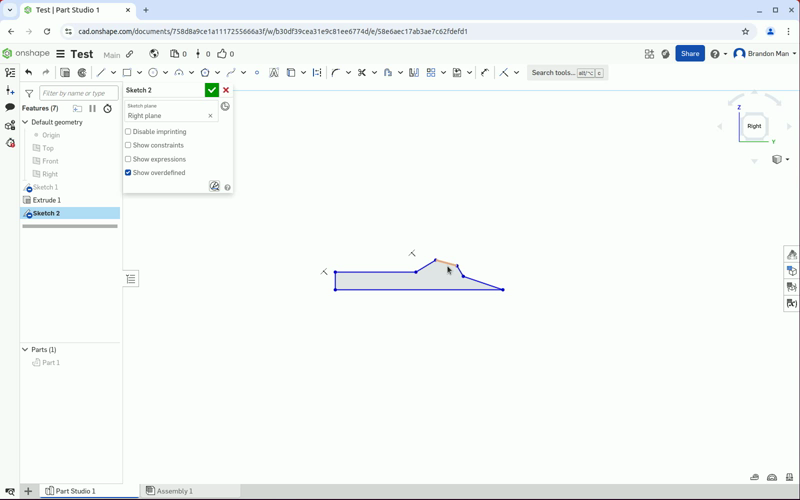
scroll(6)
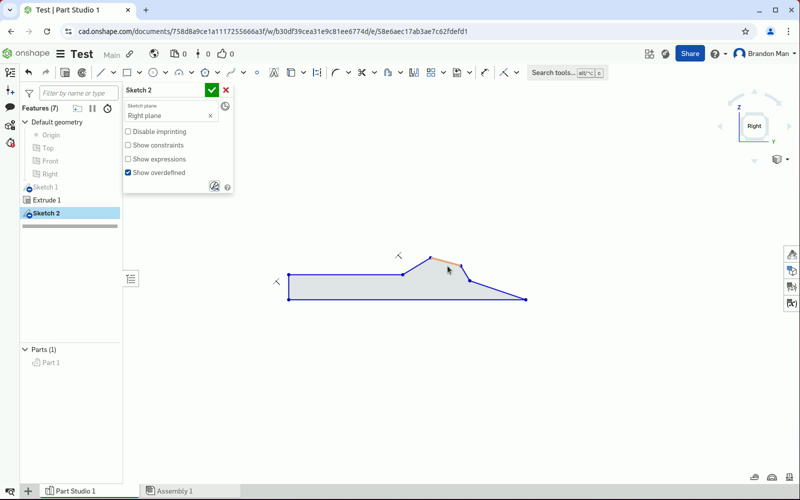
scroll(6)
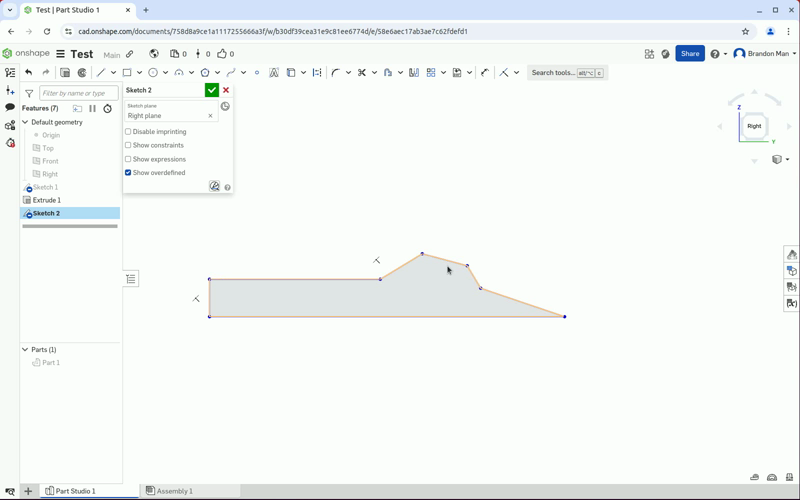
scroll(6)
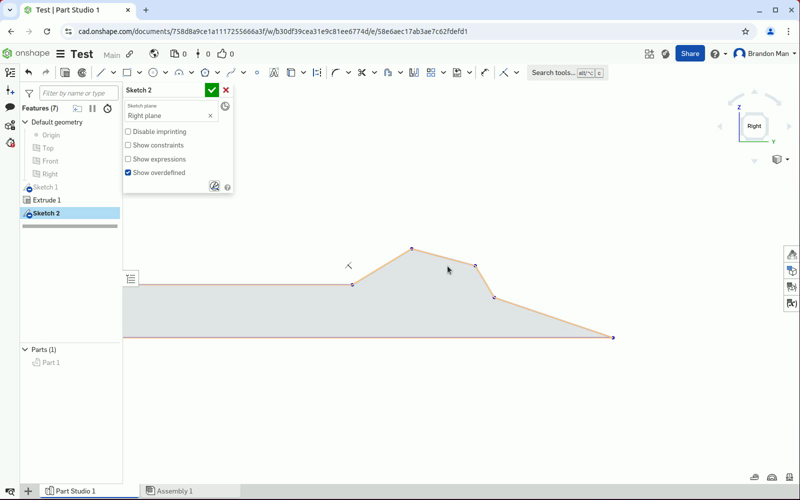
scroll(6)
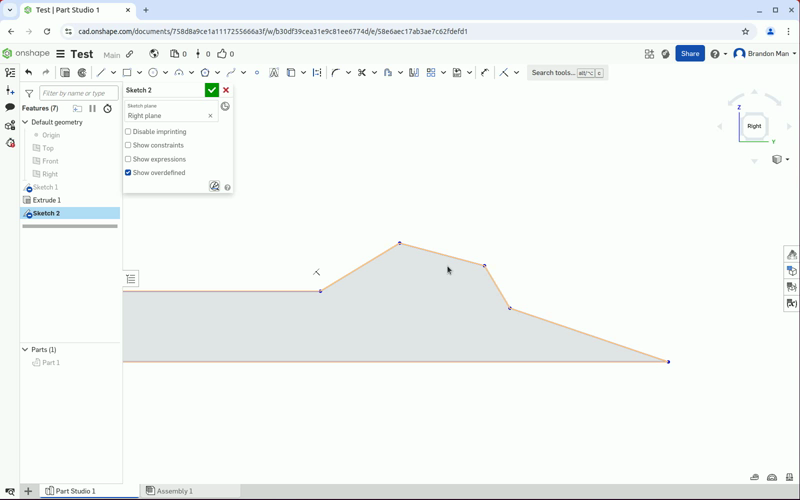
scroll(6)
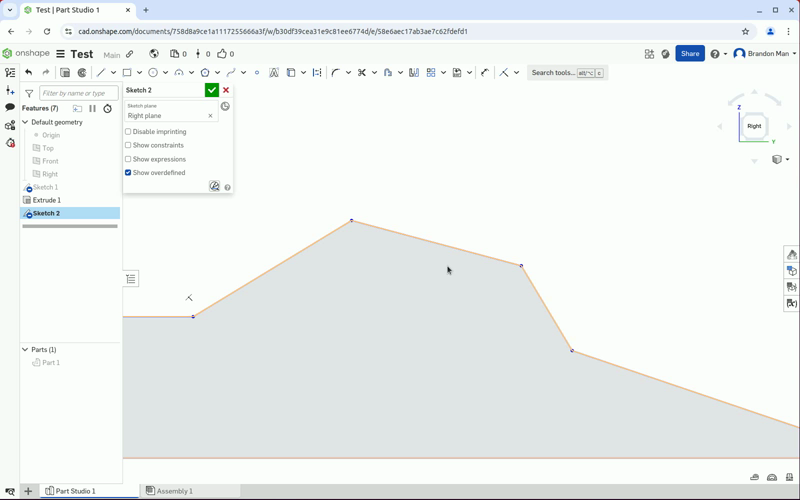
click(447, 265)
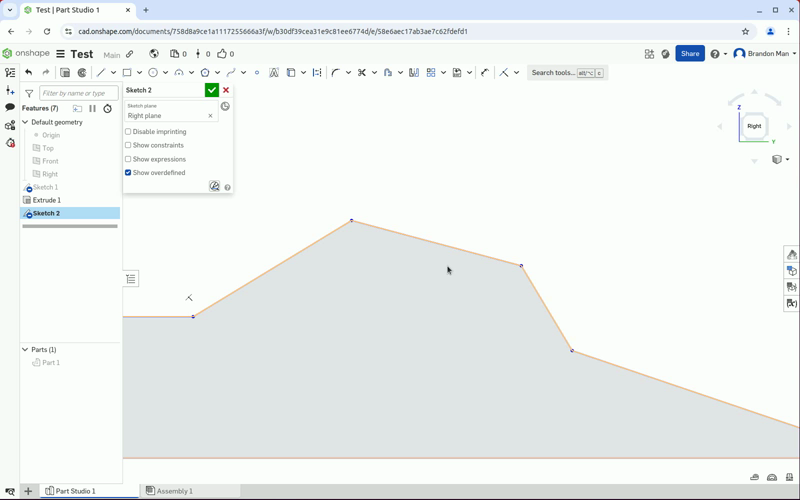
scroll(-6)
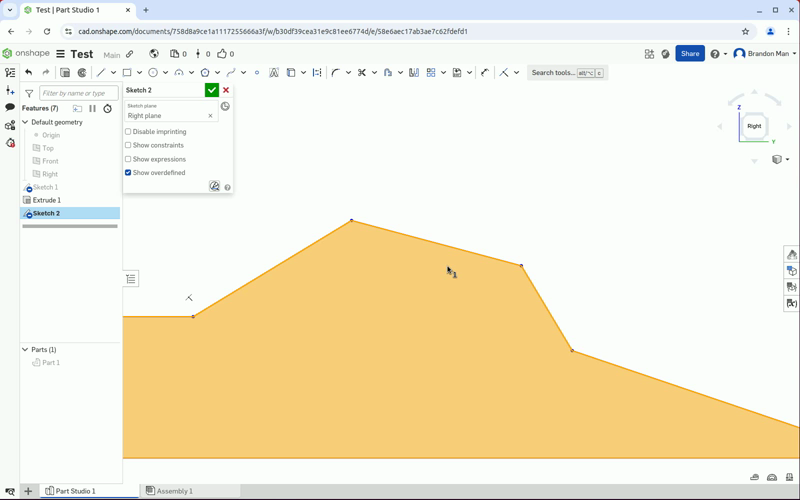
scroll(-6)
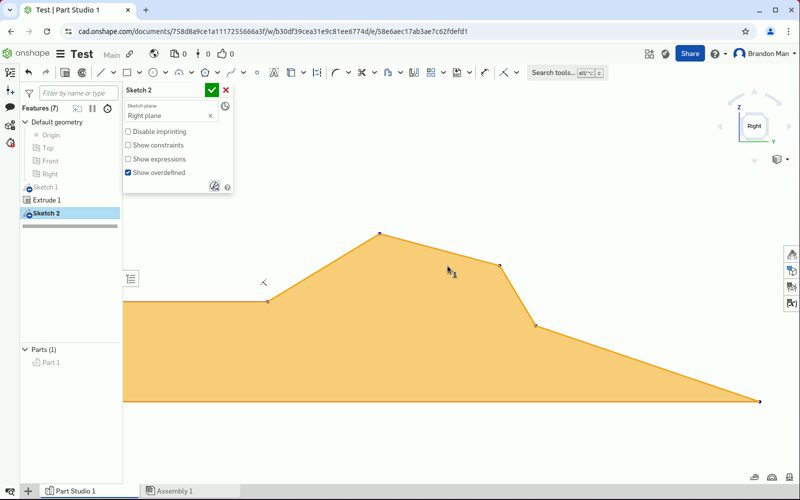
scroll(-6)
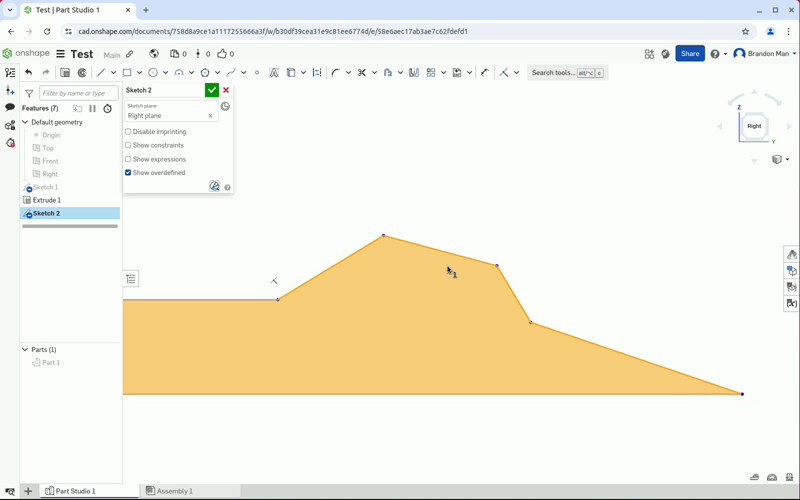
scroll(-6)
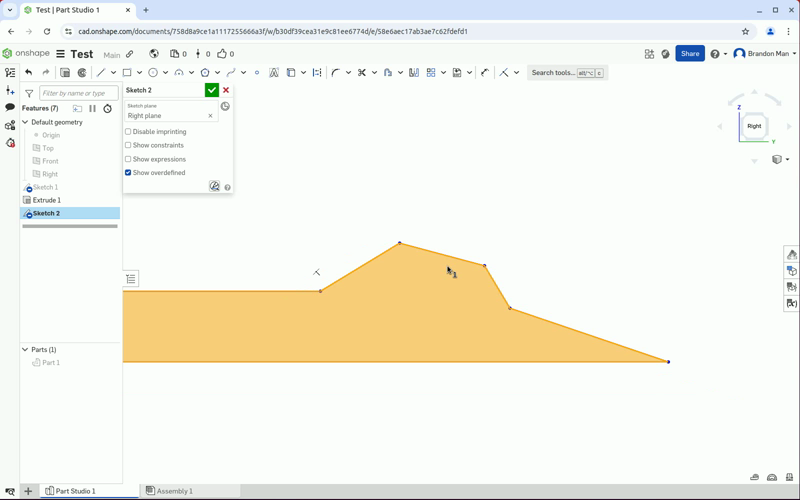
scroll(-6)
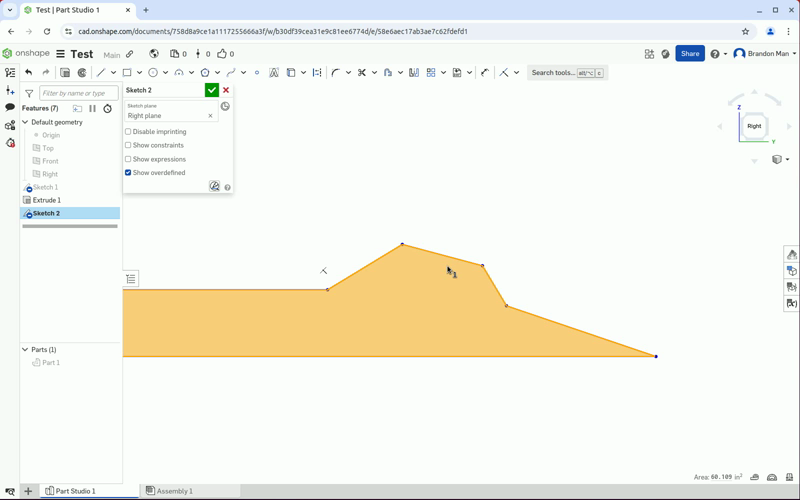
scroll(-6)
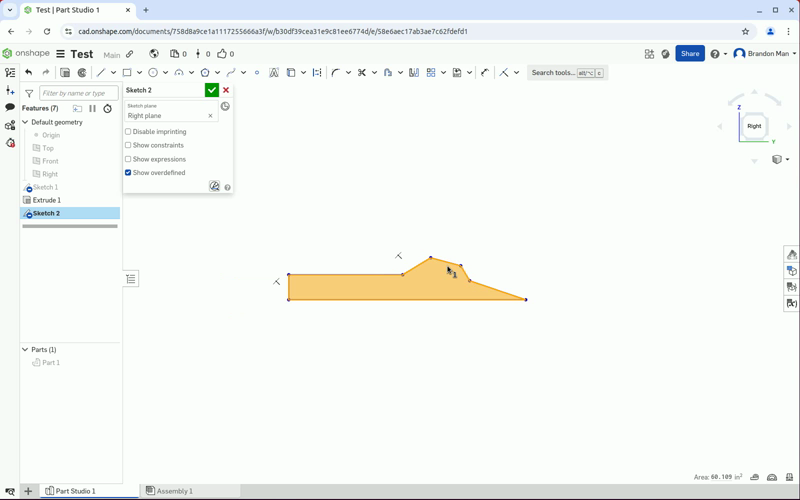
scroll(-6)
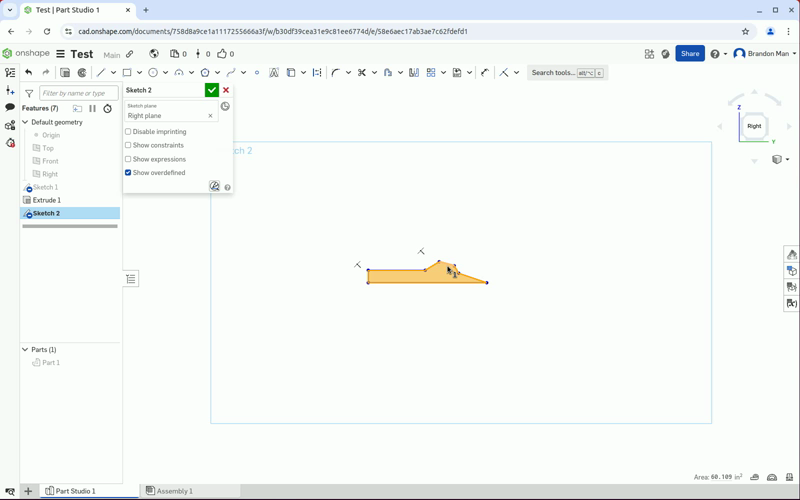
mouse_move(73, 352)
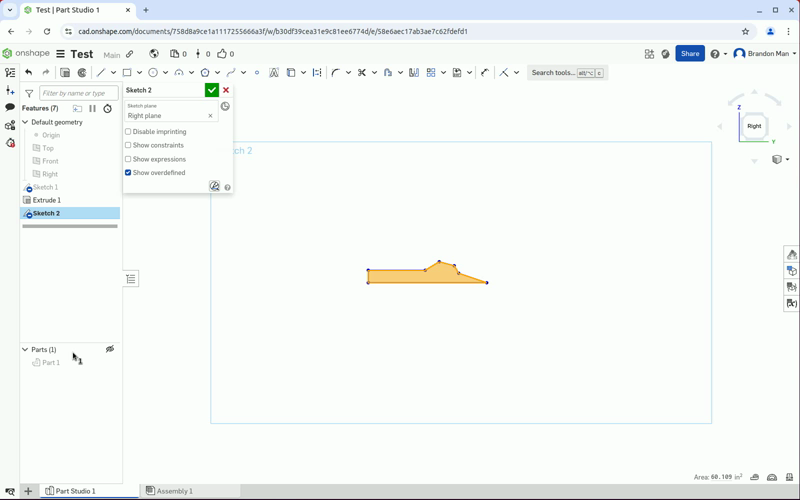
key(shift+y)
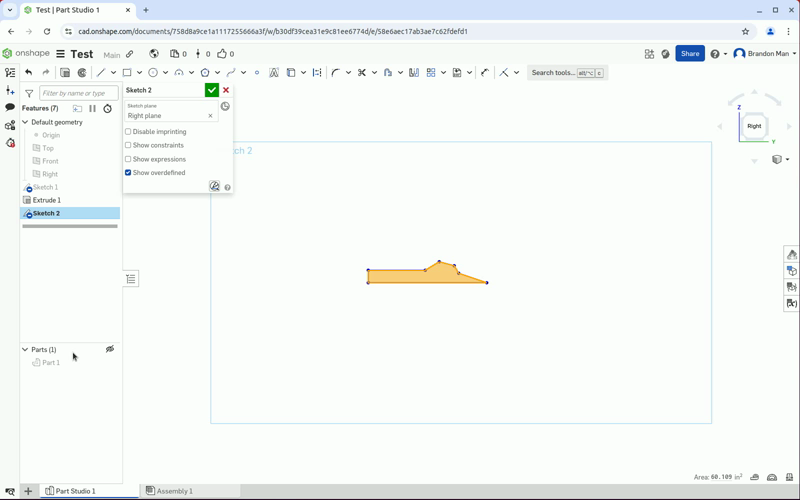
key(shift+e)
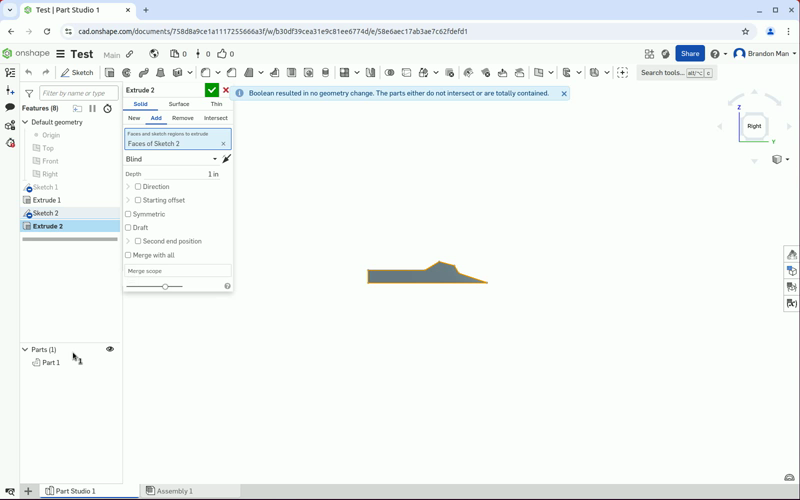
mouse_move(143, 106)
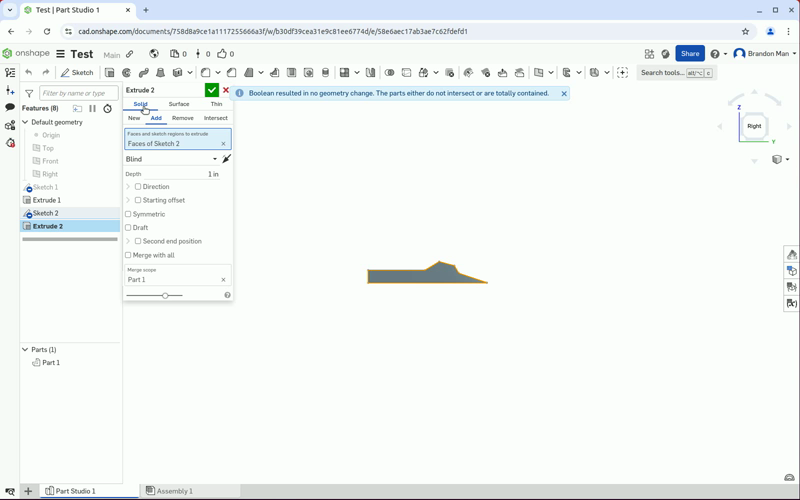
click(143, 106)
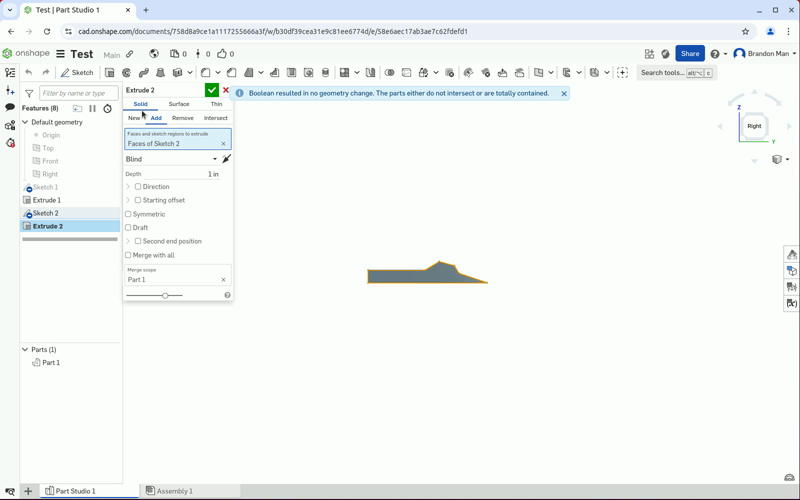
mouse_move(137, 120)
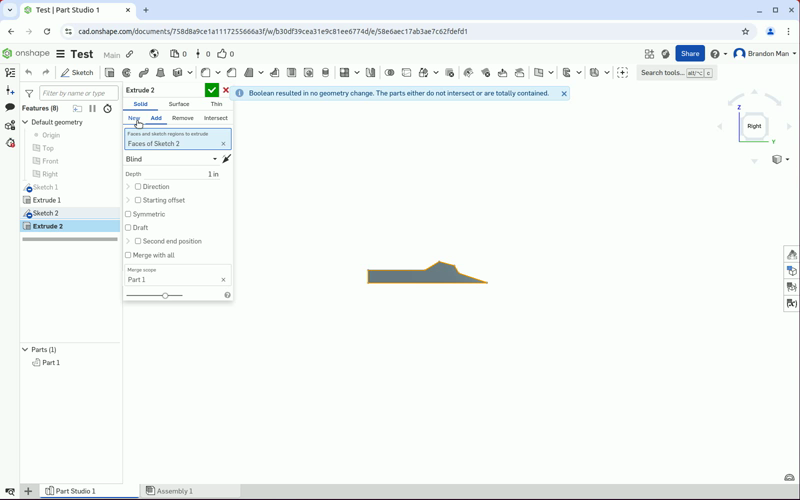
click(137, 120)
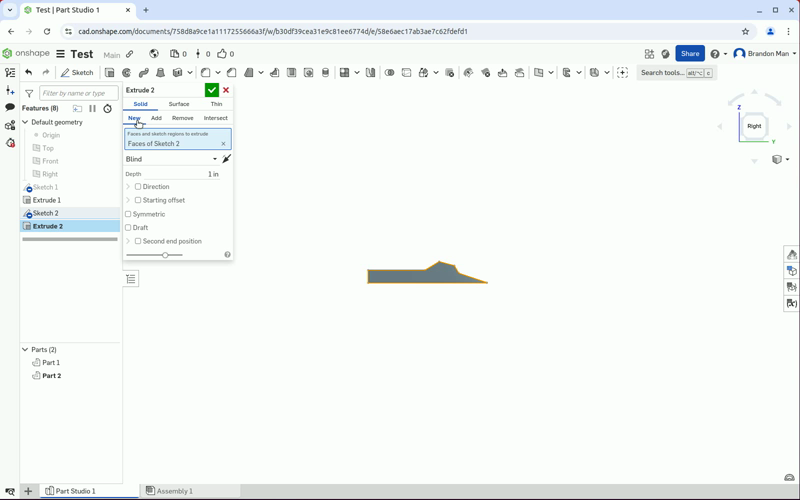
key(tab, 4)
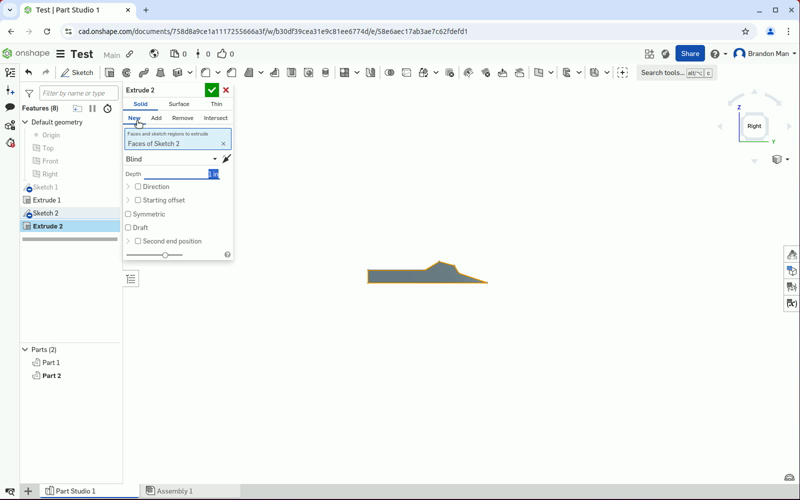
text(1.444)
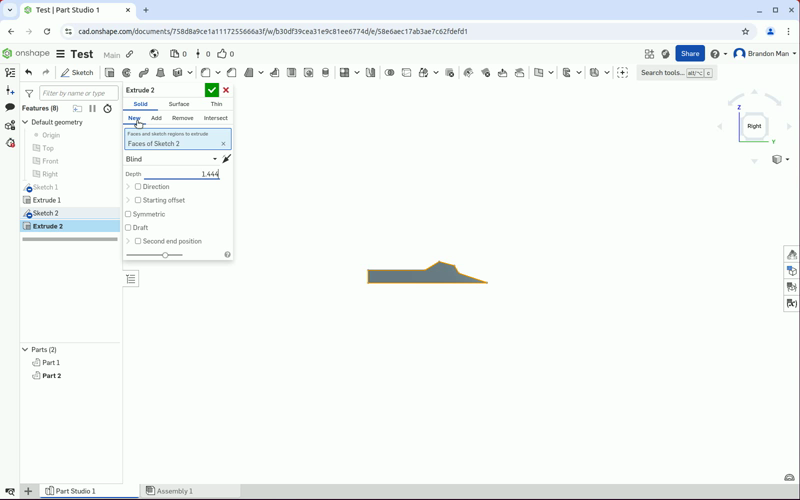
key(enter)
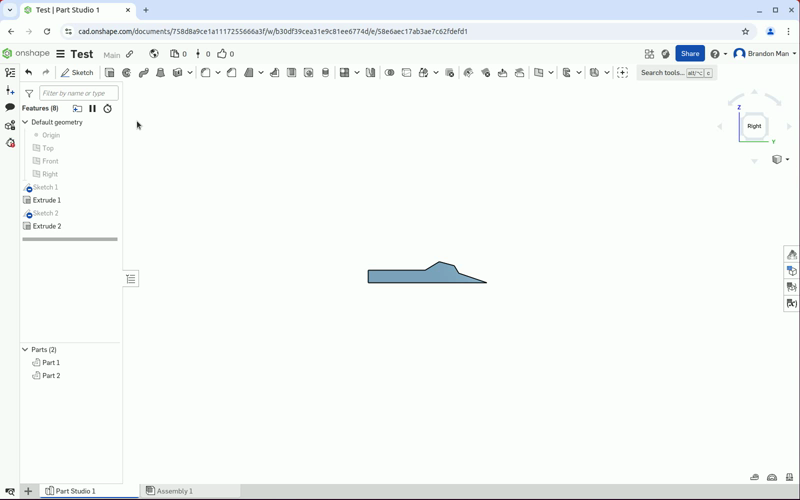
key(shift+h)
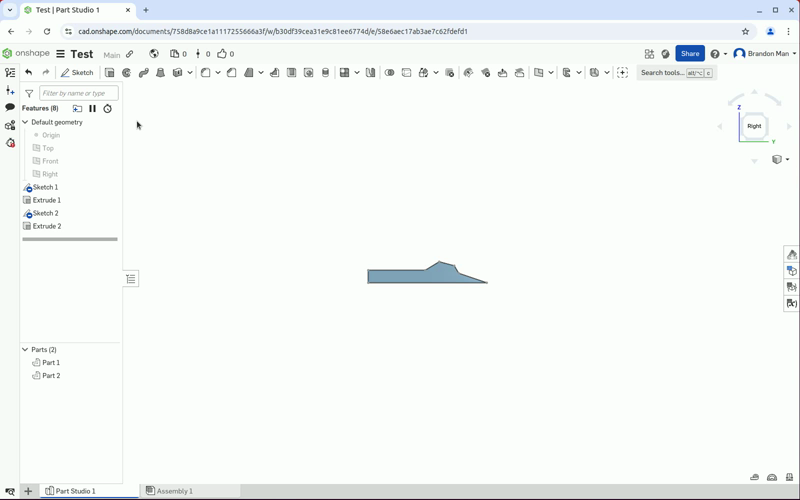
key(shift+h)
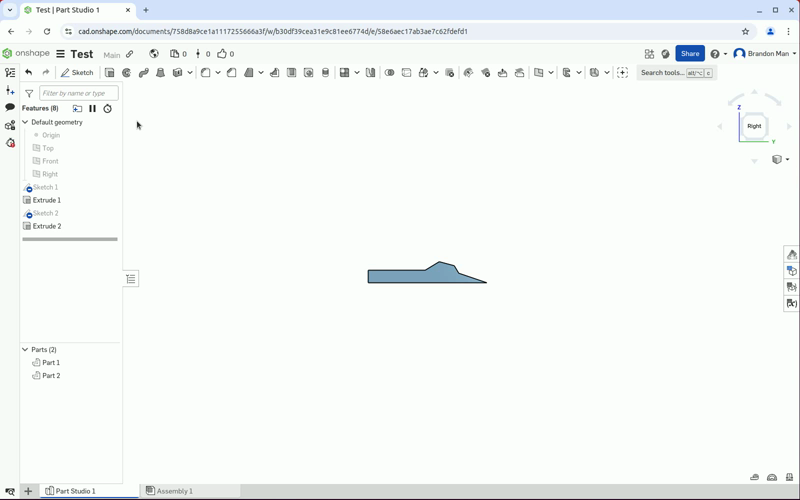
mouse_move(73, 189)
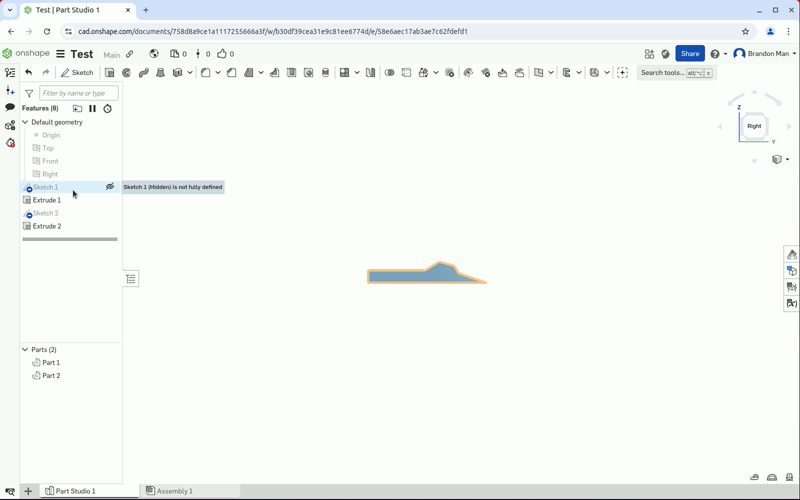
click(73, 189)
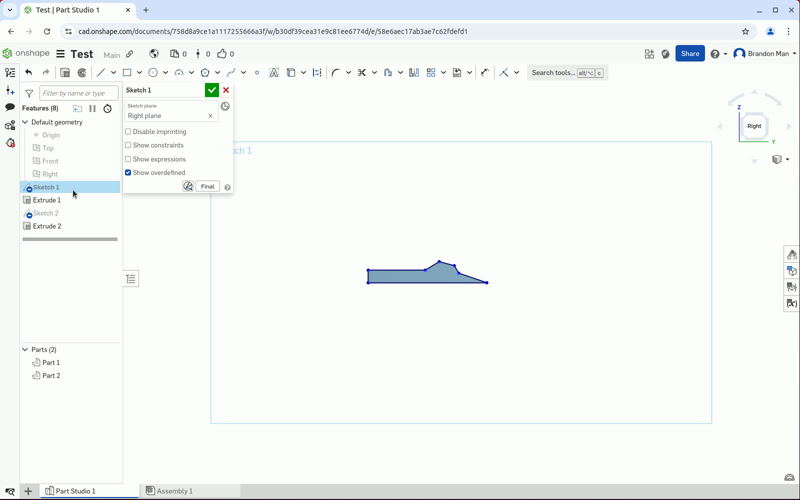
mouse_move(229, 92)
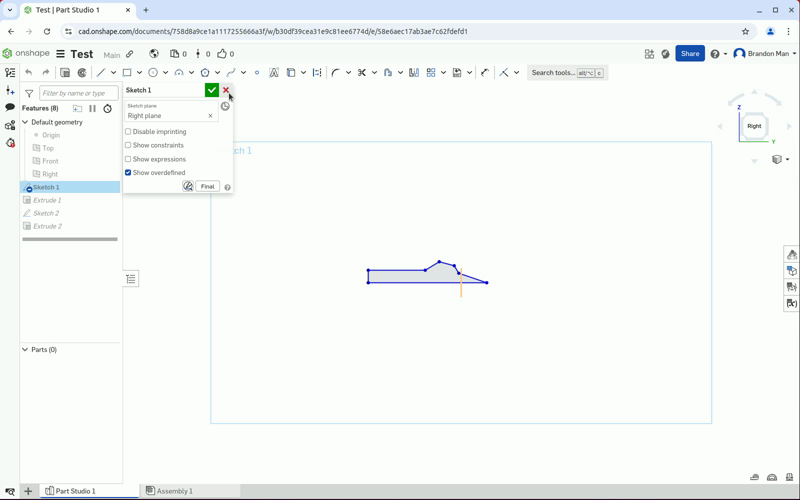
click(229, 92)
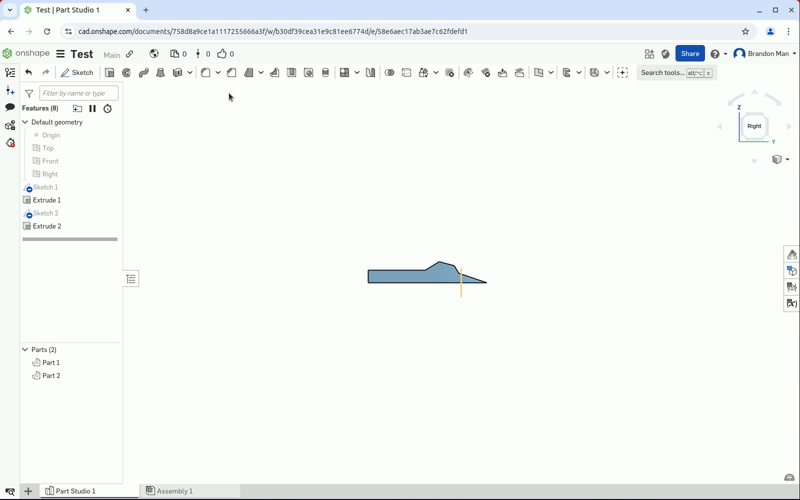
mouse_move(73, 352)
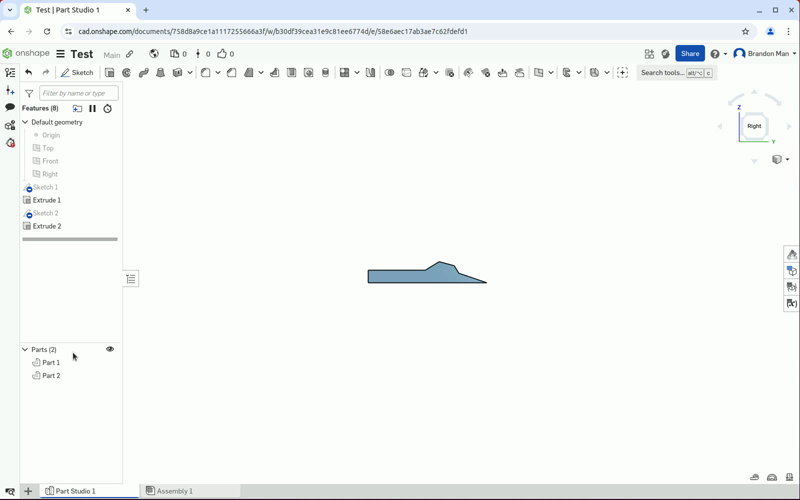
key(y)
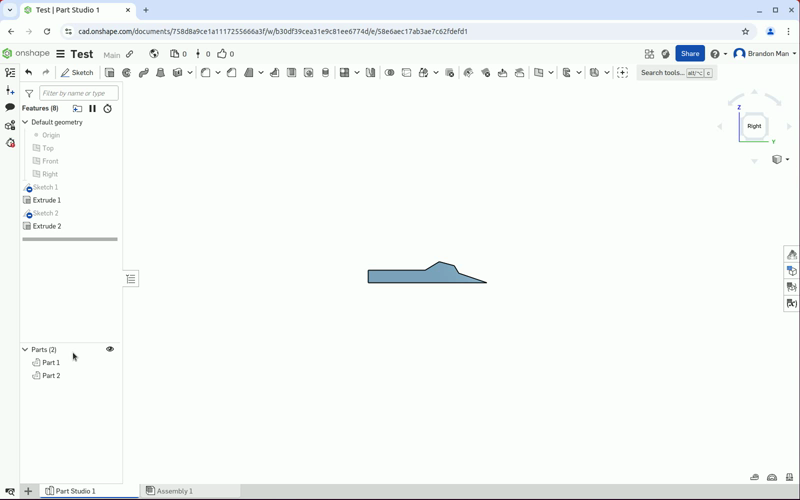
key(shift+p)
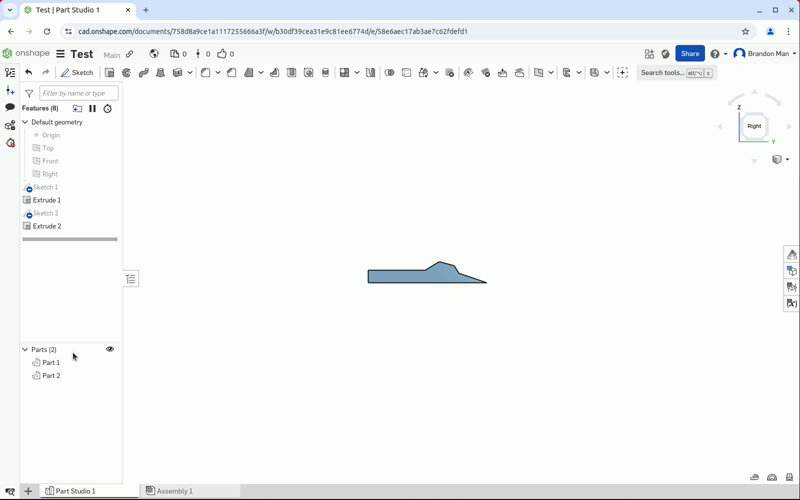
key(space)
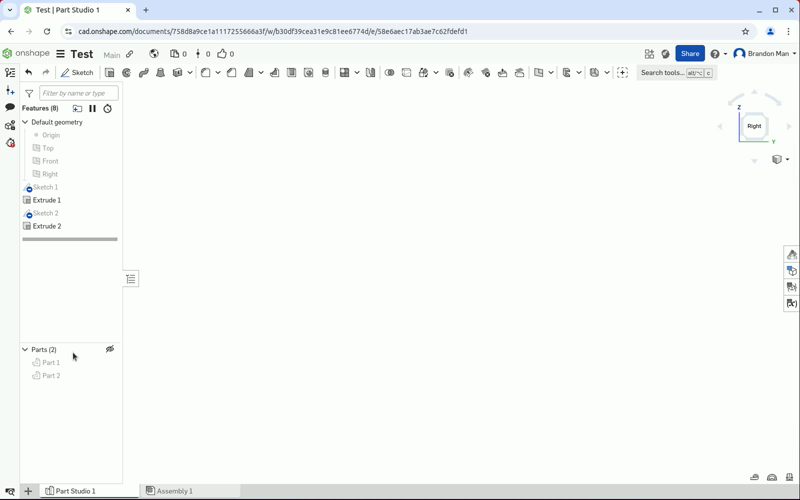
key_down(shift)
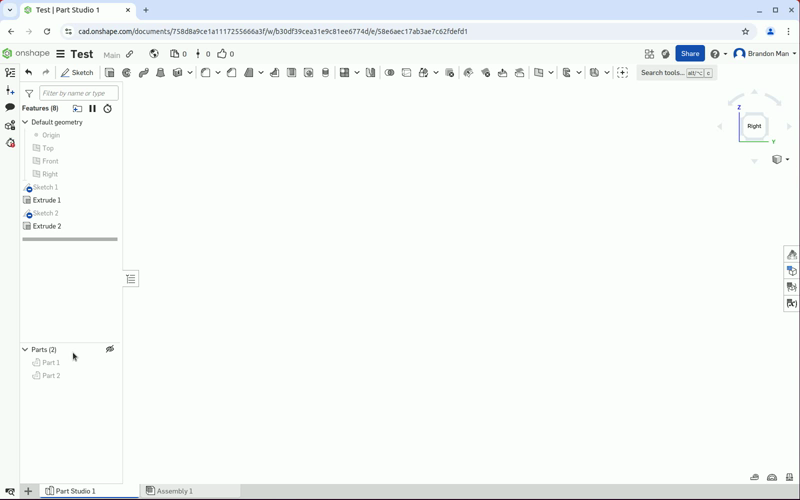
key(right)
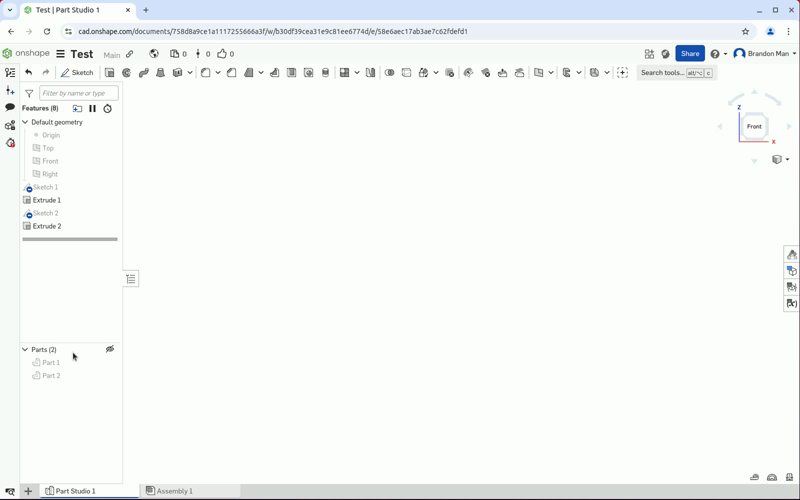
key_up(shift)
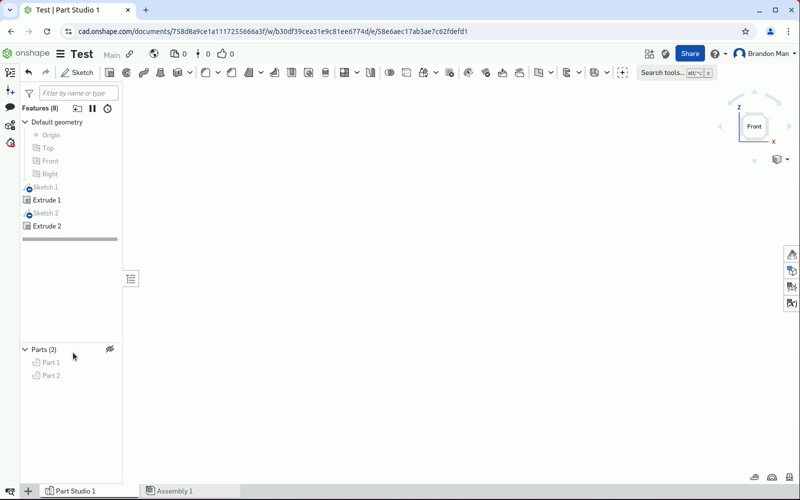
key(space)
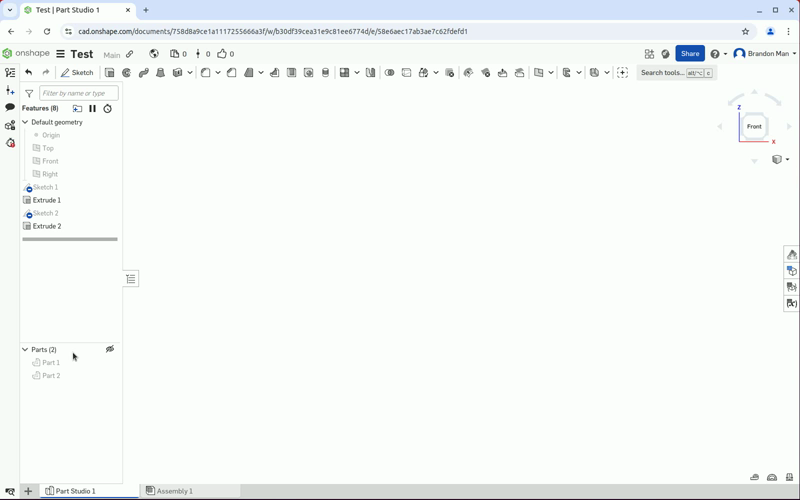
key_down(shift)
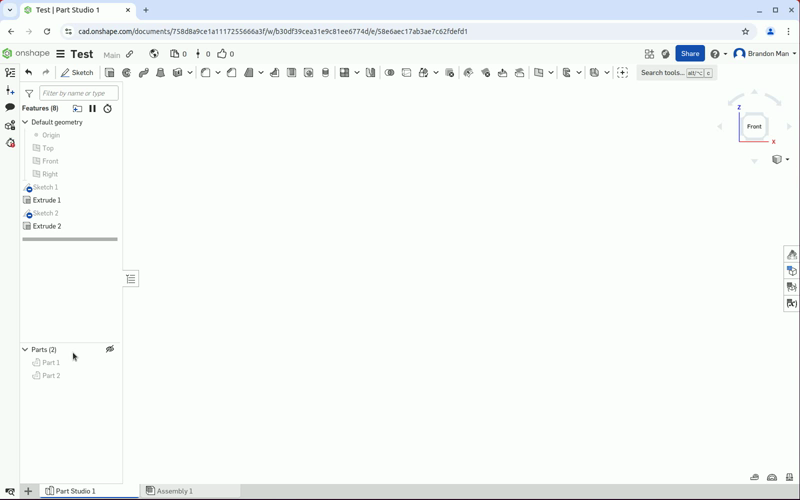
key(down)
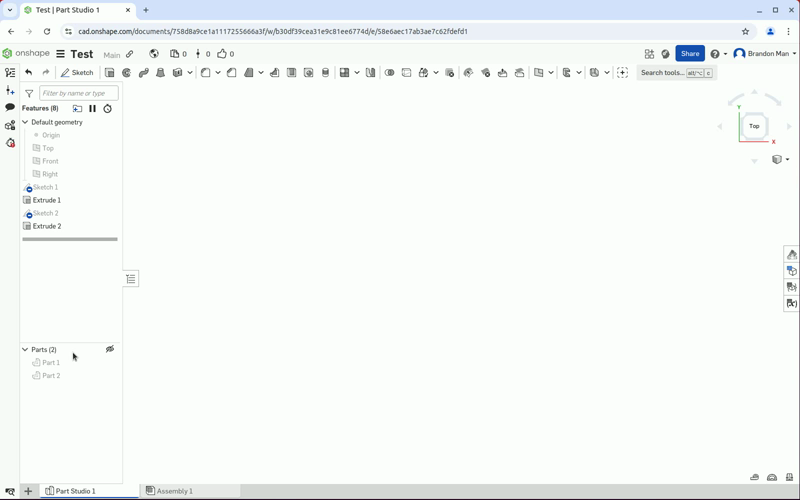
key_up(shift)
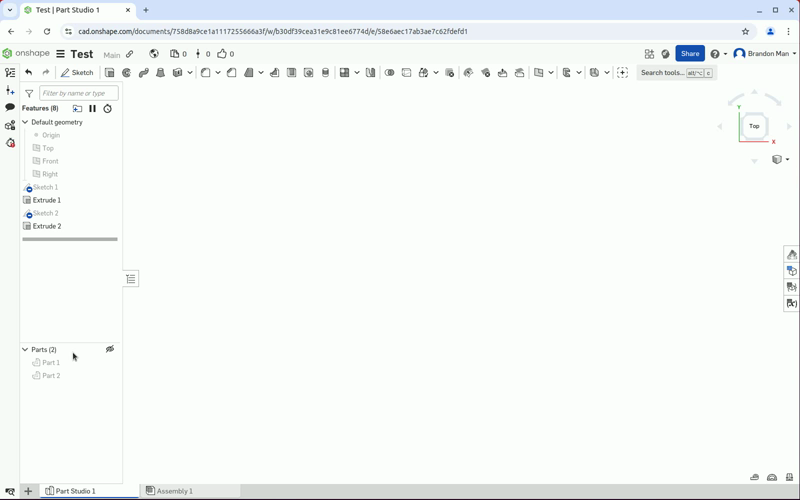
mouse_move(73, 352)
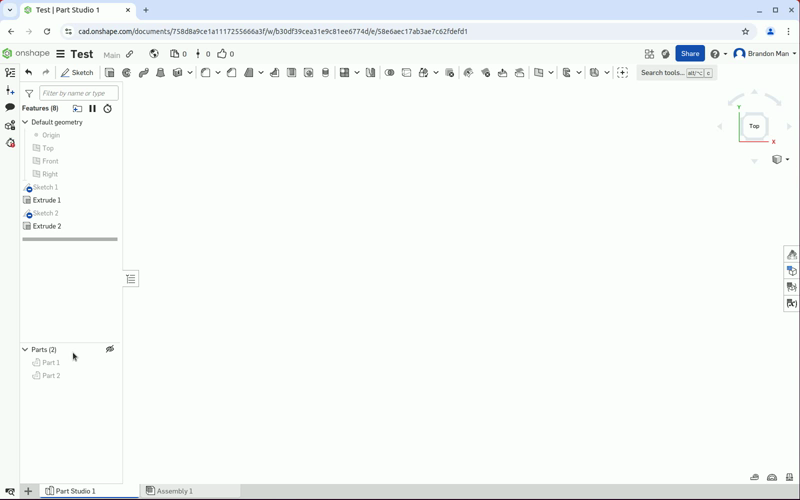
key(shift+y)
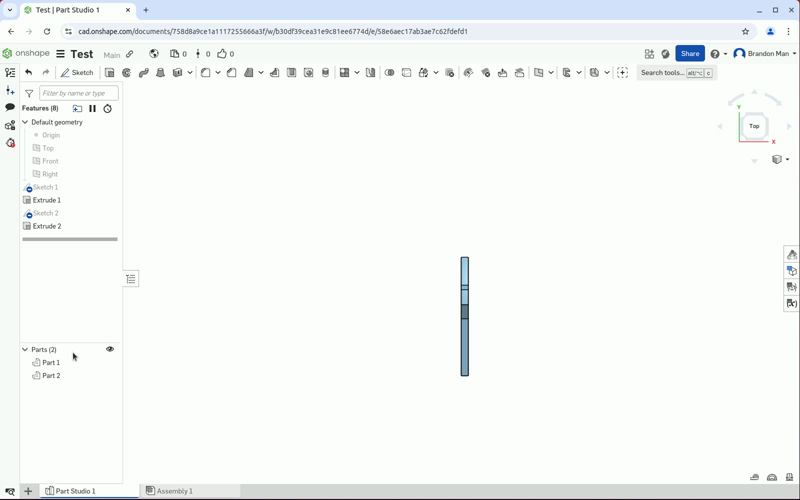
mouse_move(541, 75)
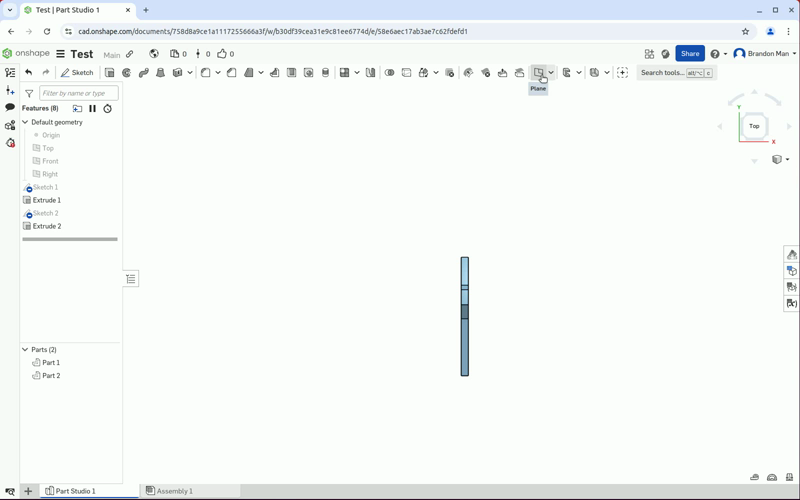
click(541, 75)
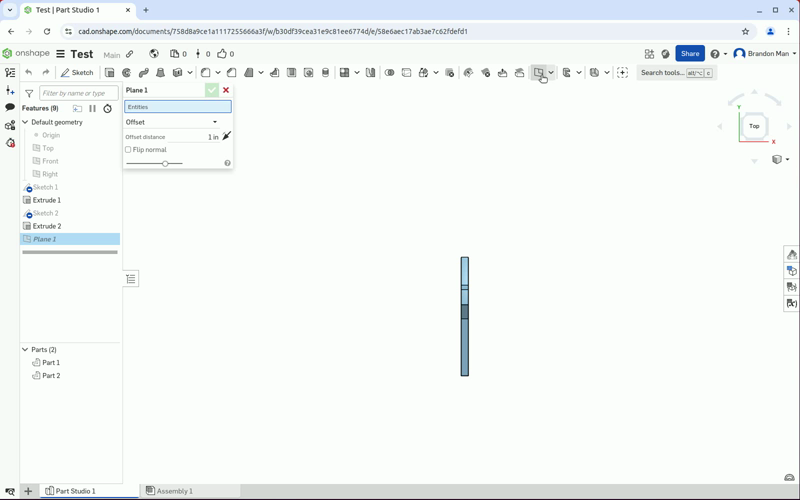
mouse_move(73, 150)
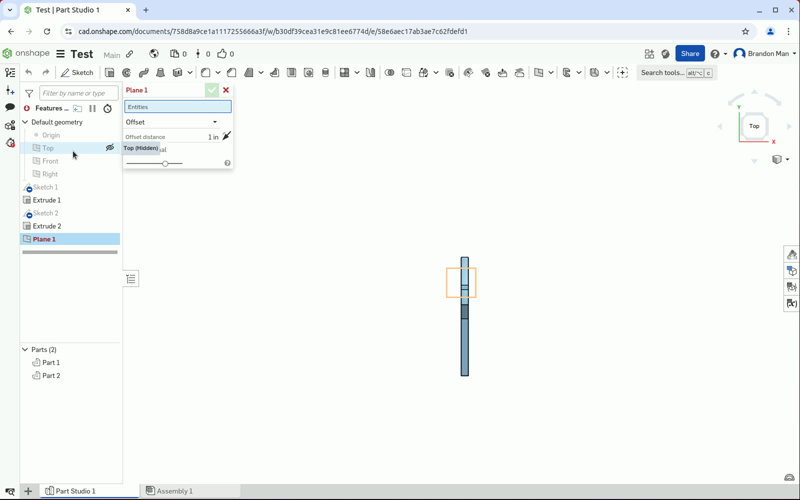
click(73, 150)
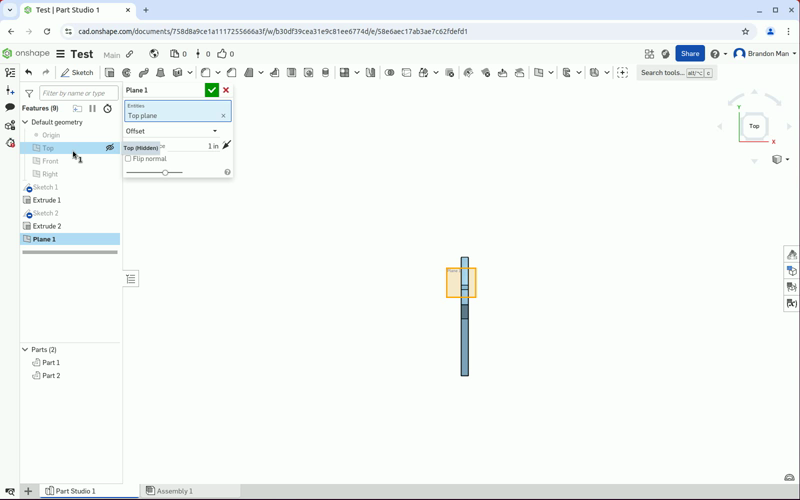
key(tab, 2)
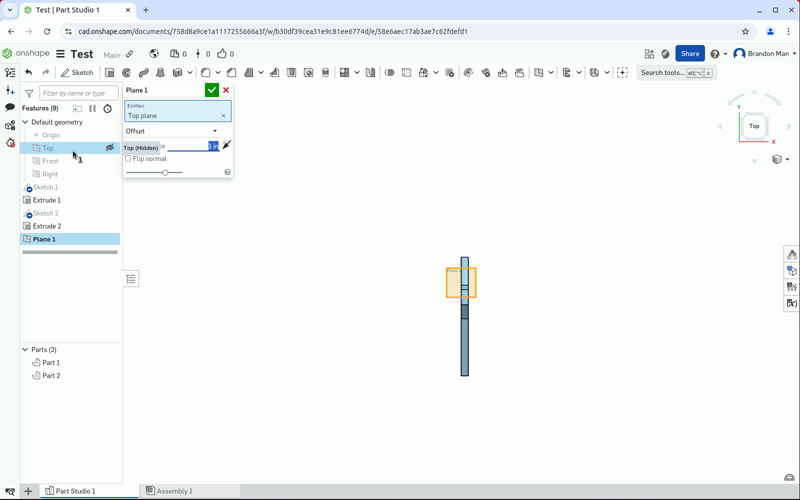
text(2.403)
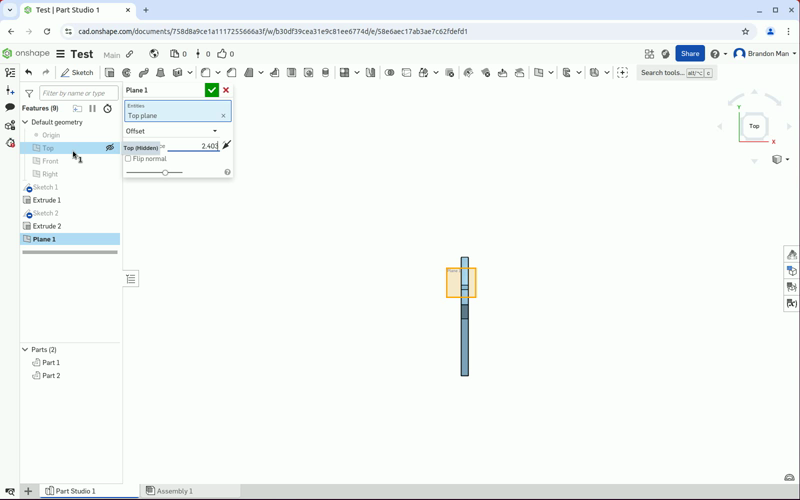
key(enter, 2)
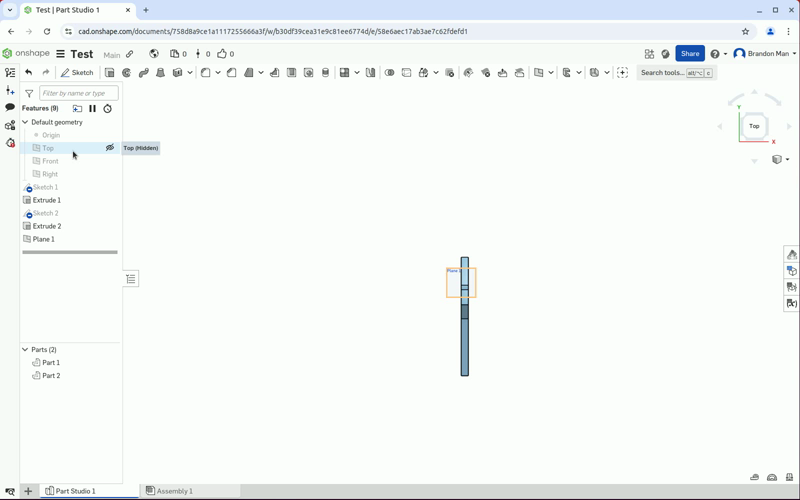
key(shift+s)
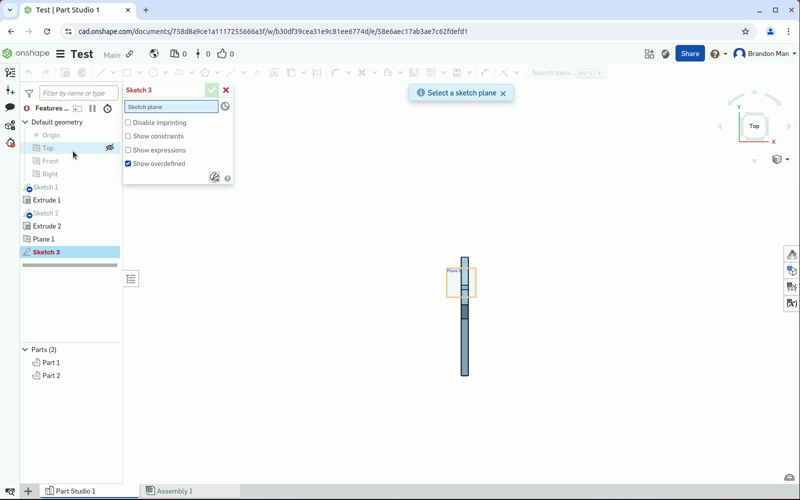
mouse_move(73, 241)
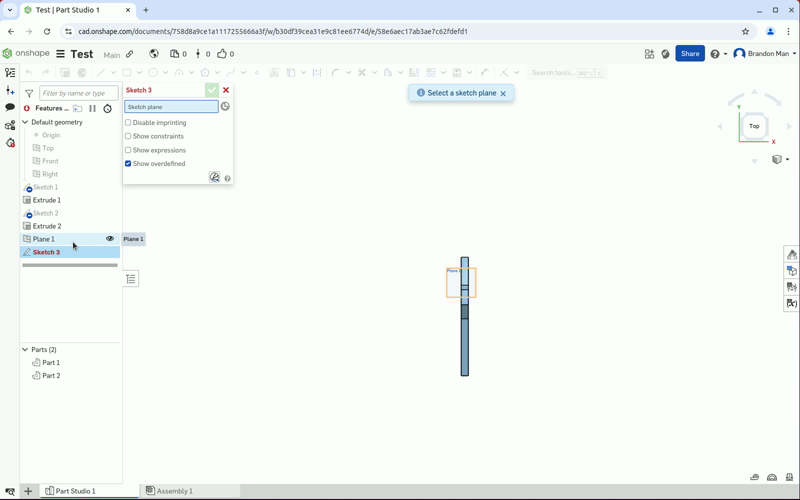
click(73, 241)
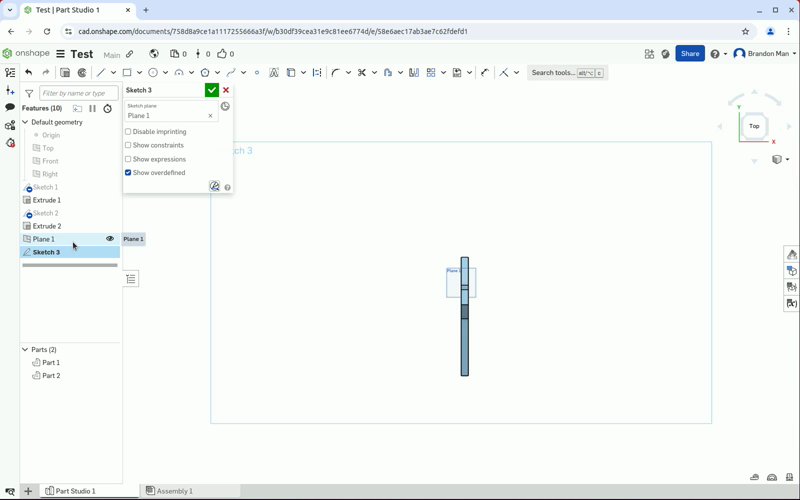
mouse_move(73, 352)
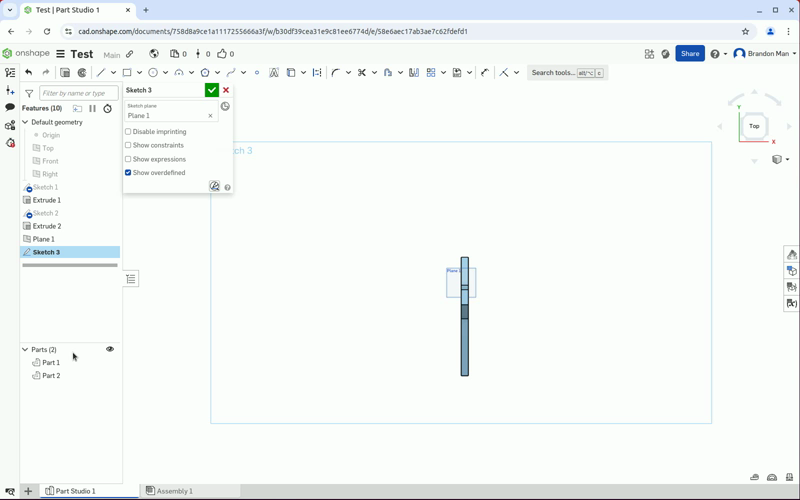
key(y)
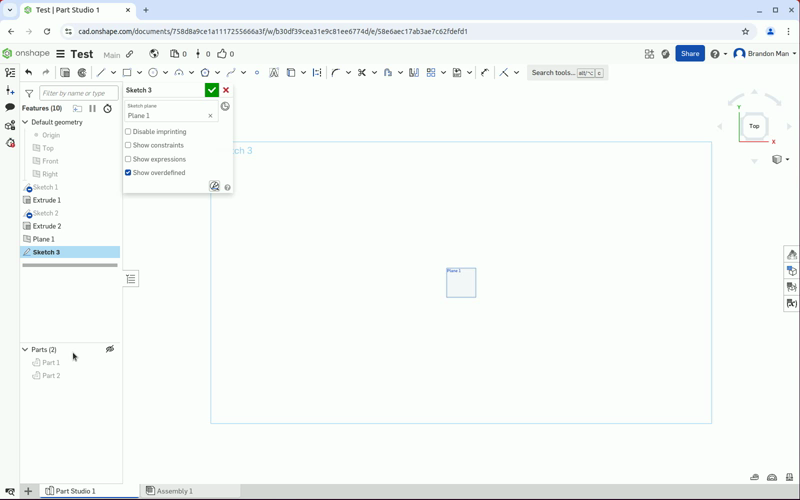
key(l)
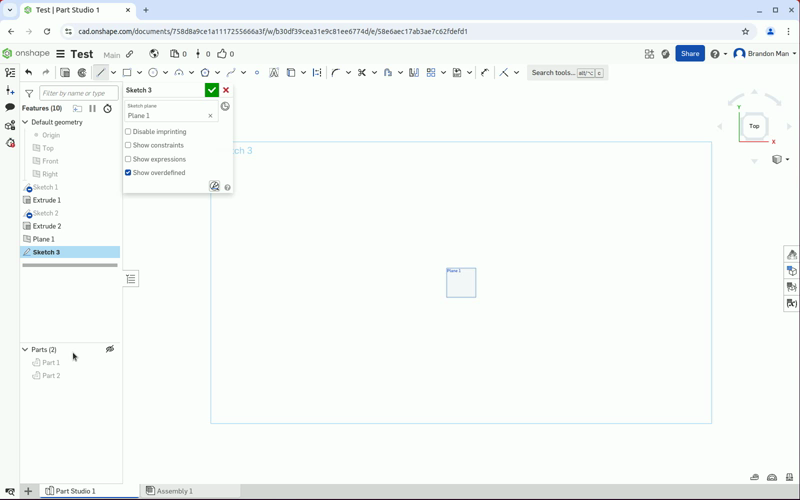
key_down(shift)
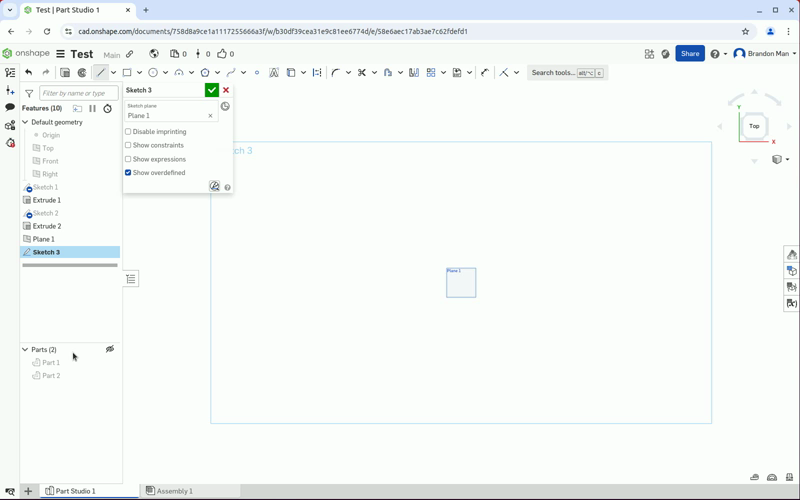
mouse_move(410, 395)
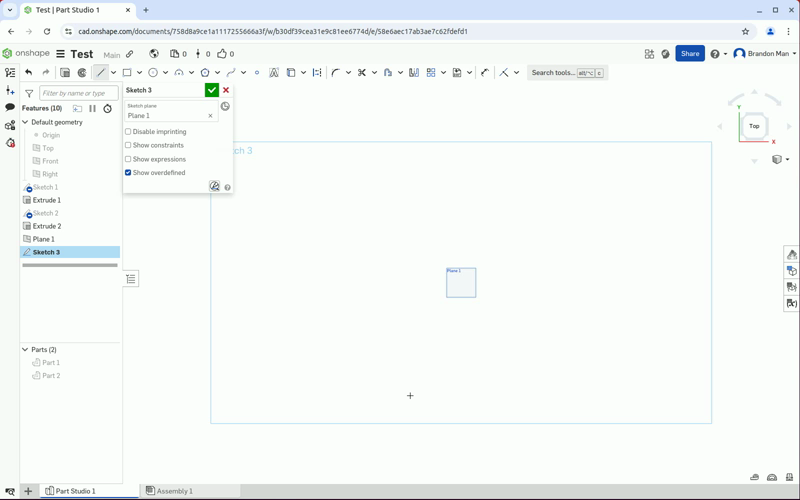
click(410, 395)
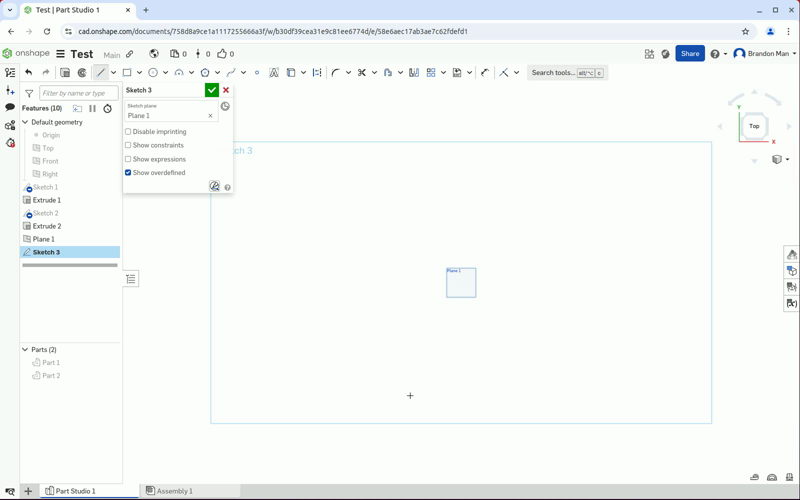
key_up(shift)
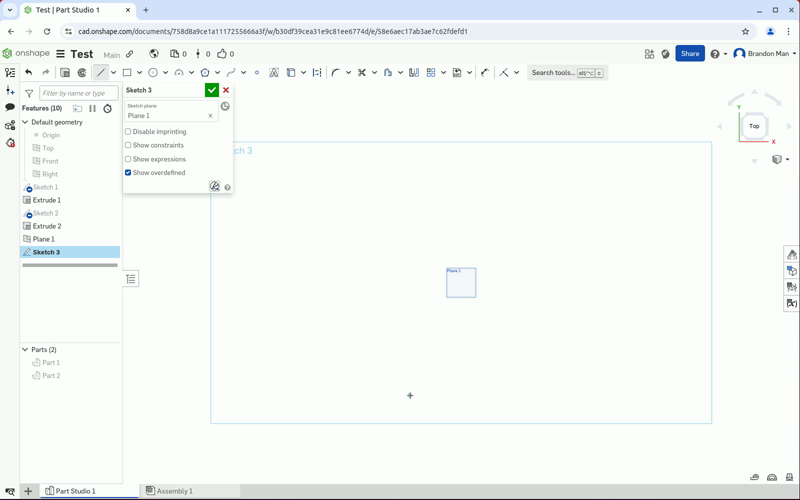
key_down(shift)
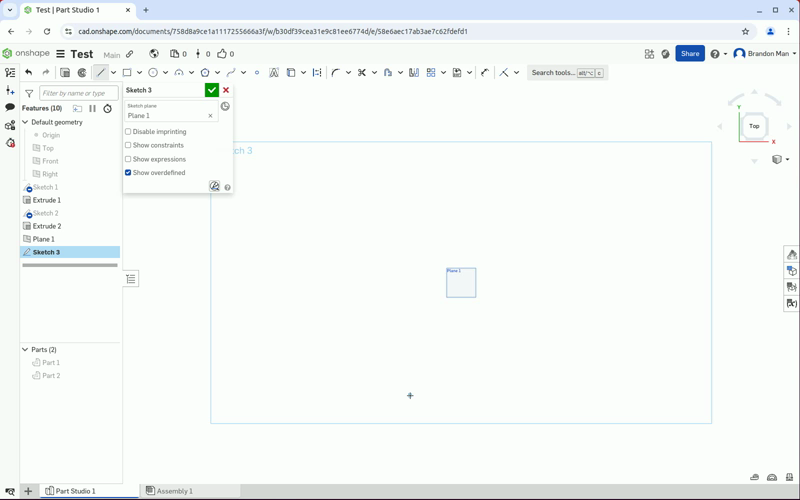
mouse_move(519, 395)
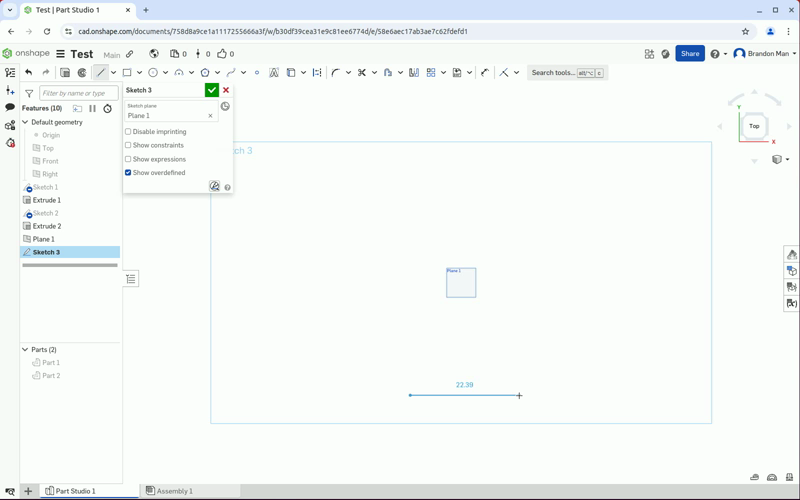
click(519, 395)
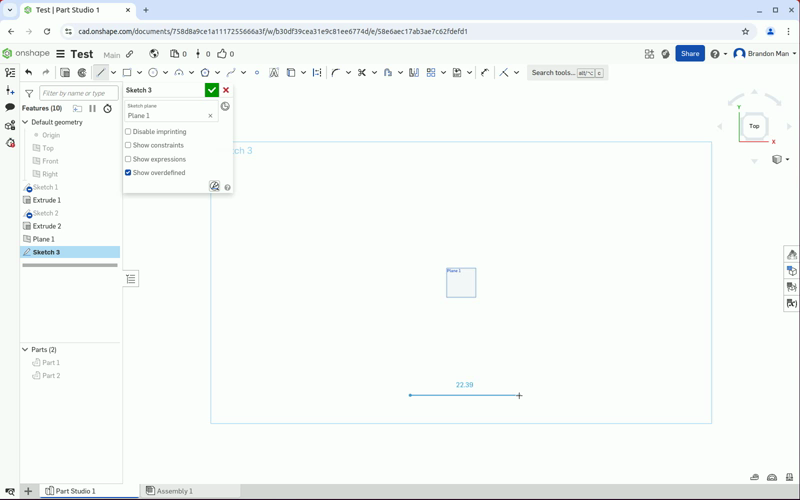
key_up(shift)
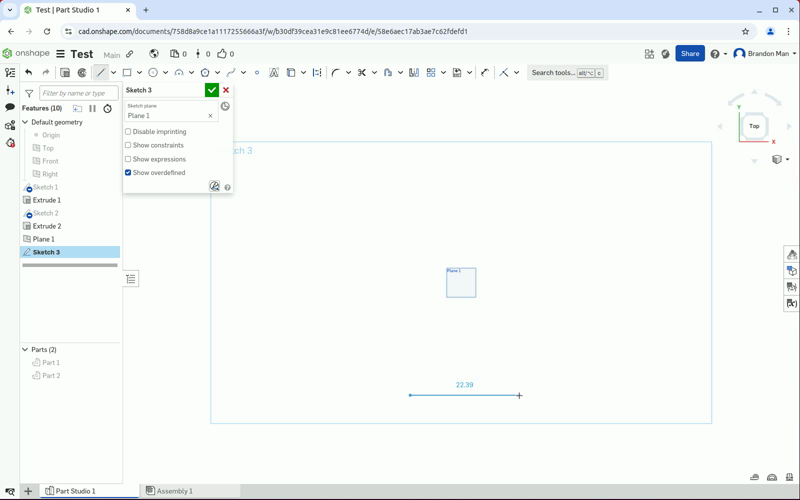
key_down(shift)
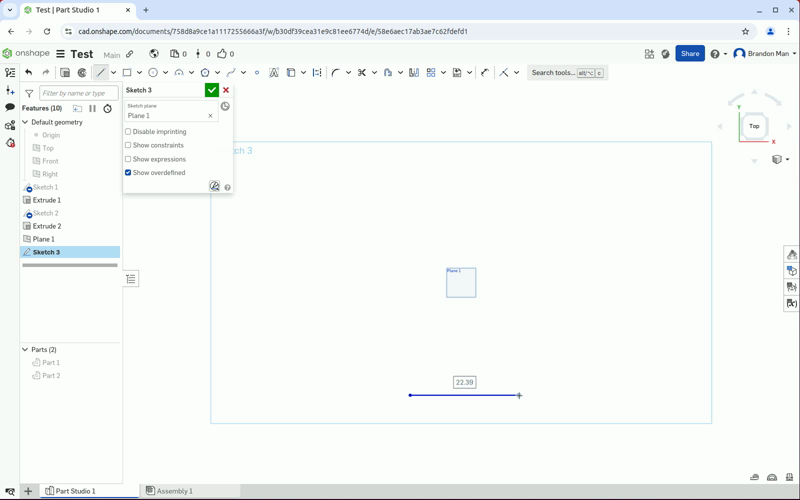
mouse_move(549, 395)
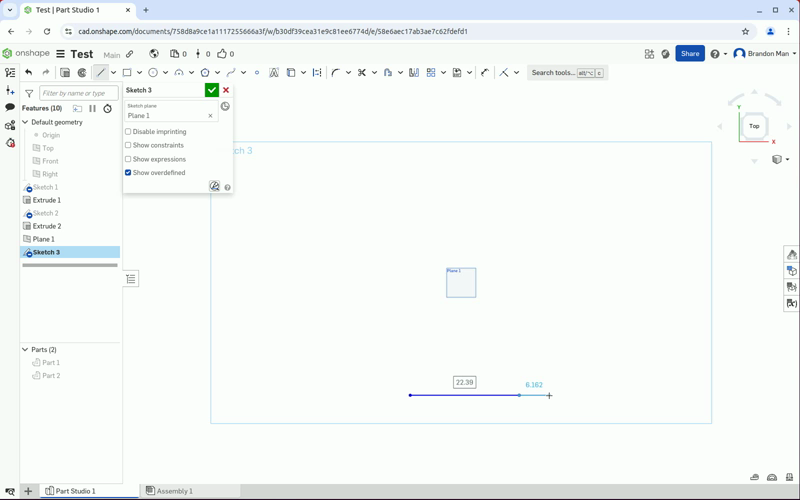
mouse_move(519, 375)
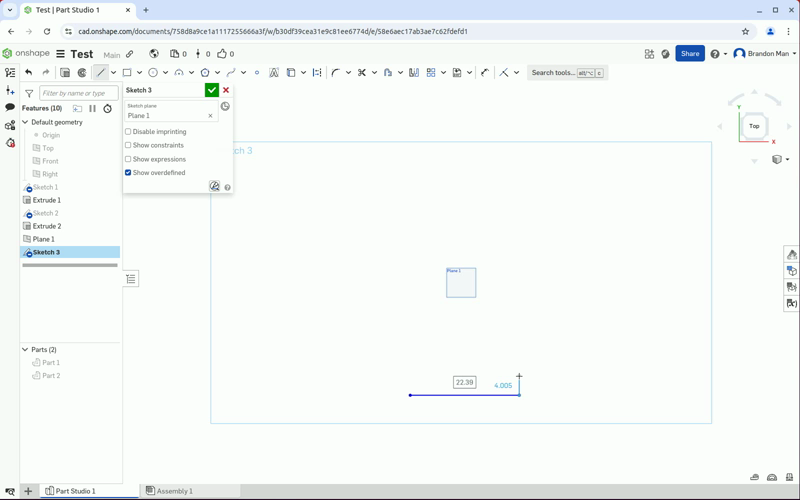
click(519, 375)
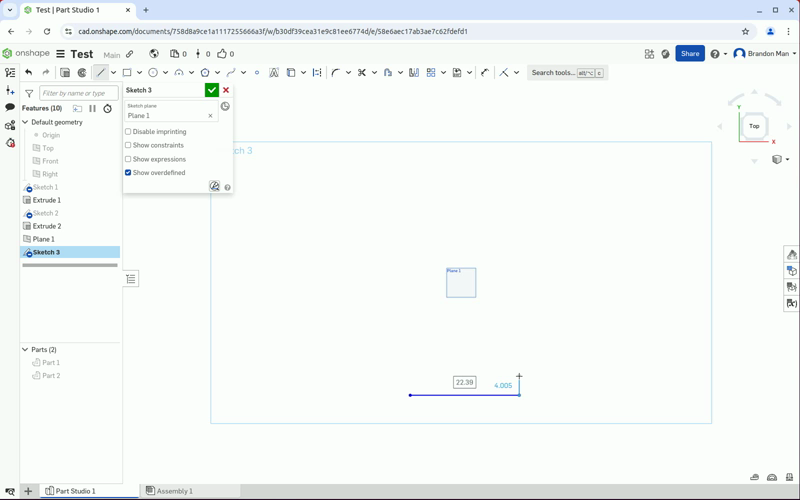
key_up(shift)
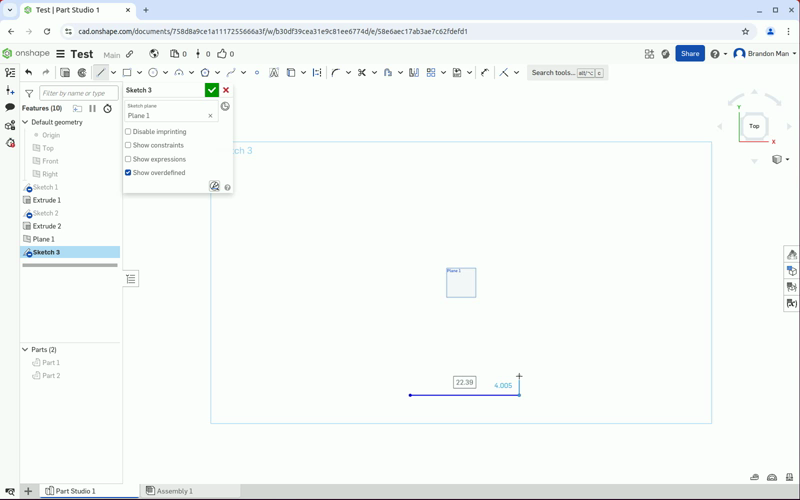
key_down(shift)
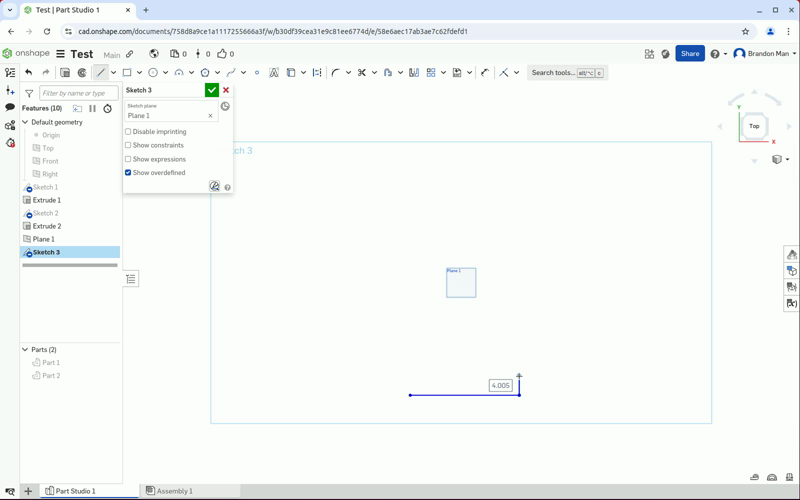
mouse_move(468, 319)
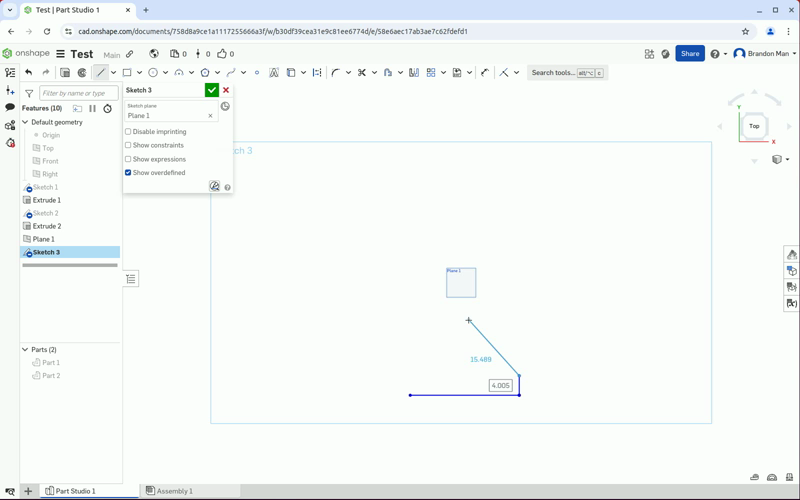
click(468, 319)
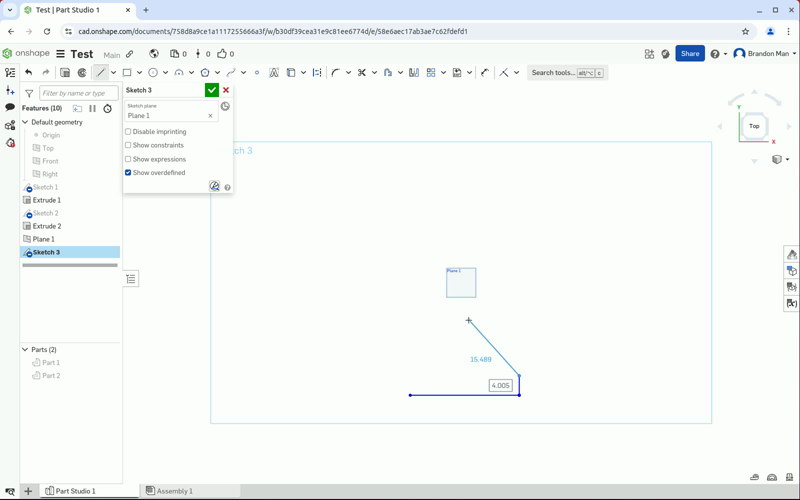
key_up(shift)
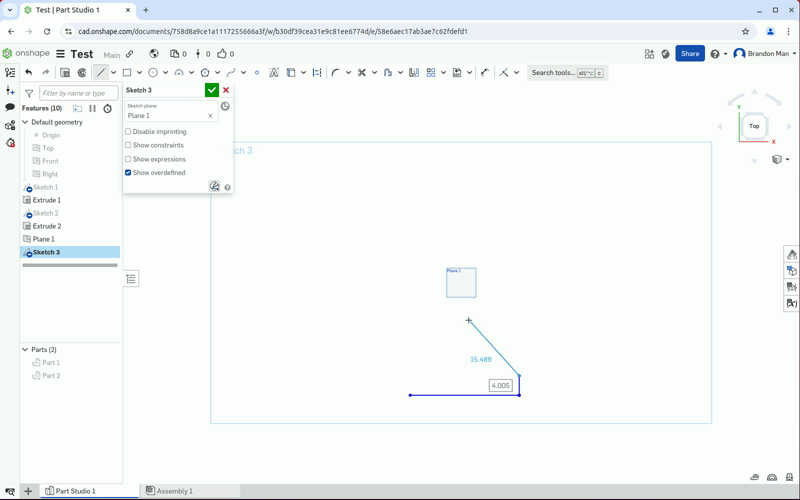
key_down(shift)
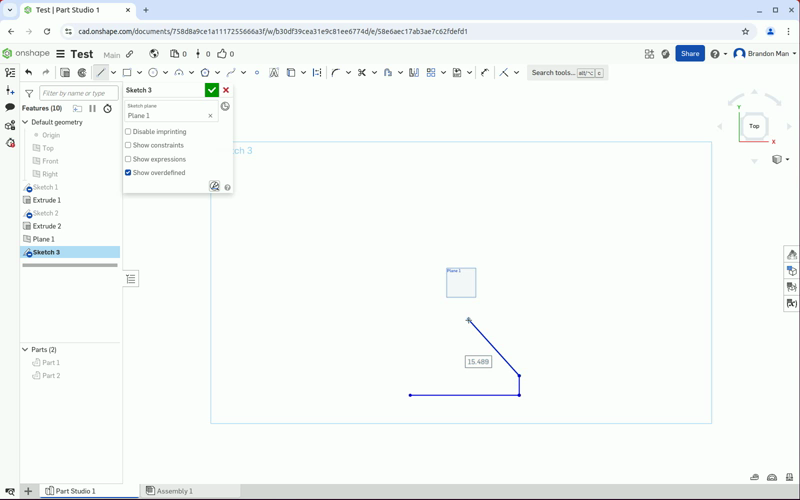
mouse_move(498, 319)
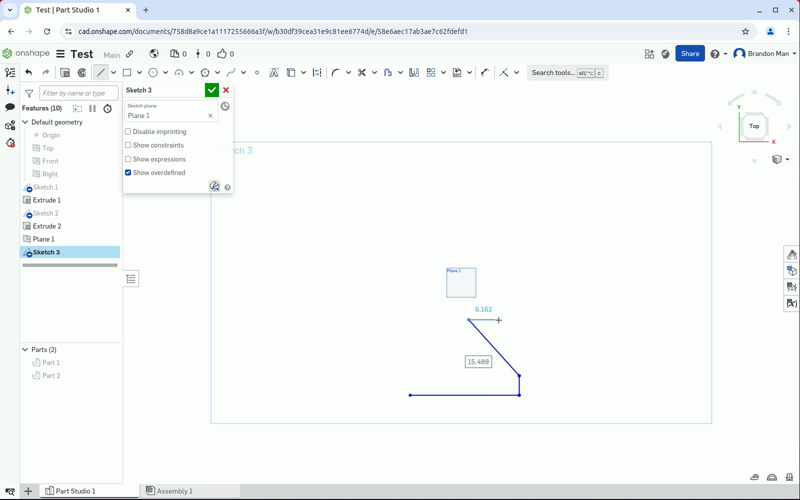
mouse_move(468, 375)
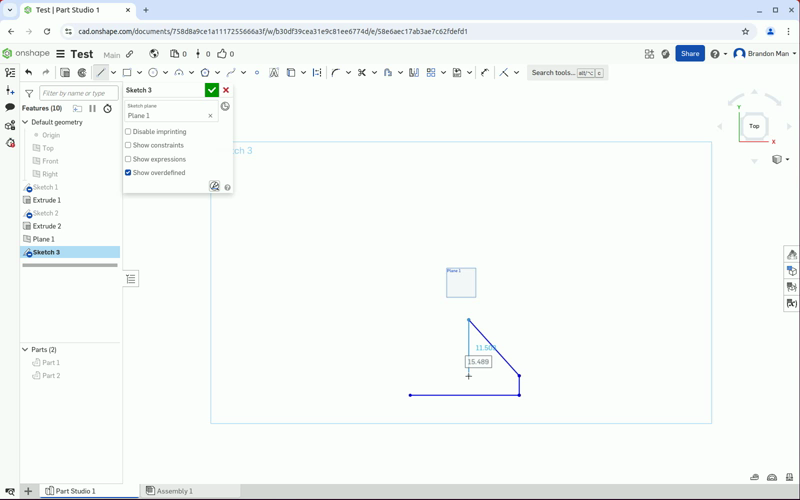
click(468, 375)
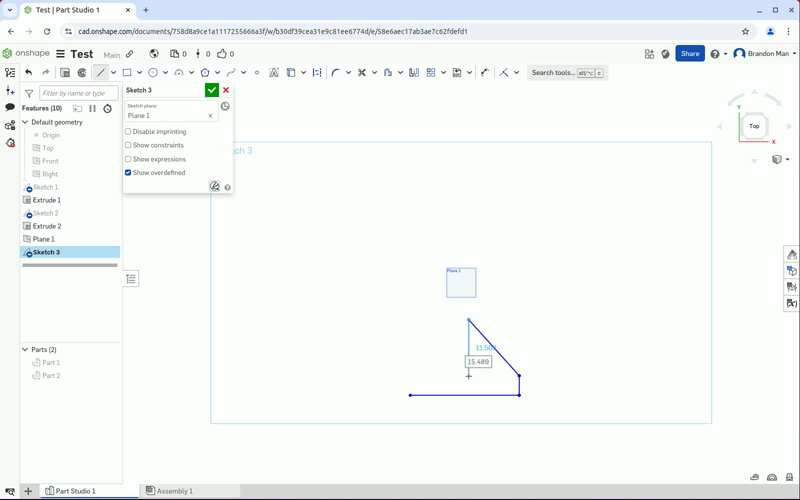
key_up(shift)
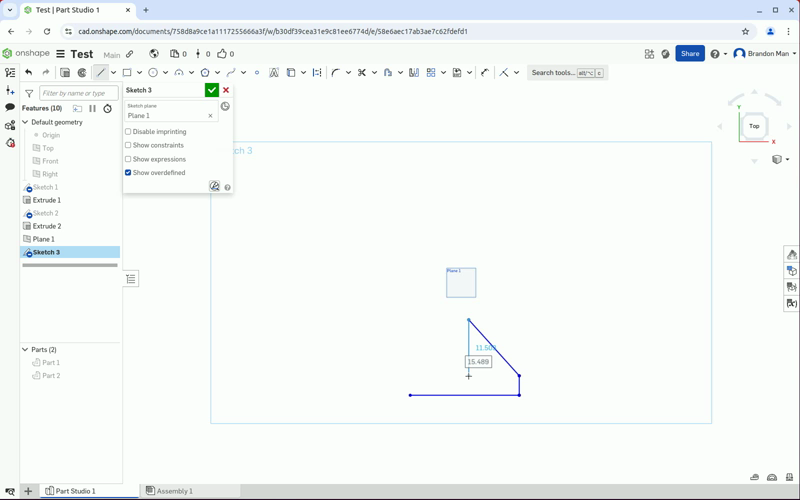
key_down(shift)
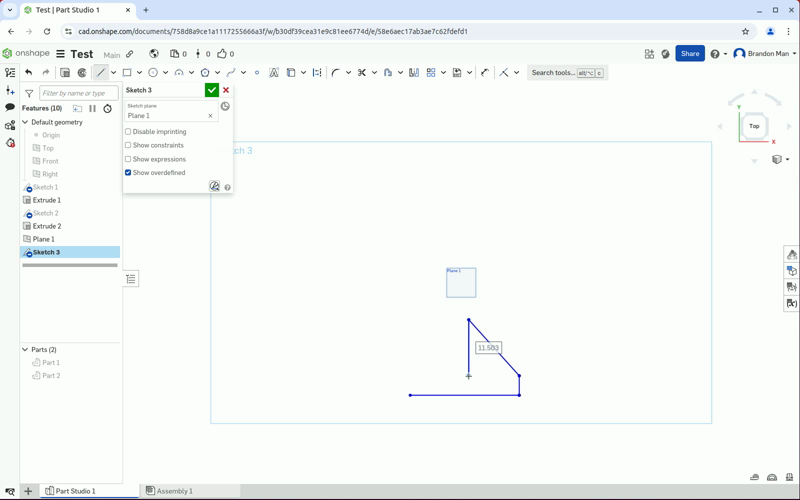
mouse_move(498, 375)
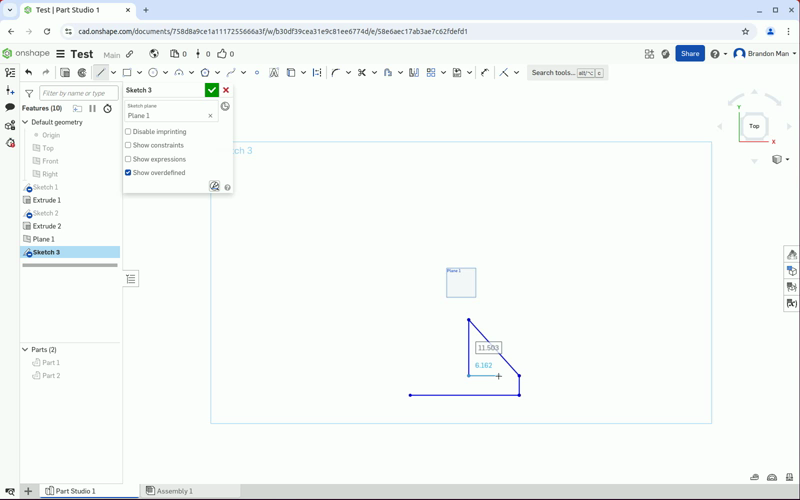
mouse_move(460, 375)
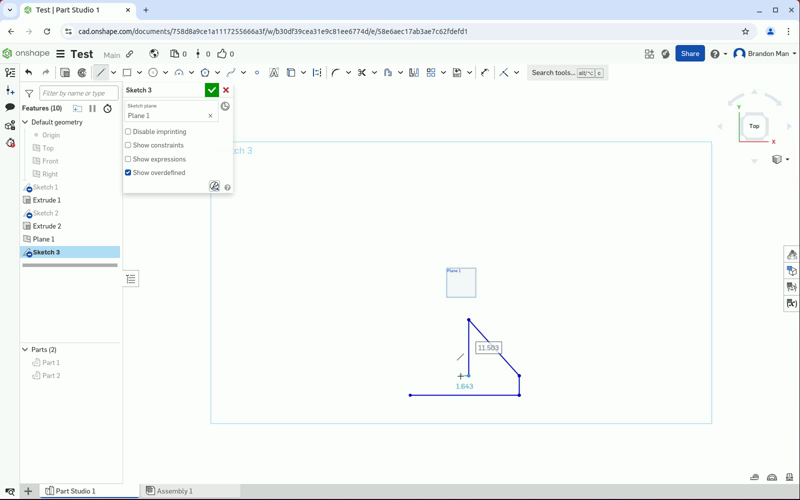
click(460, 375)
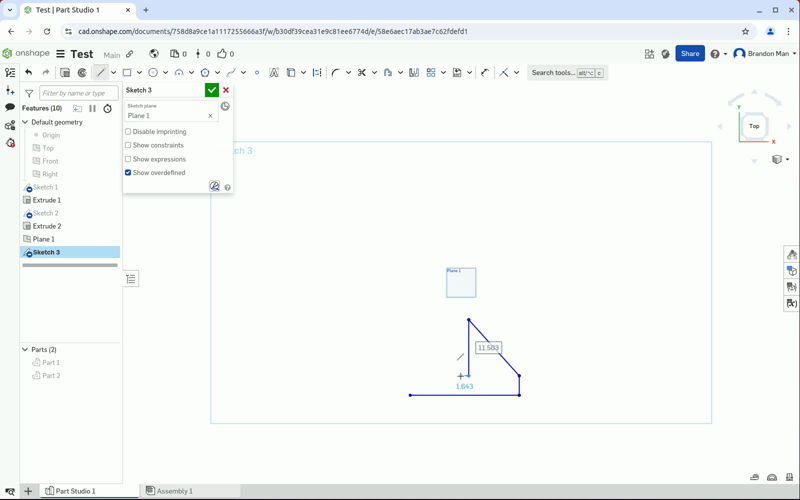
key_up(shift)
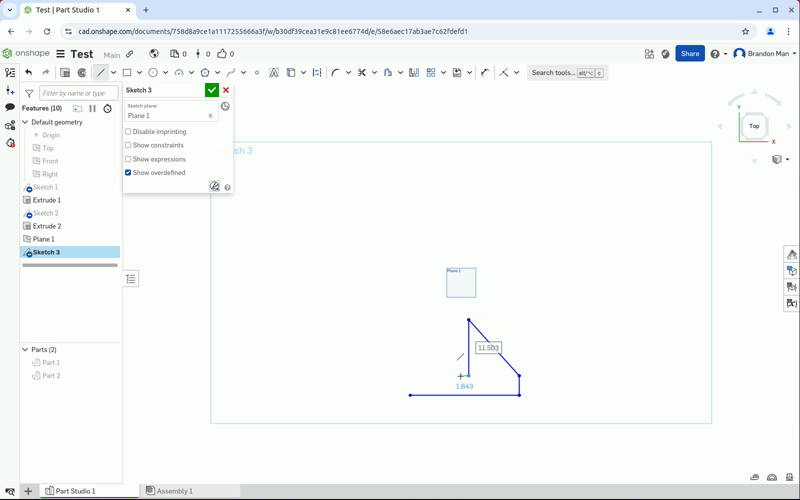
key_down(shift)
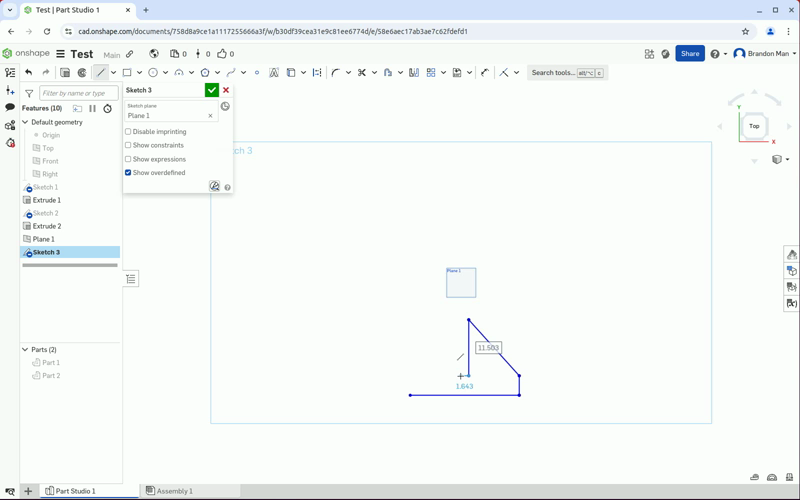
mouse_move(490, 375)
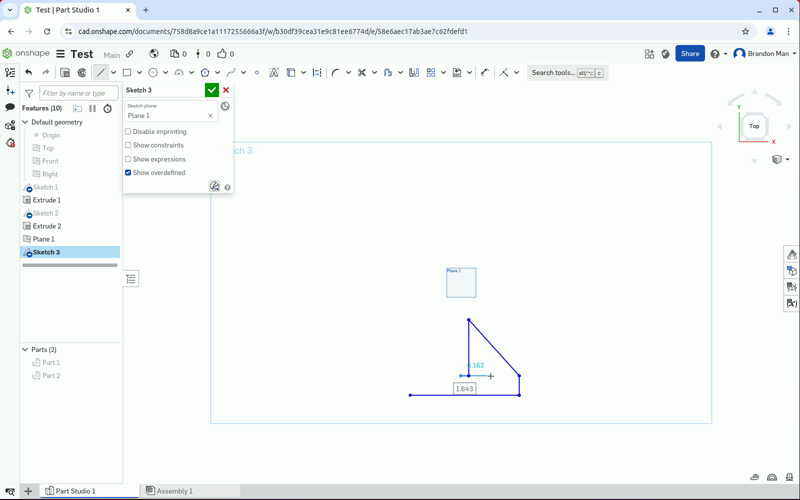
mouse_move(460, 319)
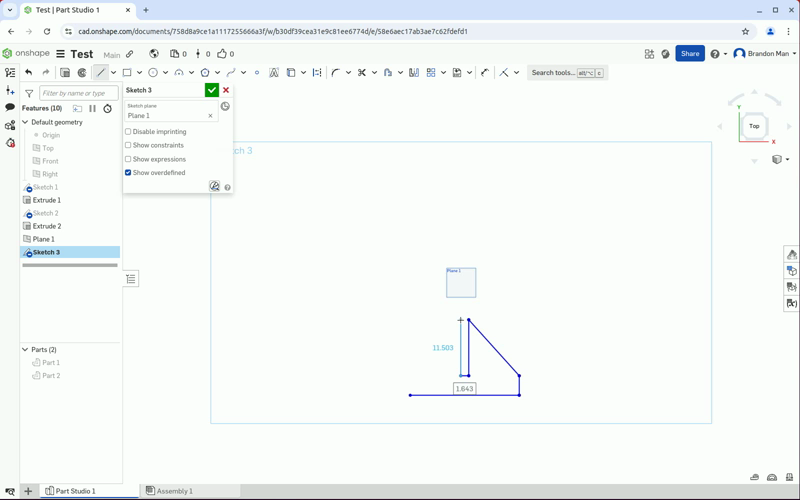
click(460, 319)
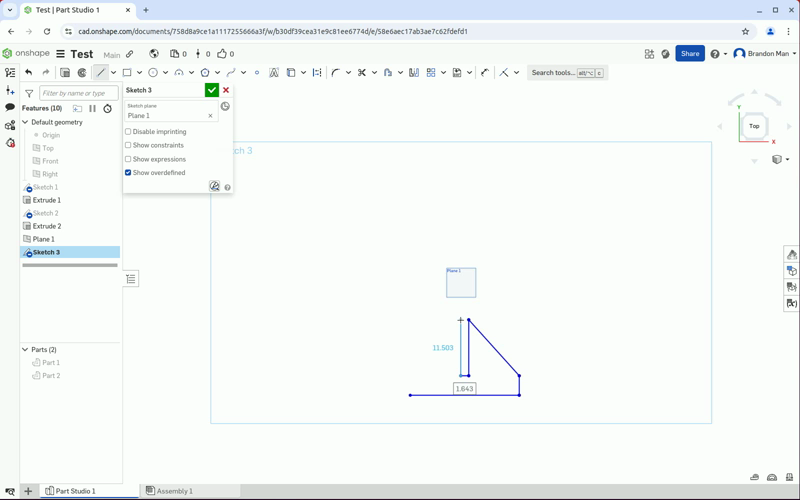
key_up(shift)
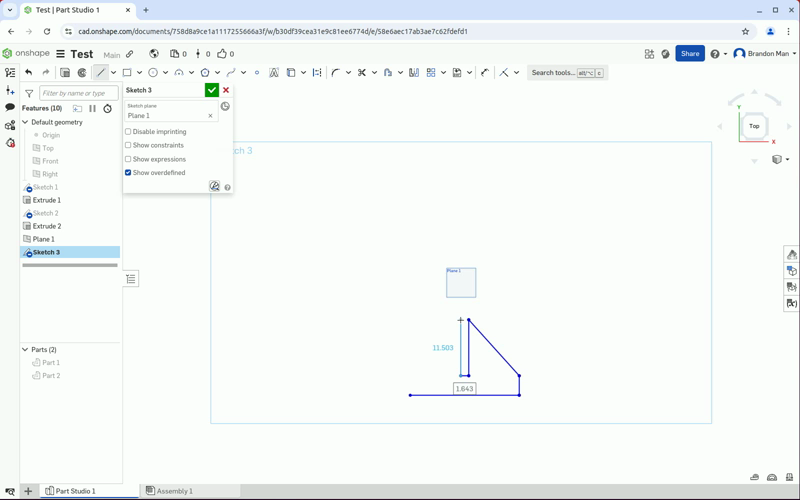
key_down(shift)
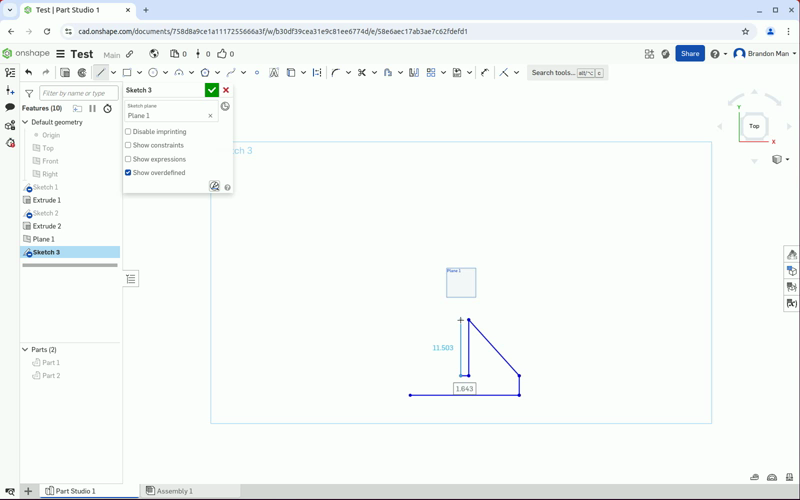
mouse_move(410, 375)
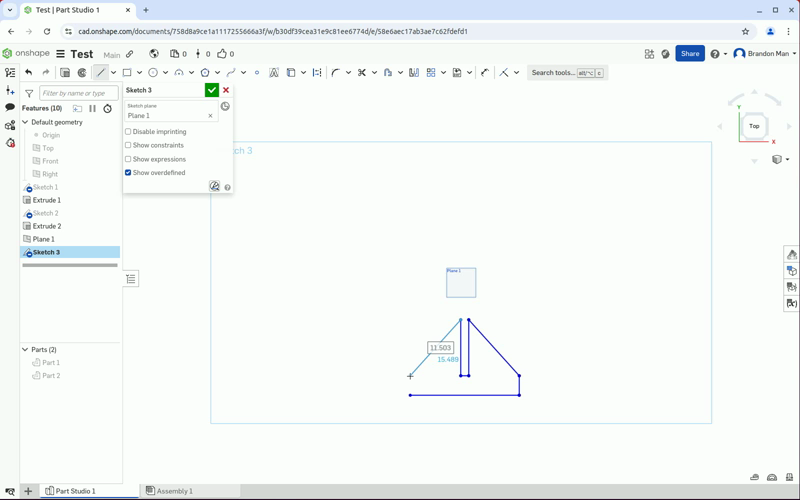
click(410, 375)
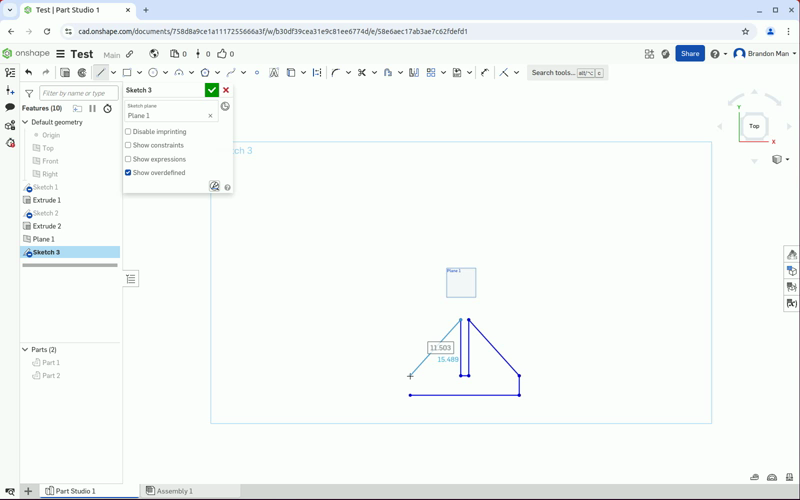
key_up(shift)
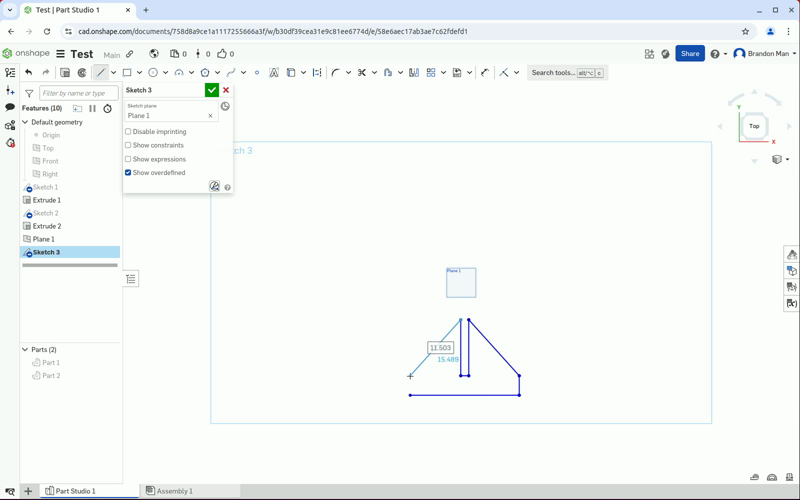
mouse_move(440, 375)
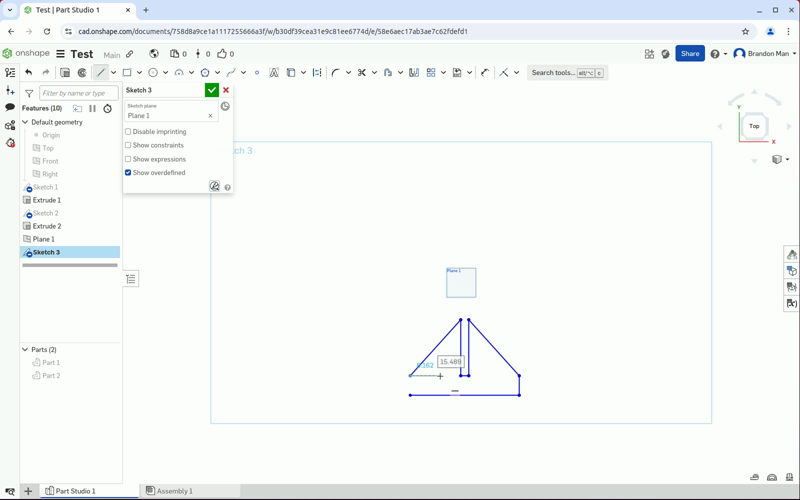
key_down(shift)
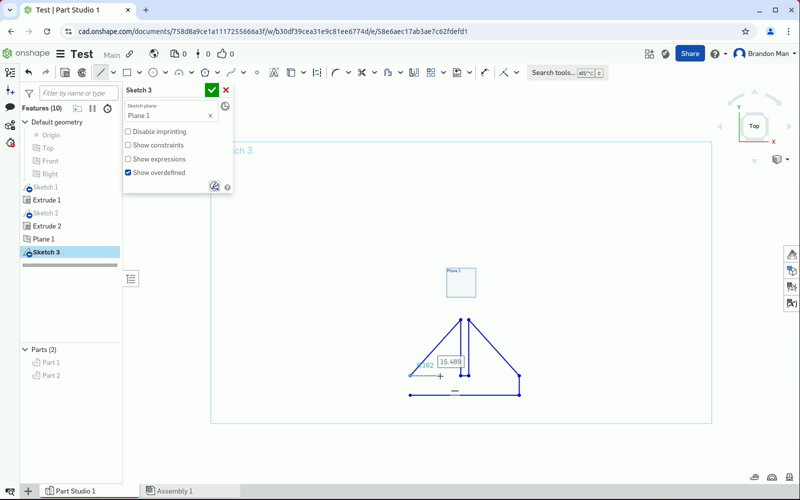
mouse_move(410, 395)
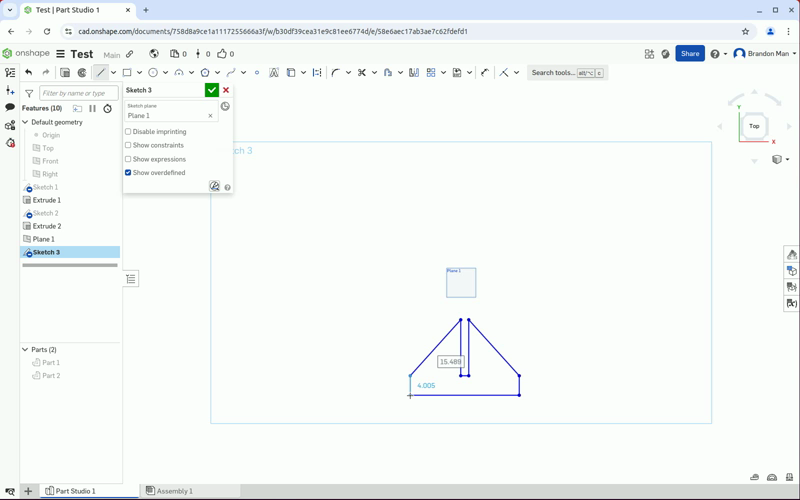
key_up(shift)
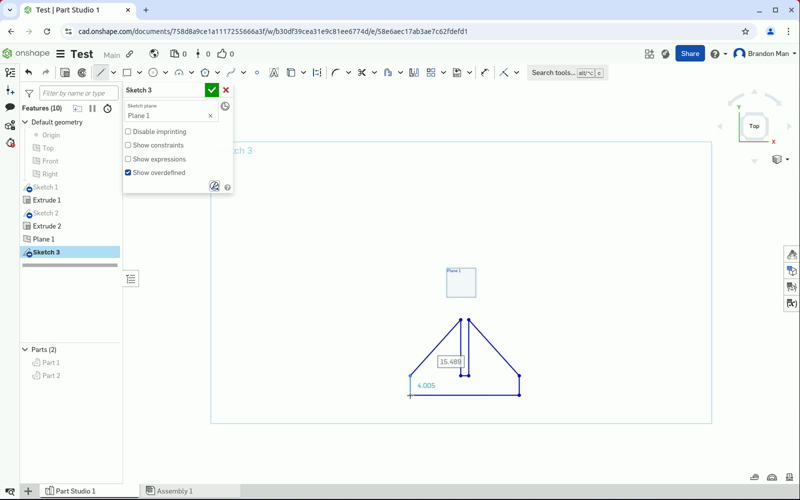
click(410, 395)
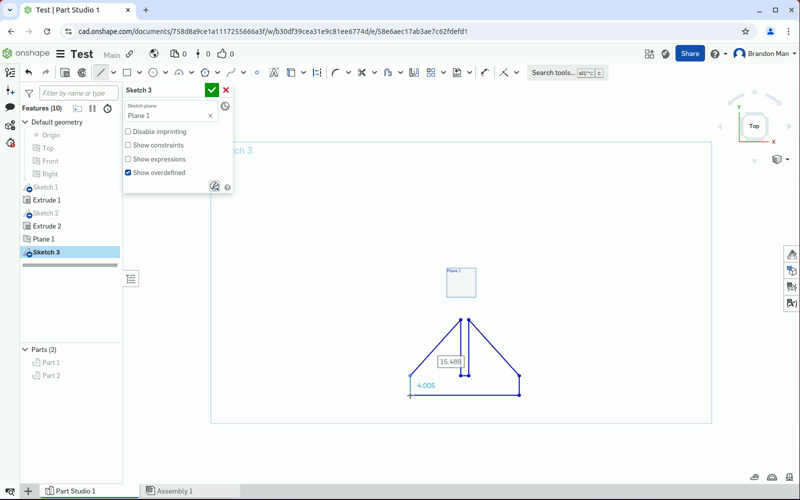
key(esc)
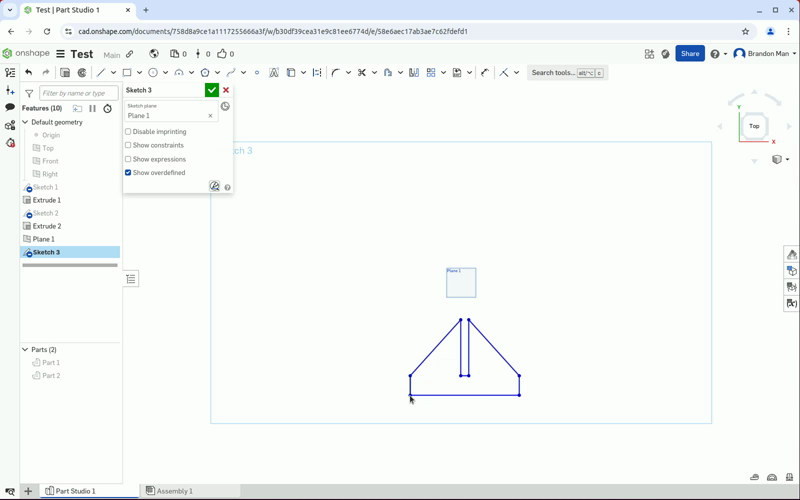
mouse_move(478, 342)
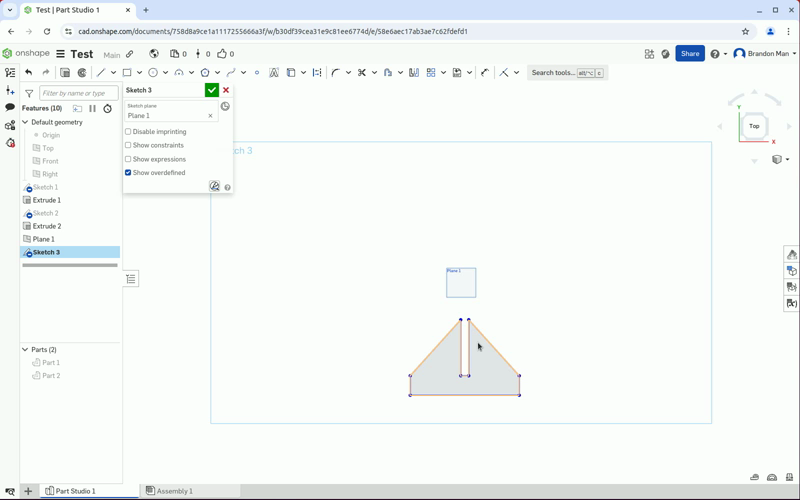
click(478, 342)
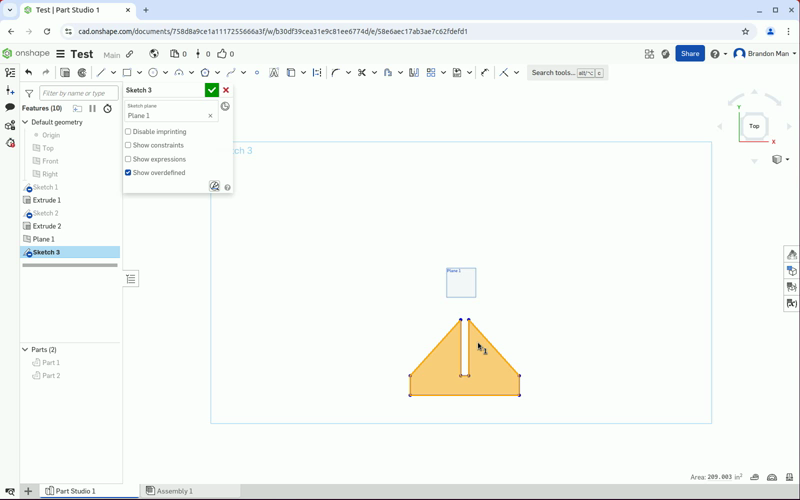
mouse_move(73, 352)
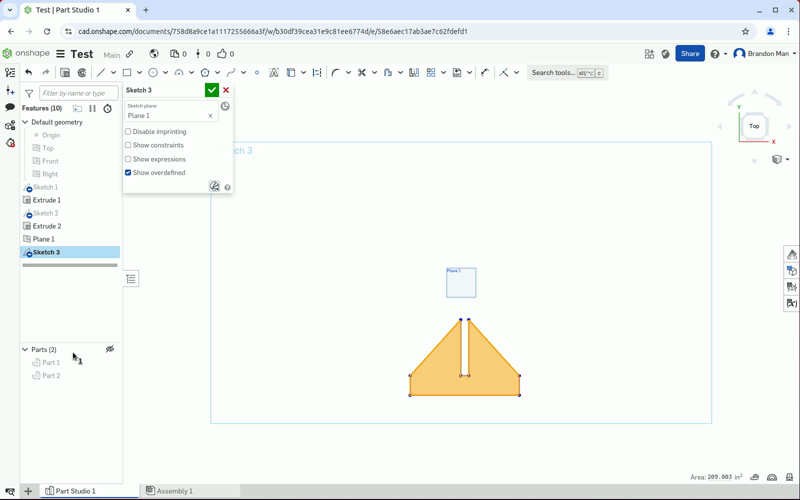
key(shift+y)
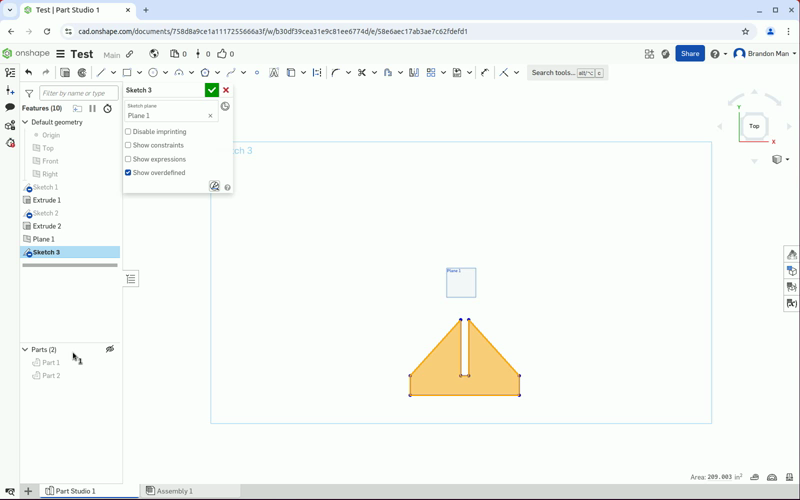
key(shift+e)
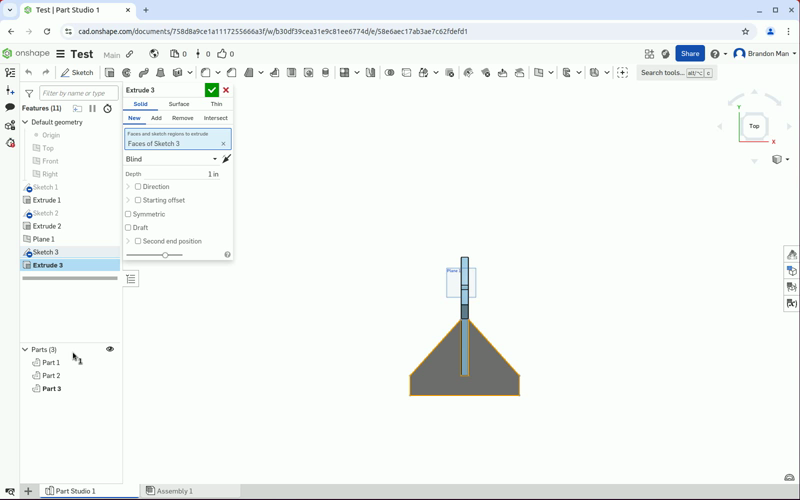
mouse_move(143, 106)
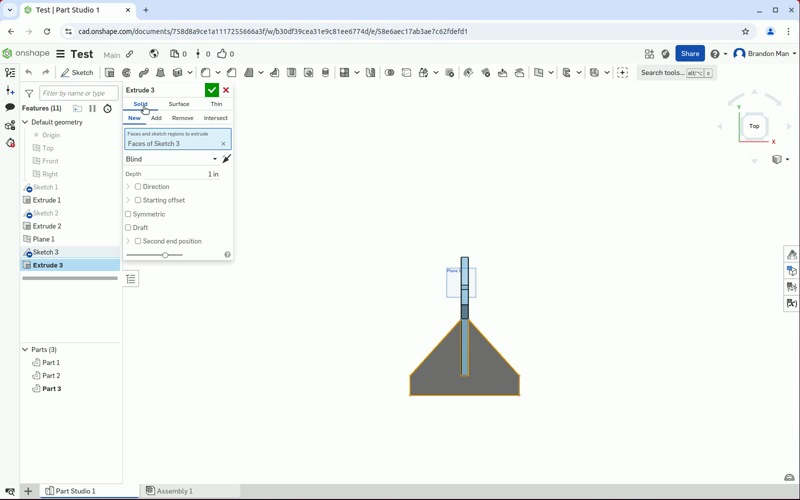
click(143, 106)
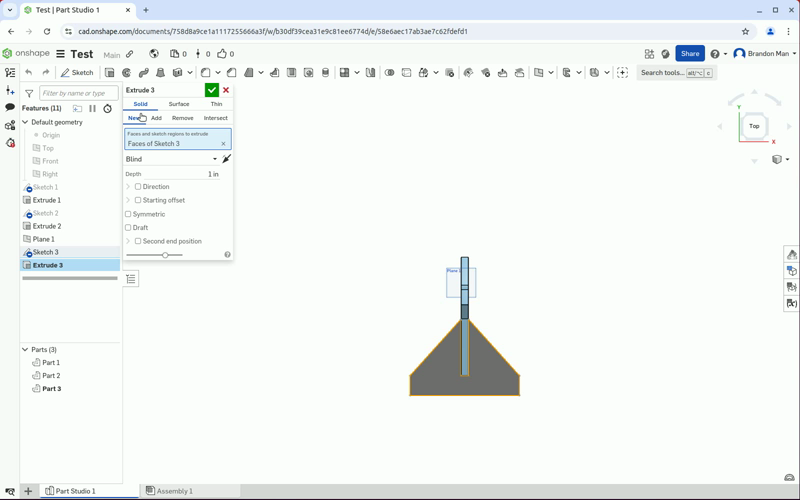
mouse_move(137, 120)
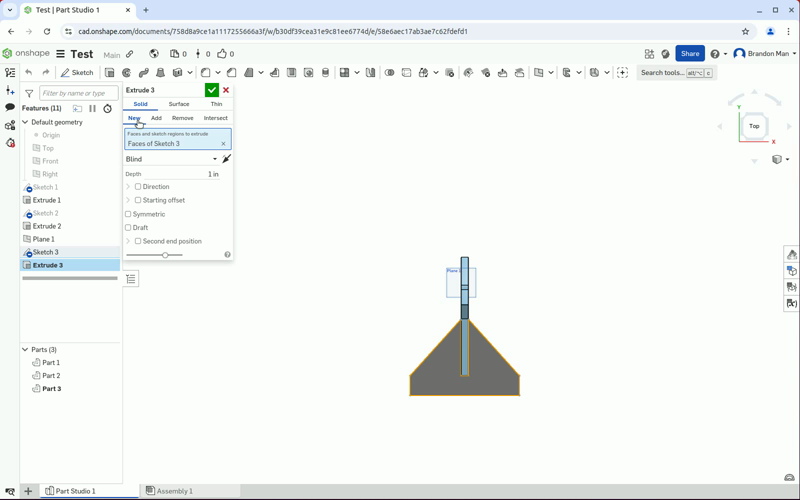
click(137, 120)
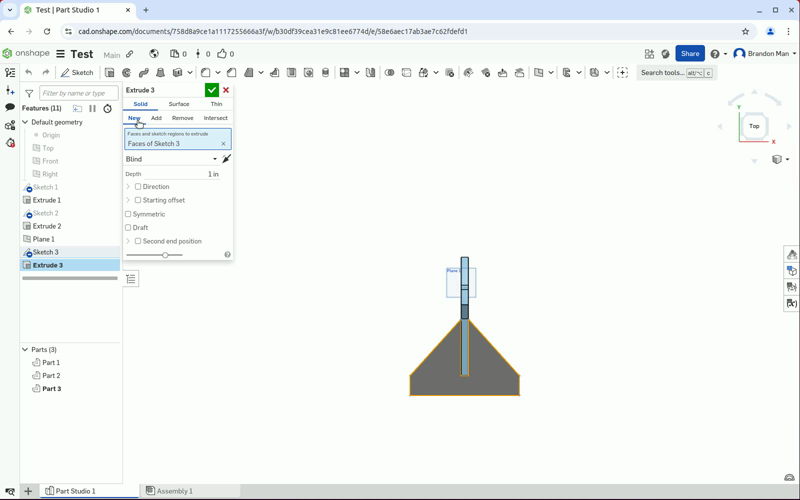
key(tab, 4)
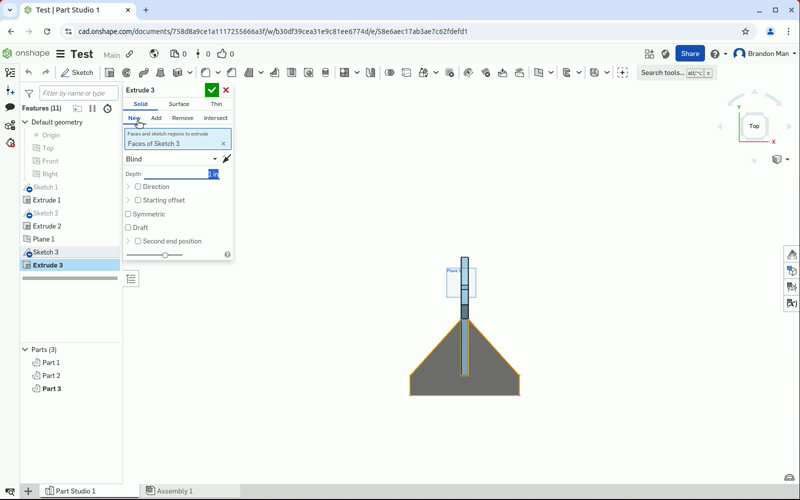
text(0.481)
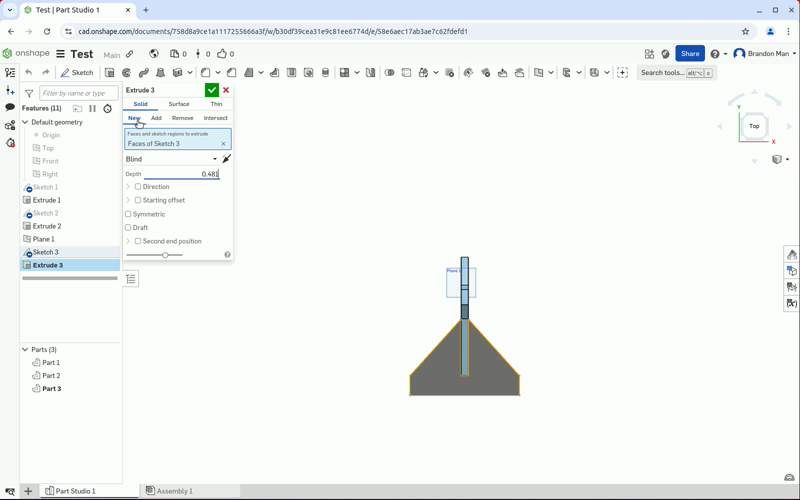
key(enter)
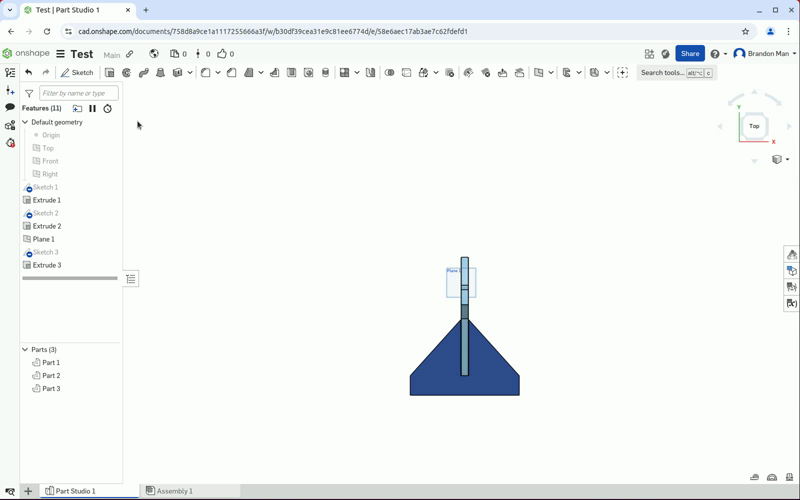
key(shift+h)
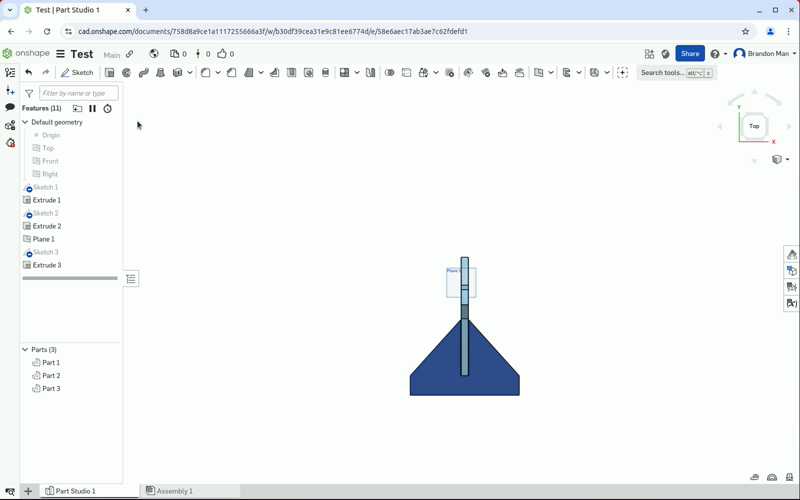
key(shift+h)
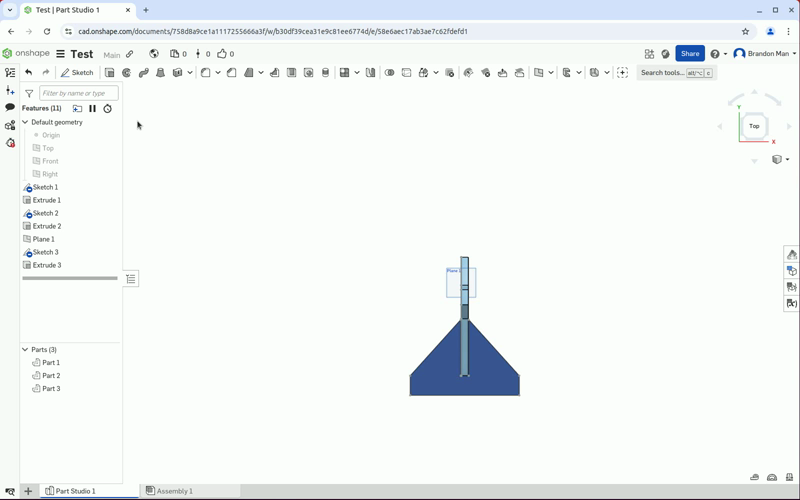
key(shift+7)
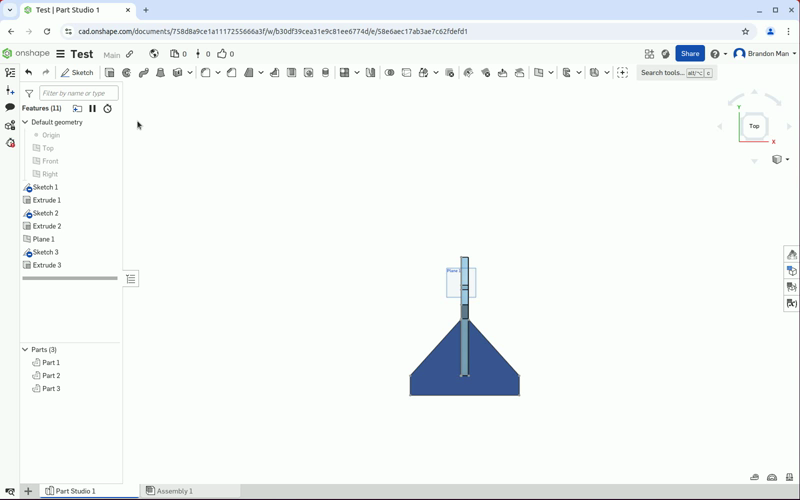
key(up, 3)
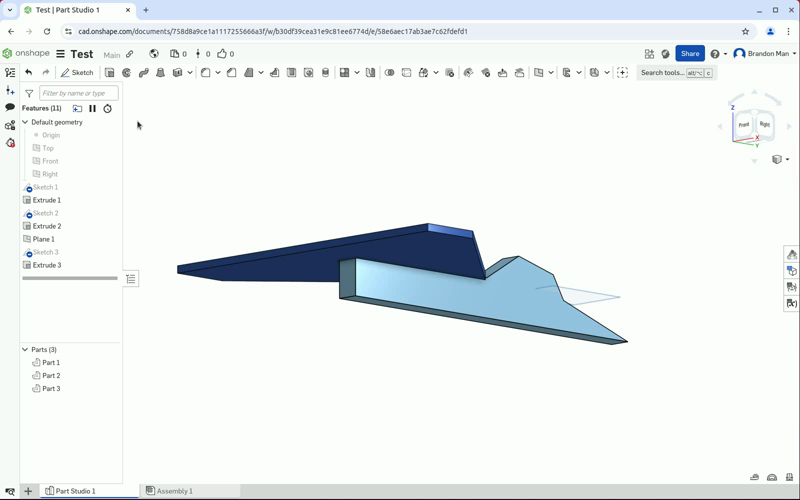
key(left, 3)
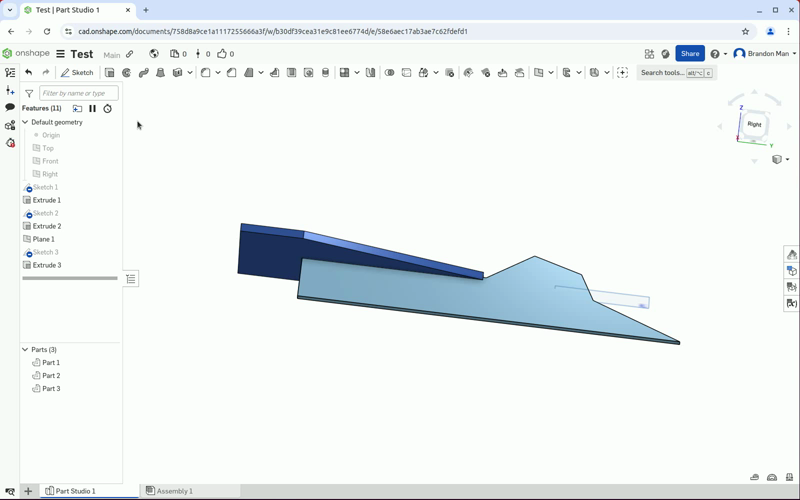
key(right, 3)
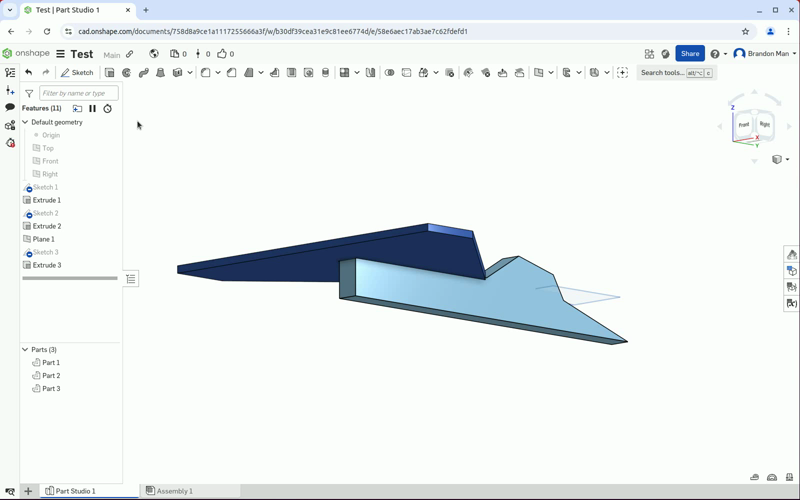
key(down, 3)
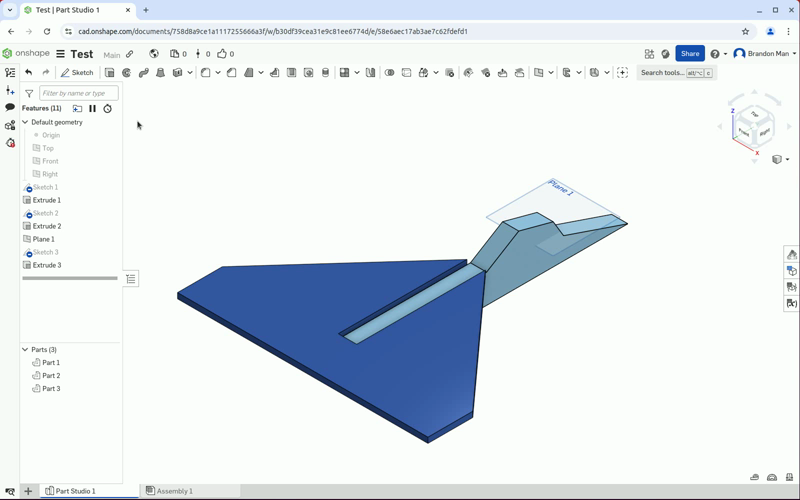
mouse_move(73, 189)
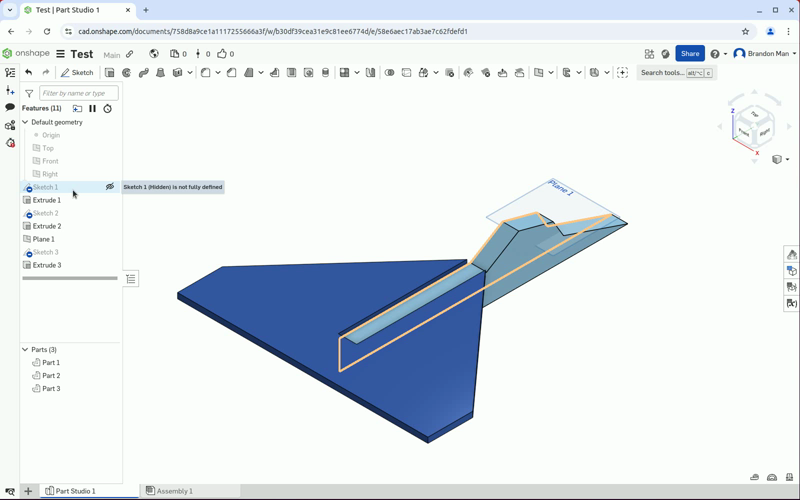
click(73, 189)